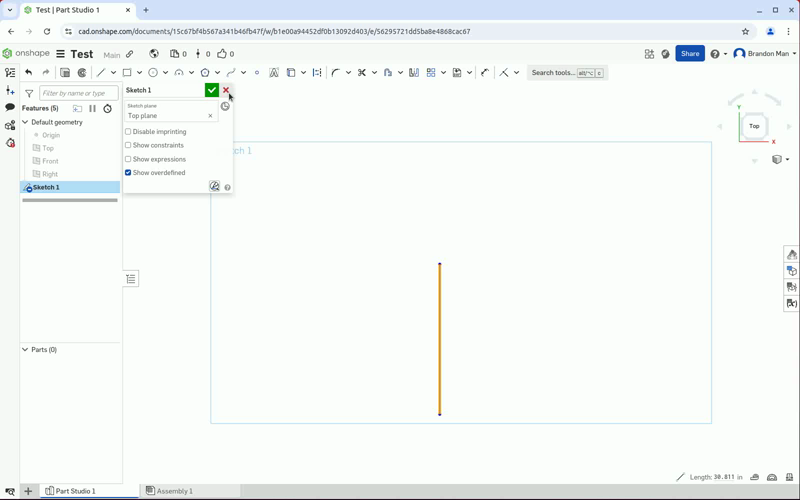
key(shift+h)
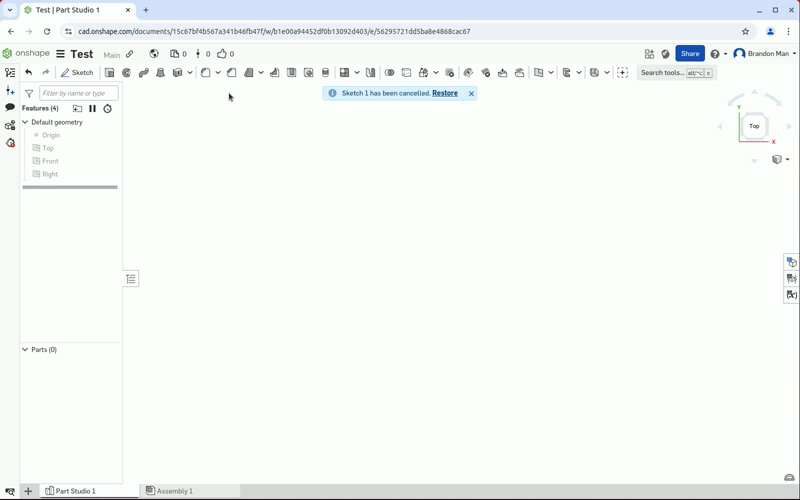
mouse_move(73, 352)
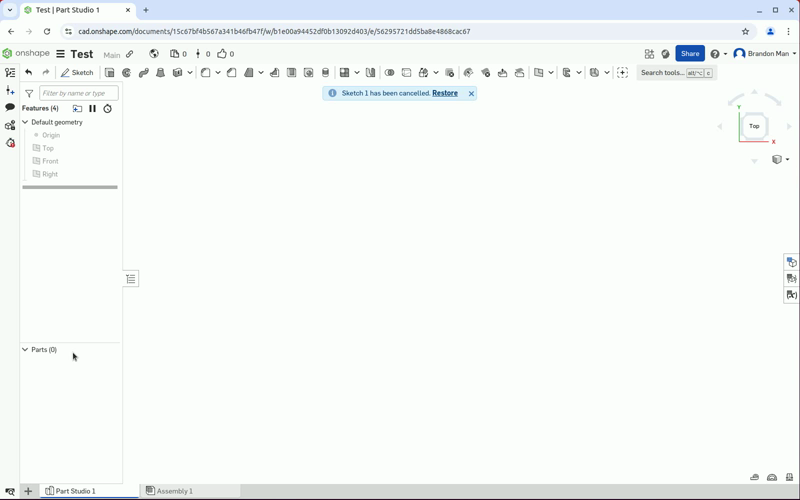
key(y)
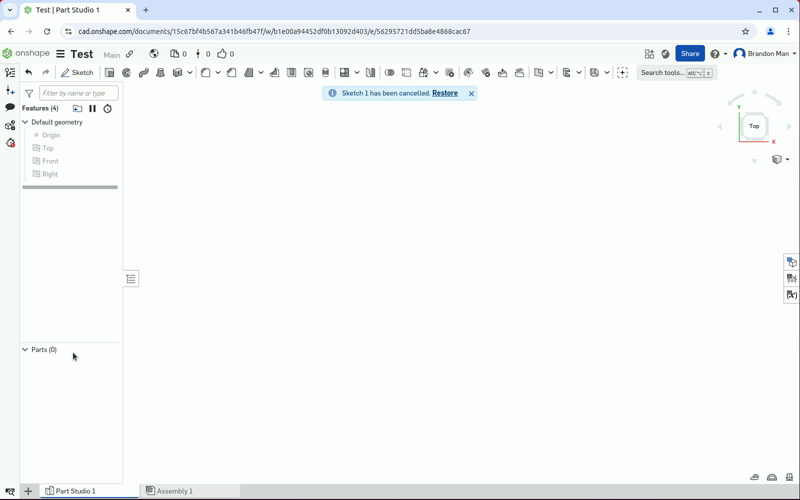
key(shift+p)
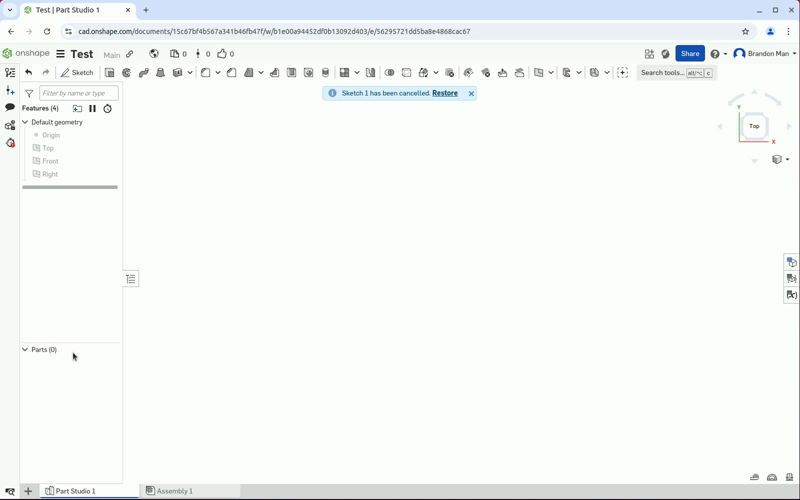
key(space)
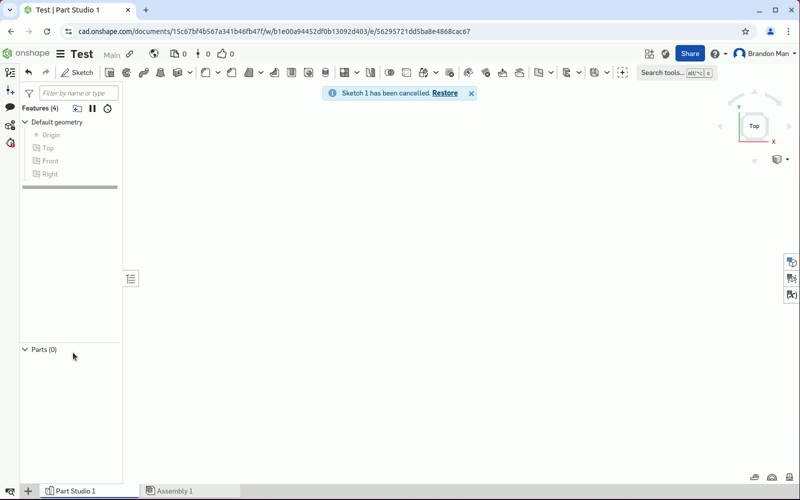
key_down(shift)
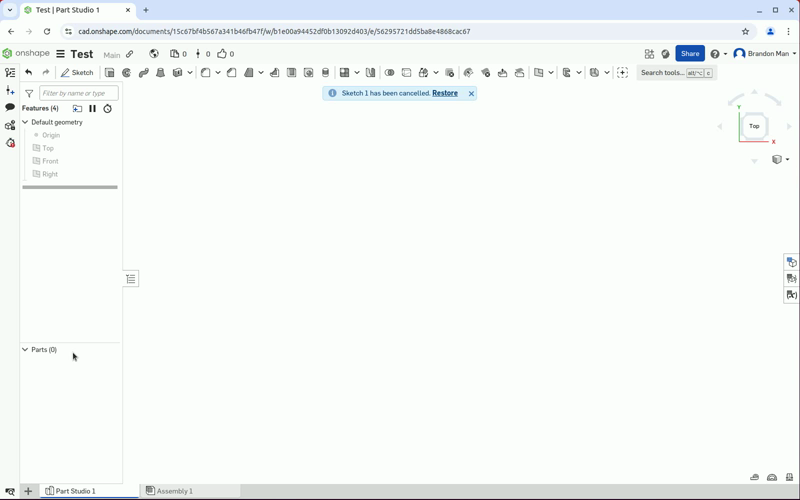
key(up)
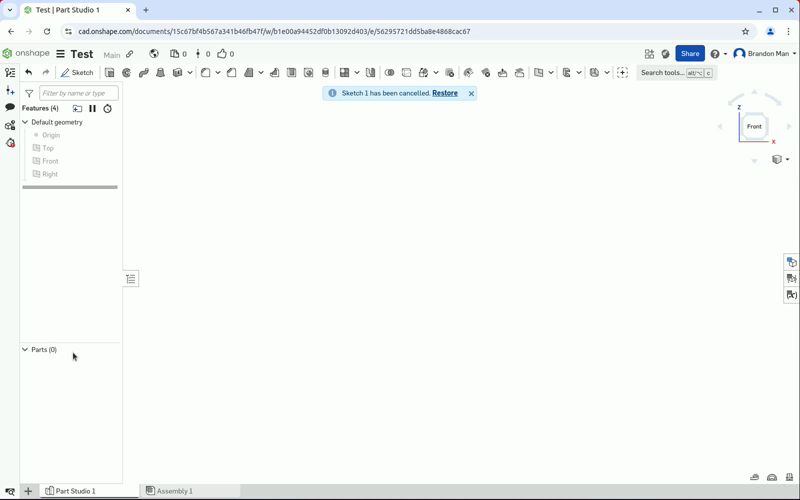
key_up(shift)
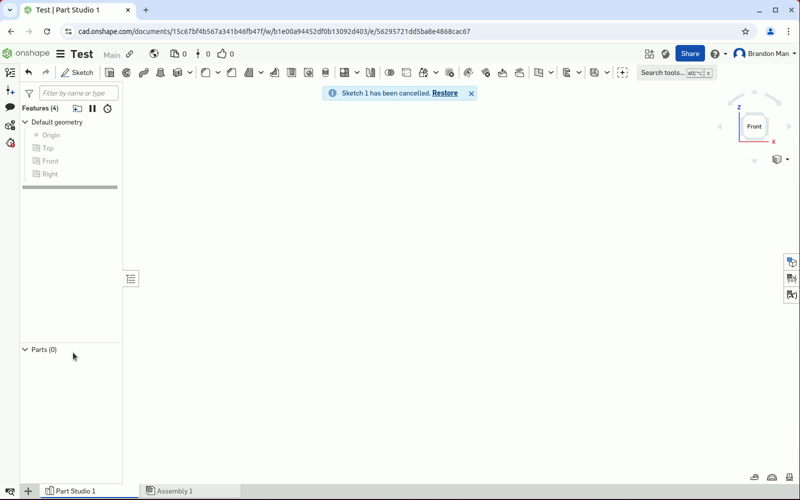
mouse_move(73, 352)
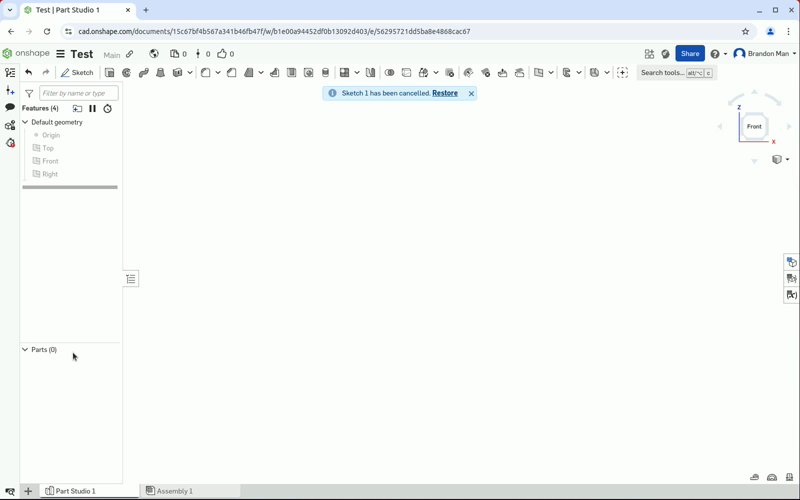
key(shift+y)
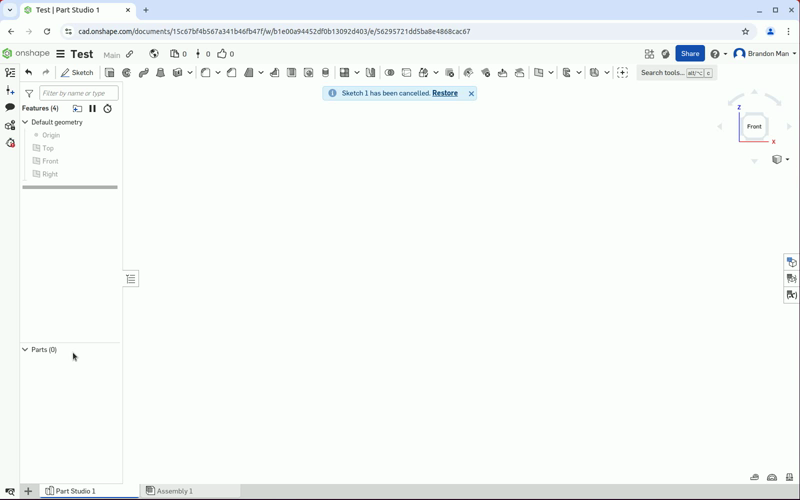
key(shift+s)
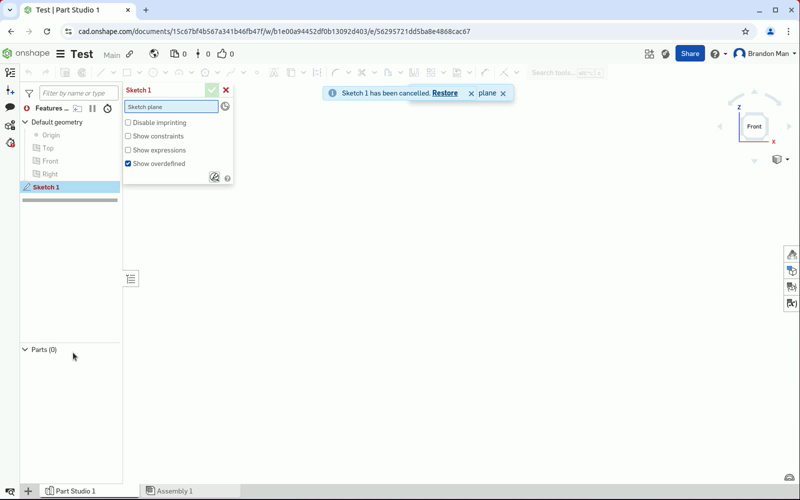
mouse_move(73, 163)
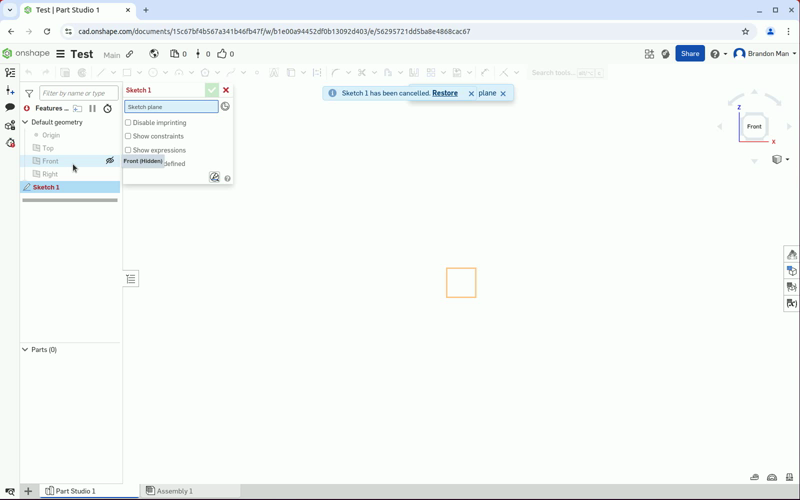
click(73, 163)
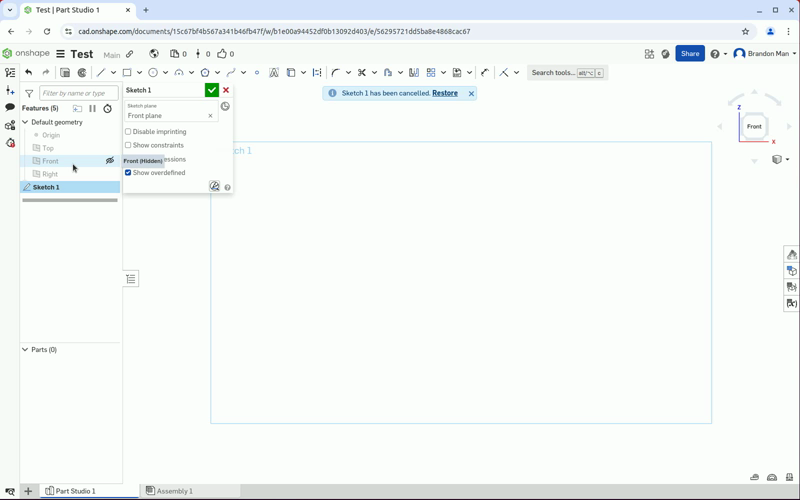
mouse_move(73, 352)
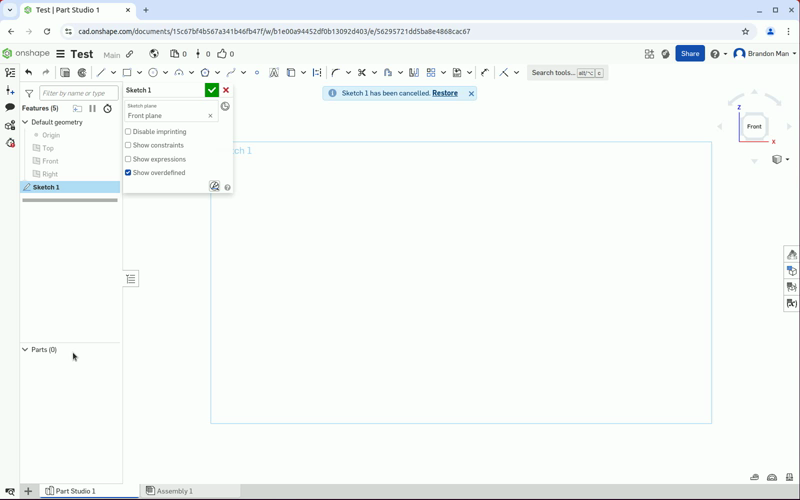
key(y)
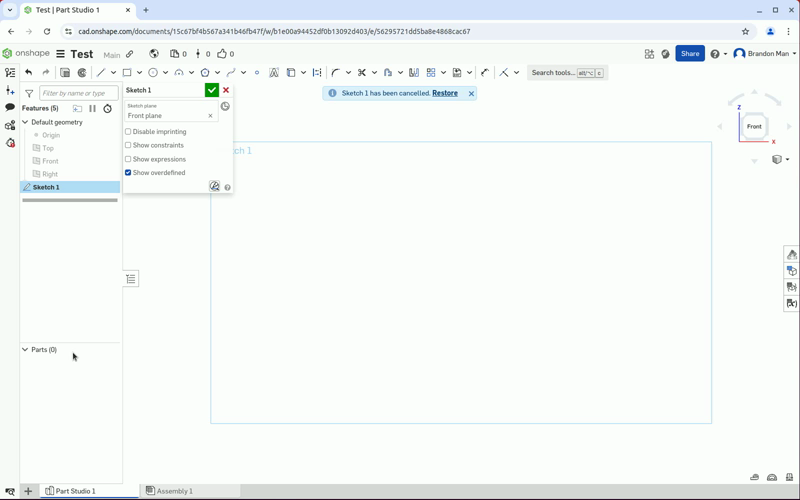
key(l)
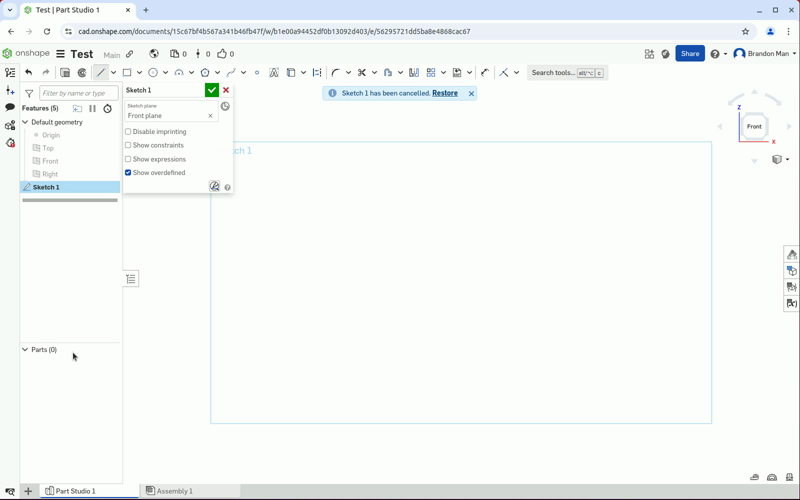
key_down(shift)
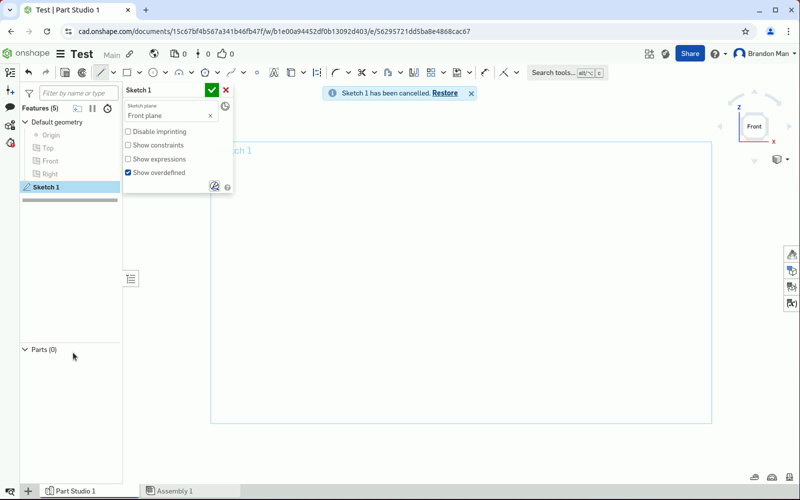
mouse_move(457, 395)
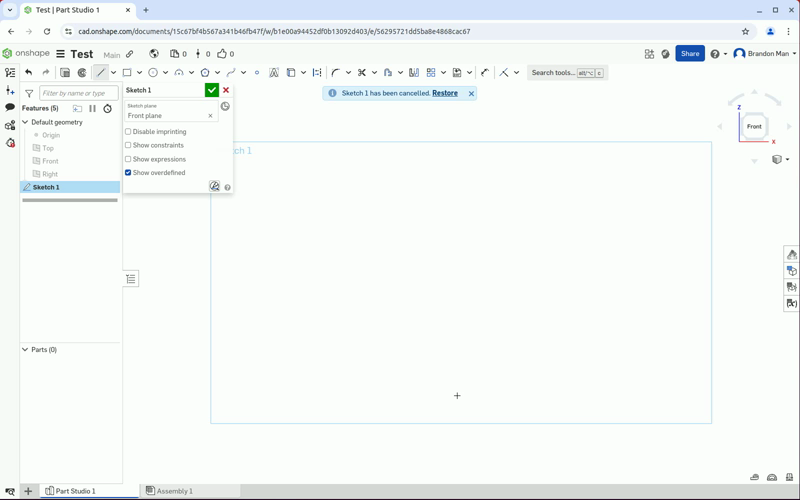
click(457, 395)
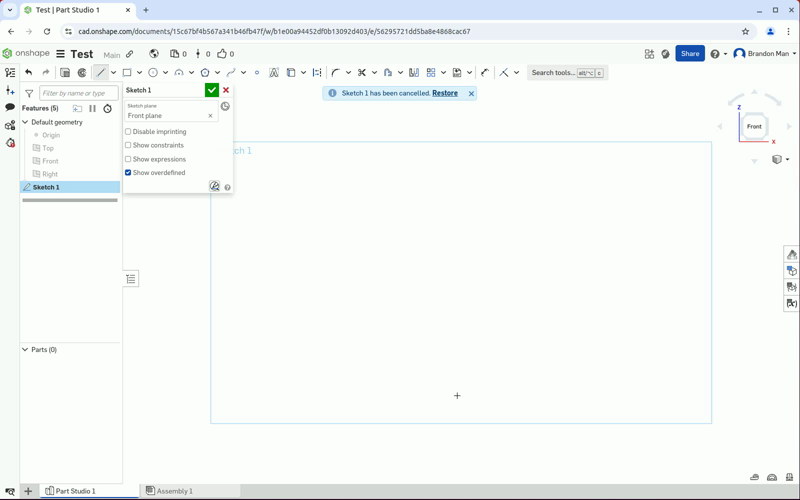
key_up(shift)
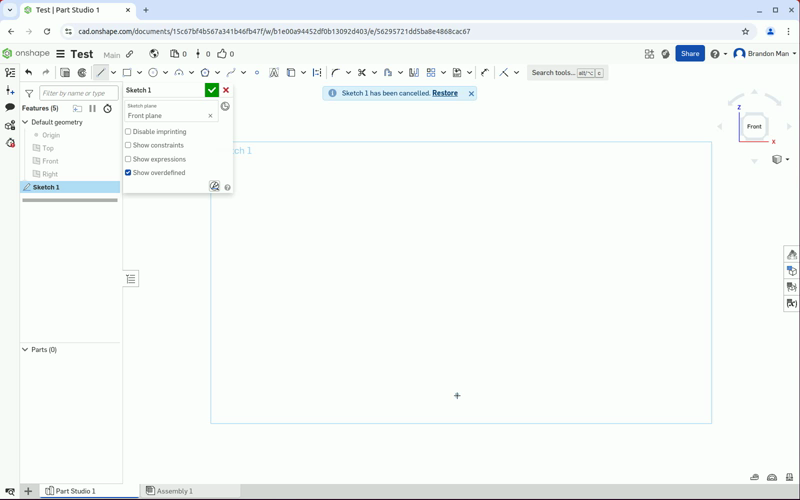
key_down(shift)
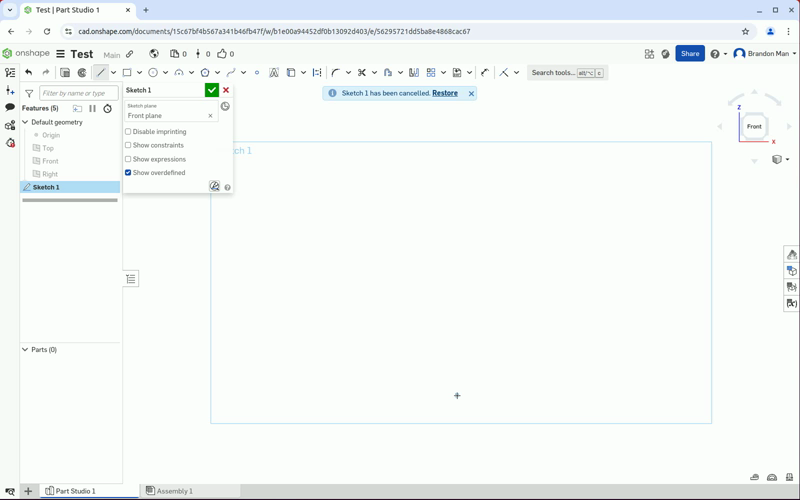
mouse_move(487, 395)
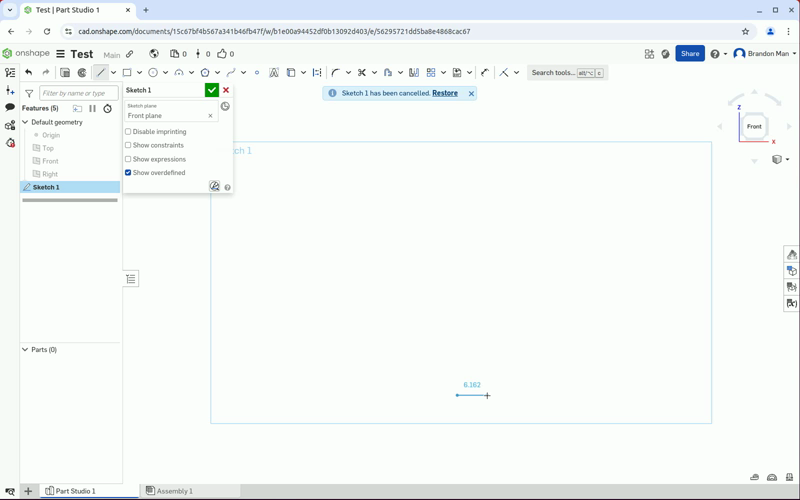
mouse_move(464, 395)
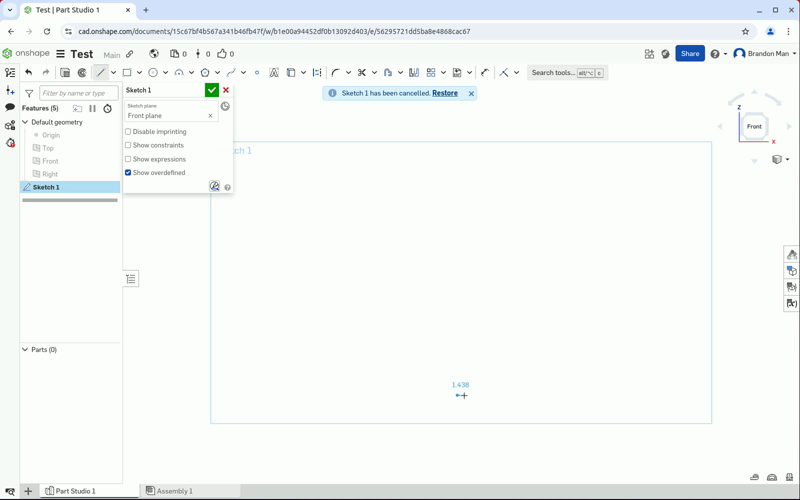
scroll(6)
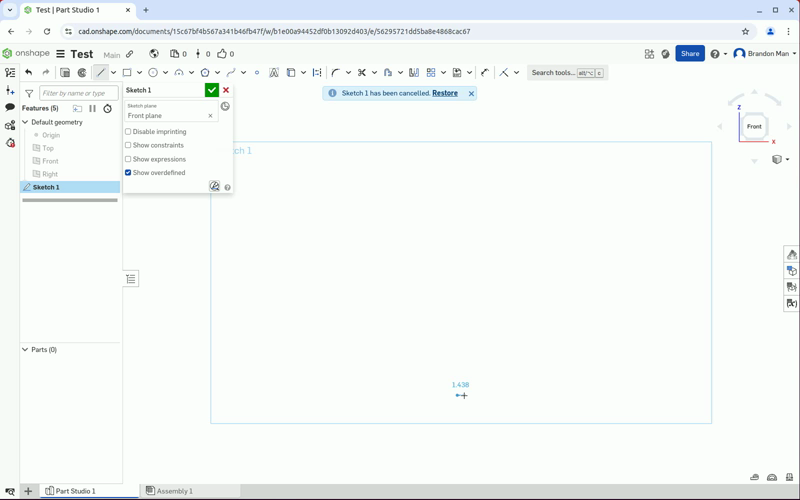
scroll(6)
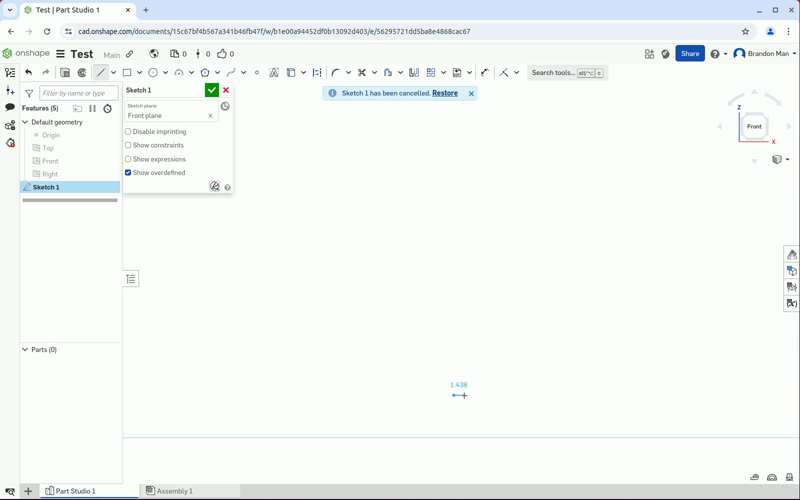
scroll(6)
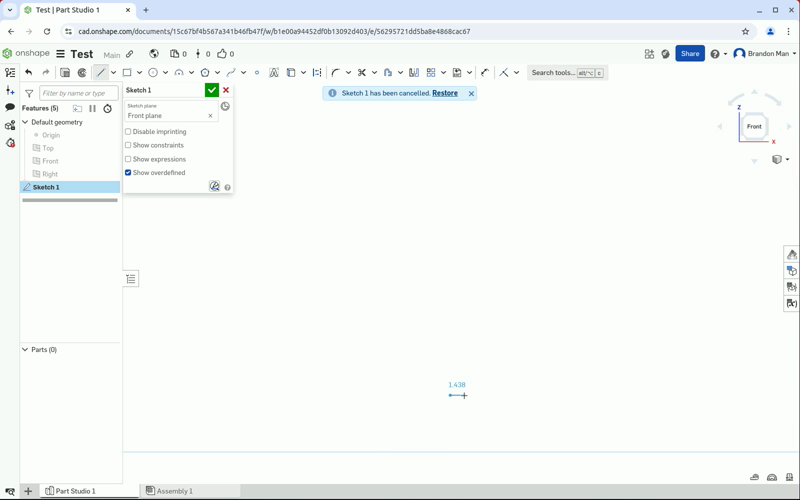
scroll(6)
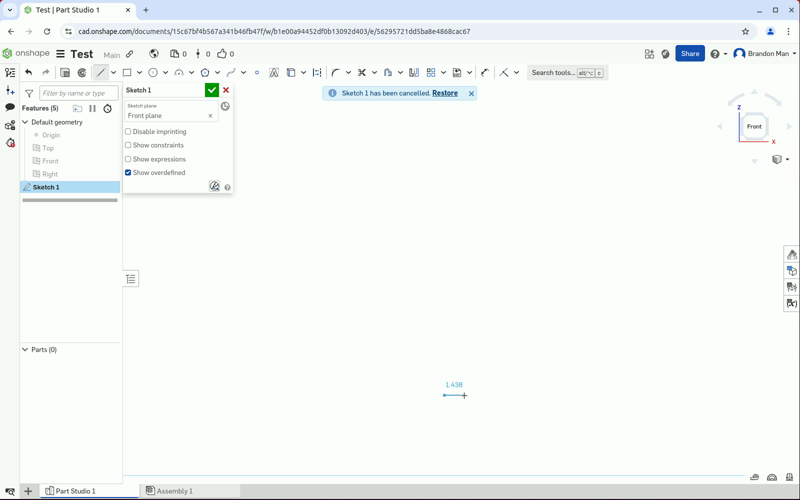
scroll(6)
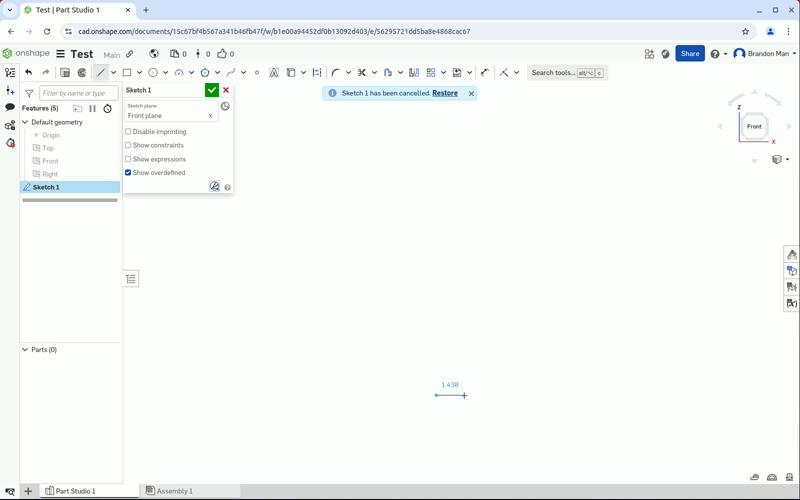
scroll(6)
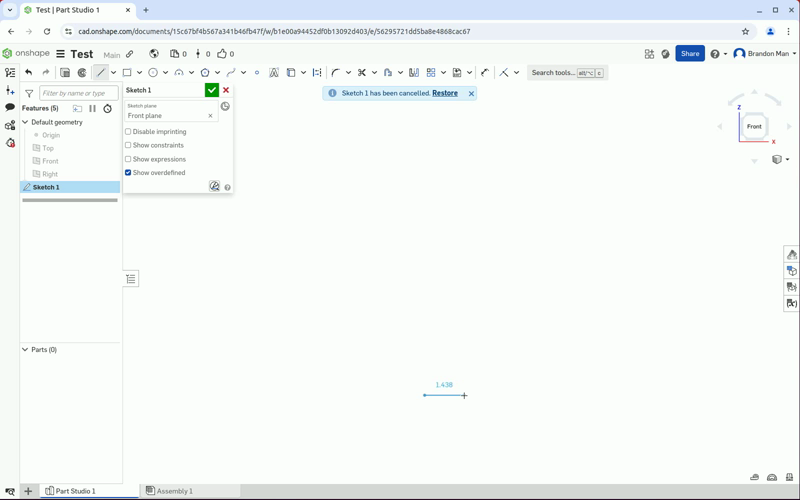
scroll(6)
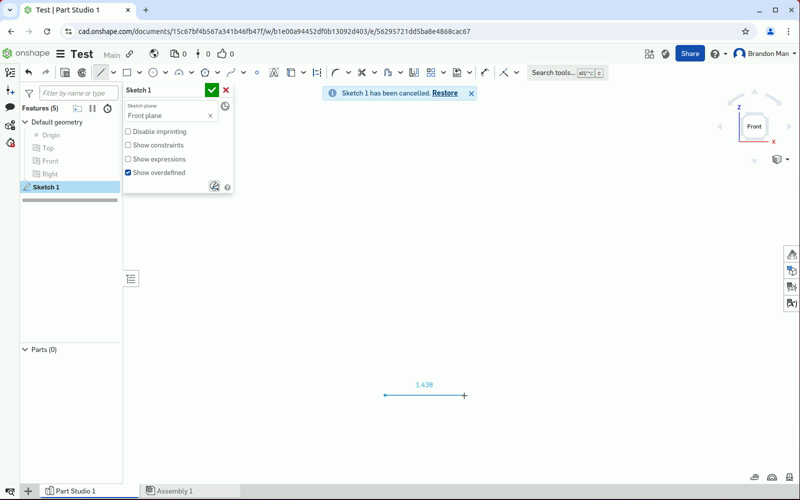
click(464, 395)
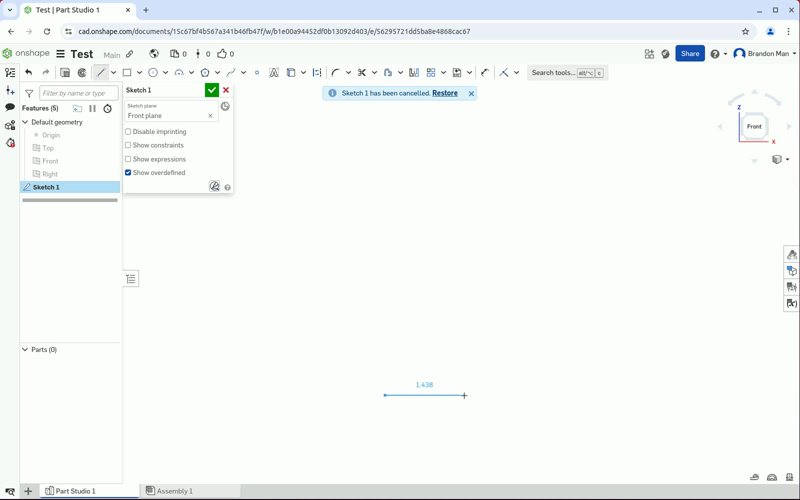
scroll(-6)
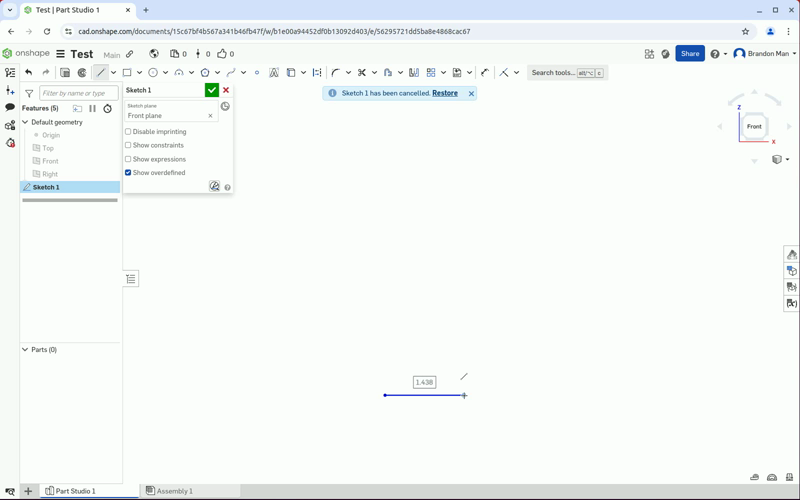
scroll(-6)
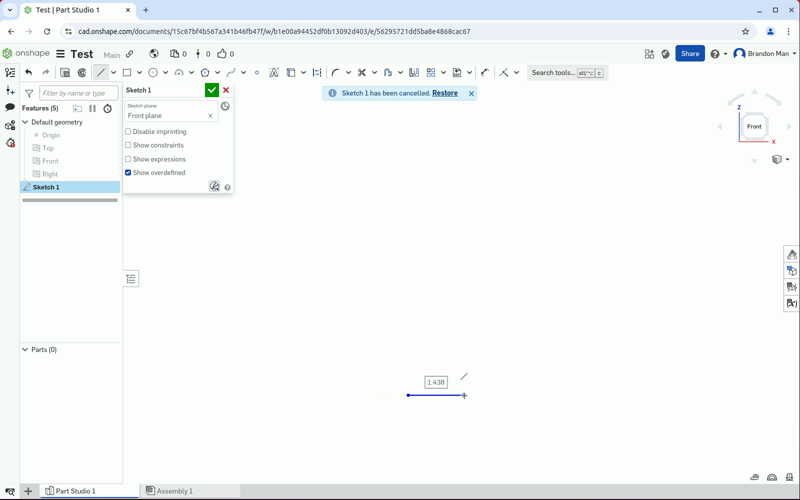
scroll(-6)
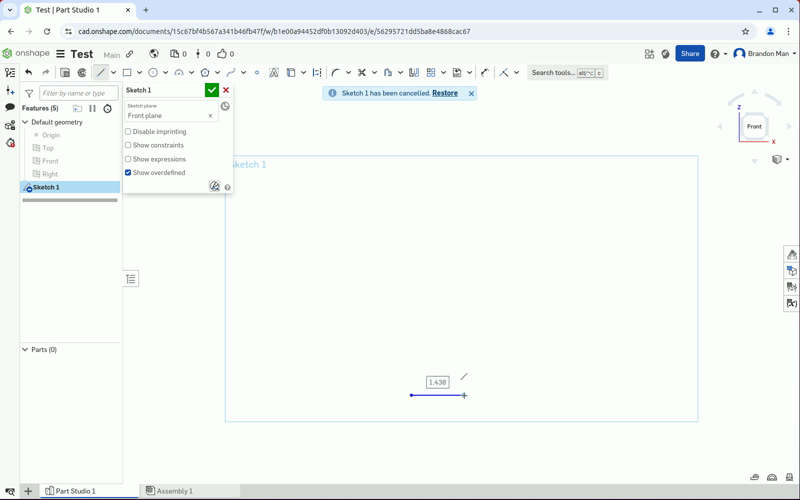
scroll(-6)
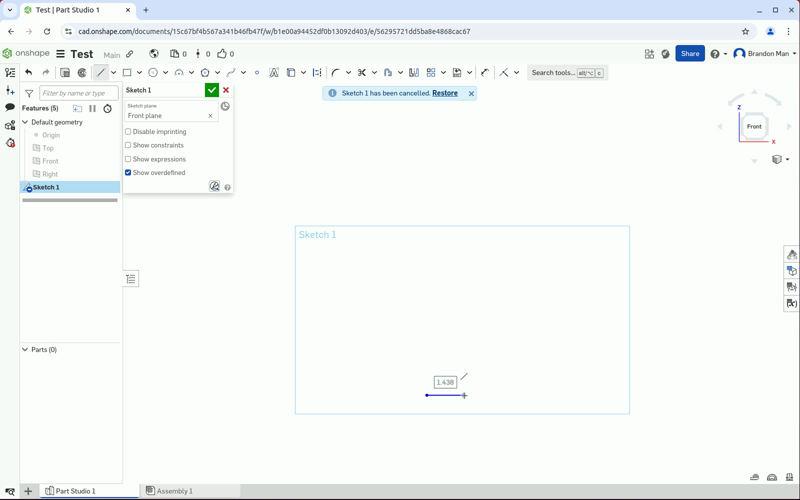
scroll(-6)
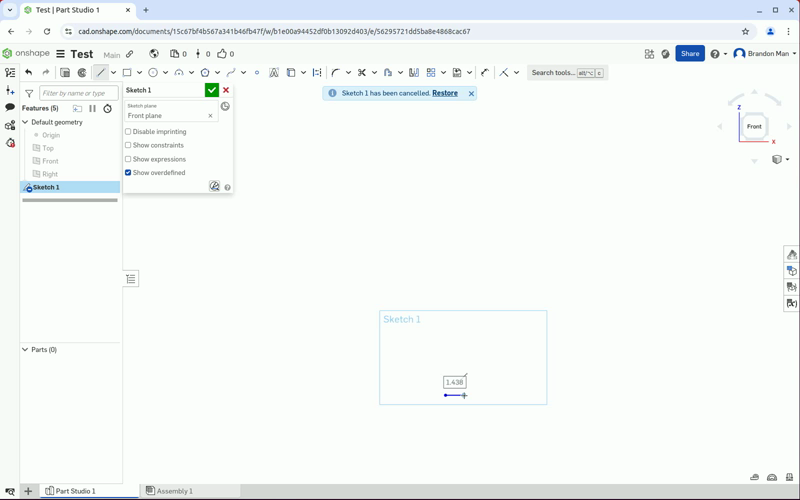
scroll(-6)
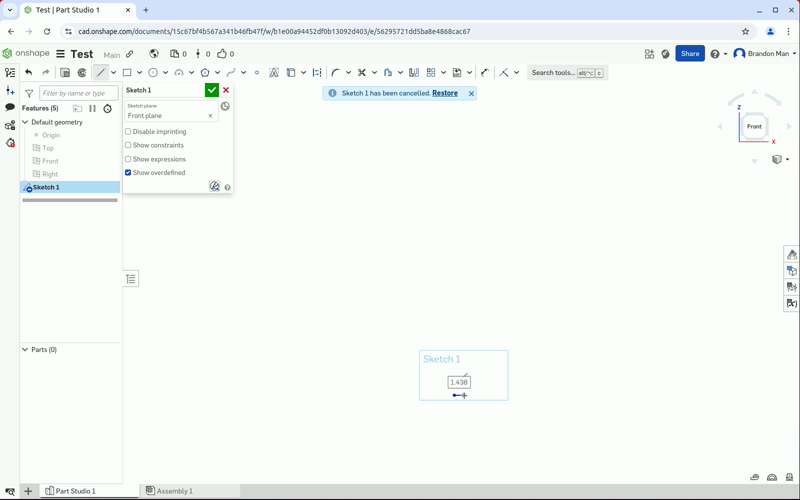
scroll(-6)
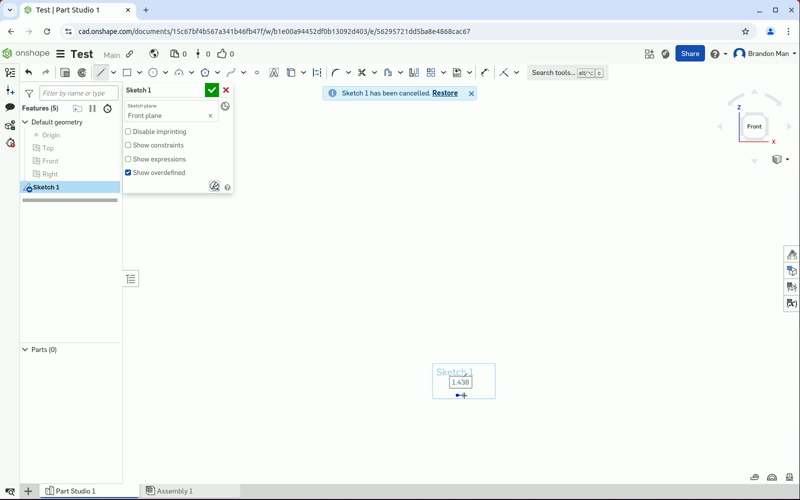
key_up(shift)
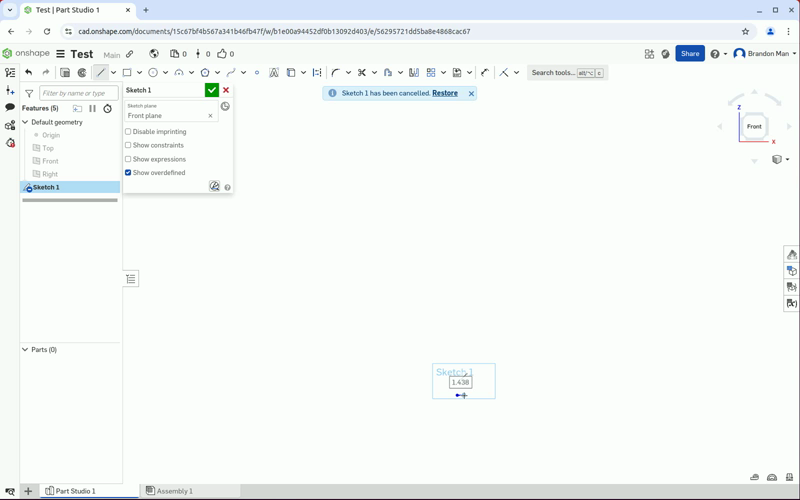
key_down(shift)
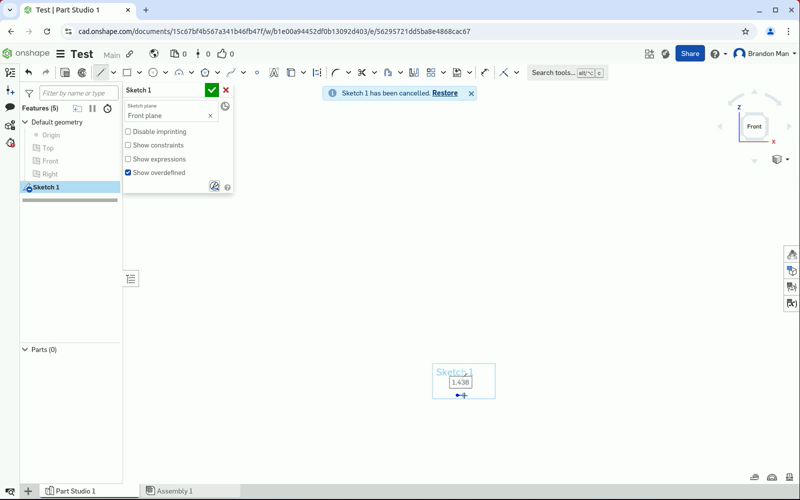
mouse_move(464, 171)
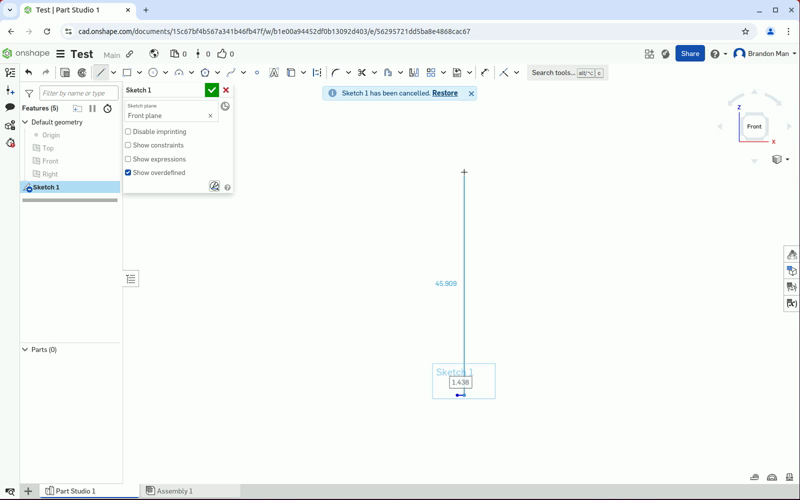
click(464, 171)
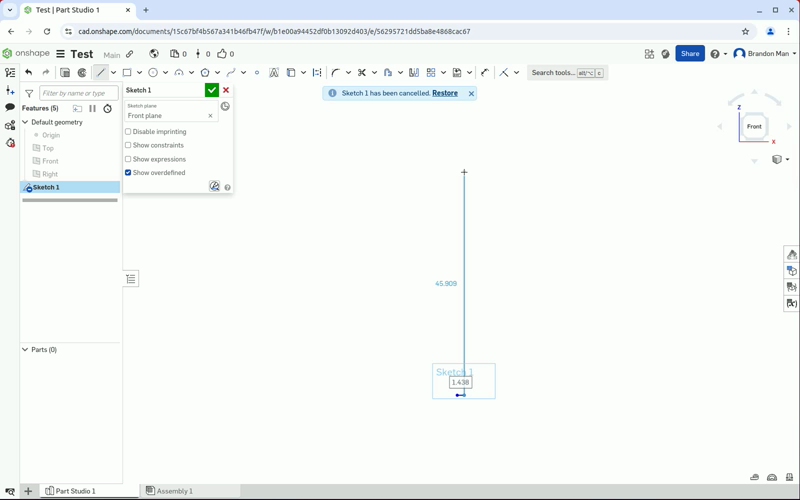
key_up(shift)
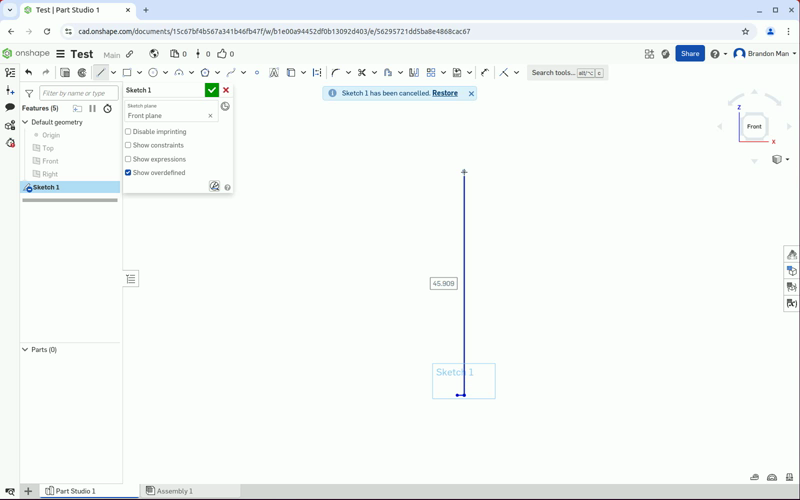
key_down(shift)
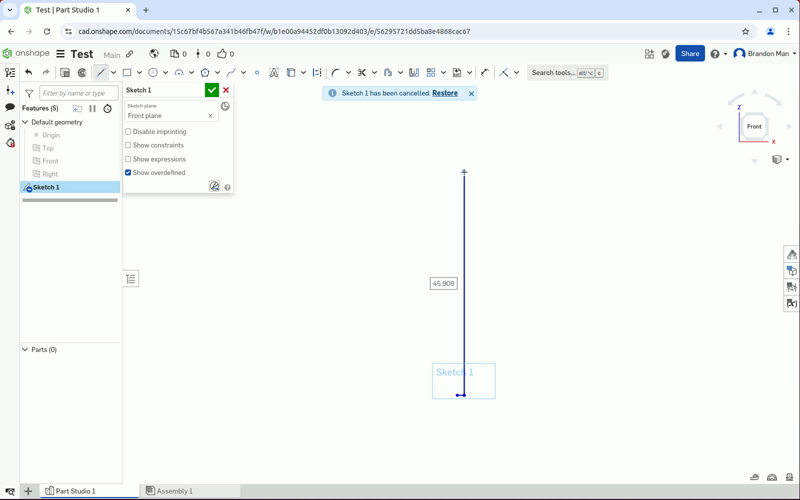
mouse_move(494, 171)
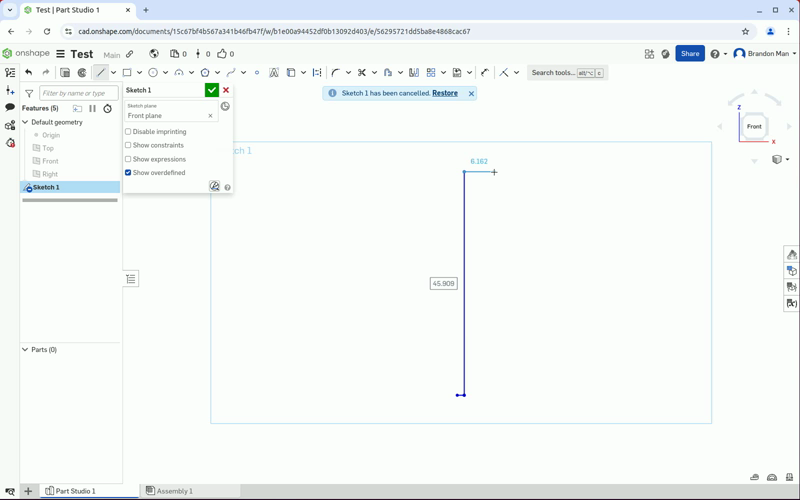
mouse_move(457, 171)
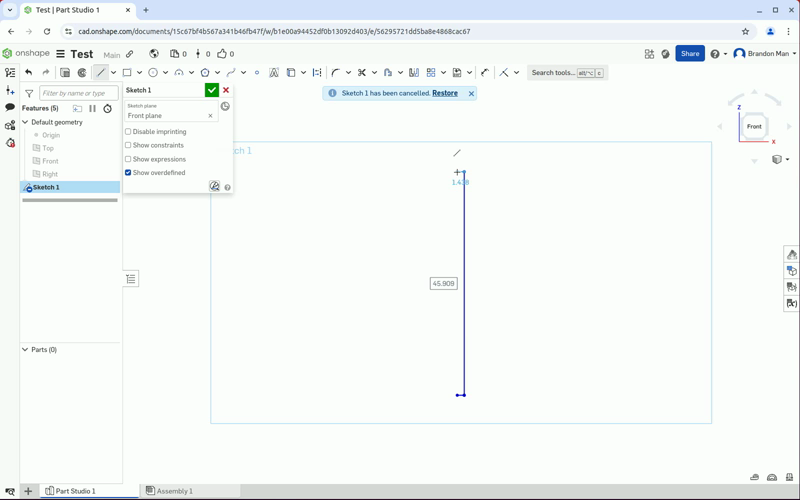
scroll(6)
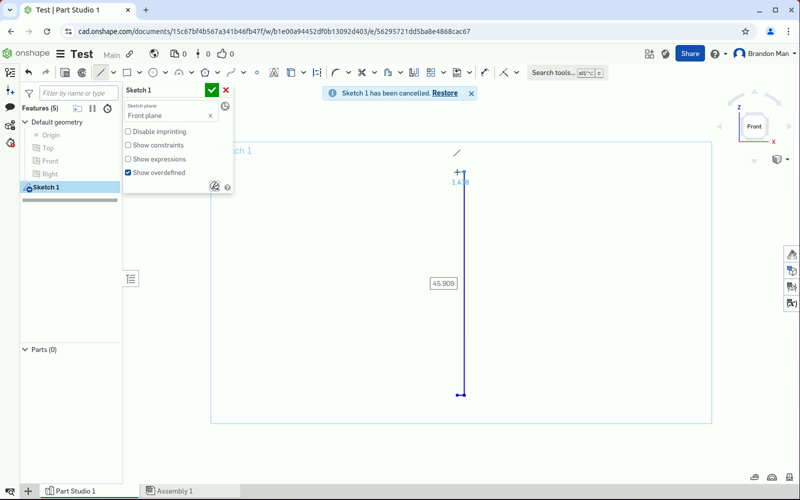
scroll(6)
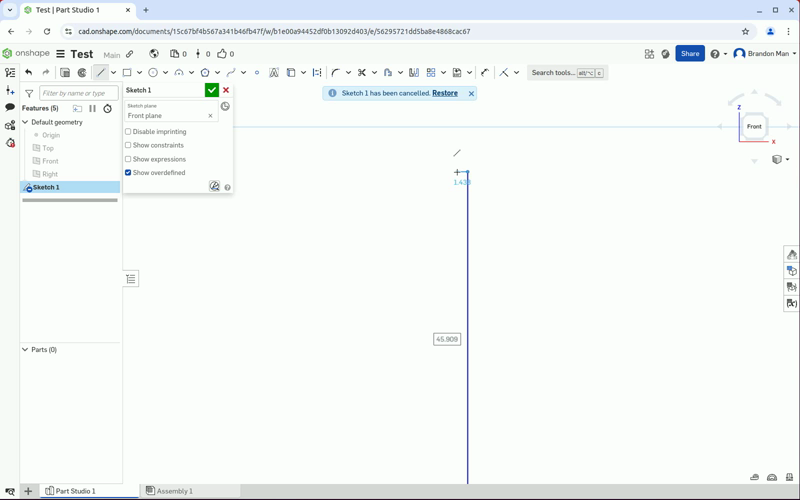
scroll(6)
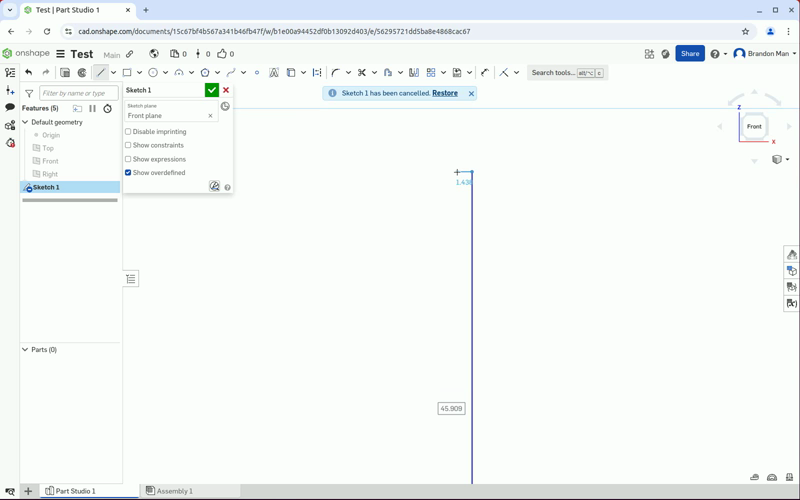
scroll(6)
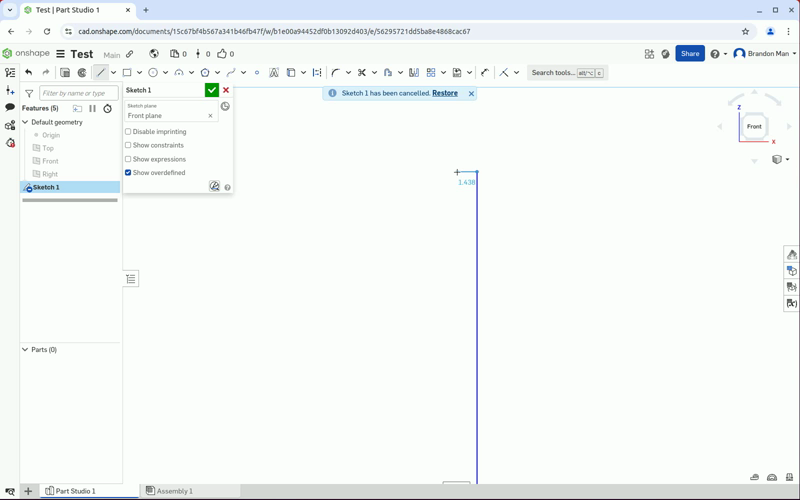
scroll(6)
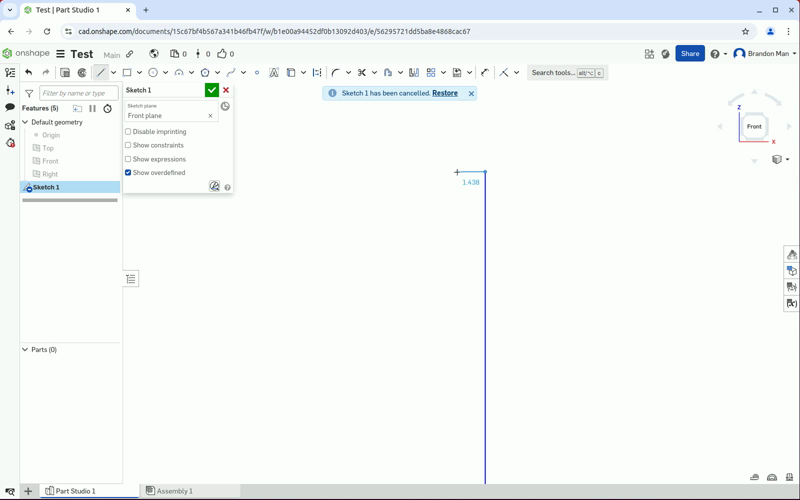
scroll(6)
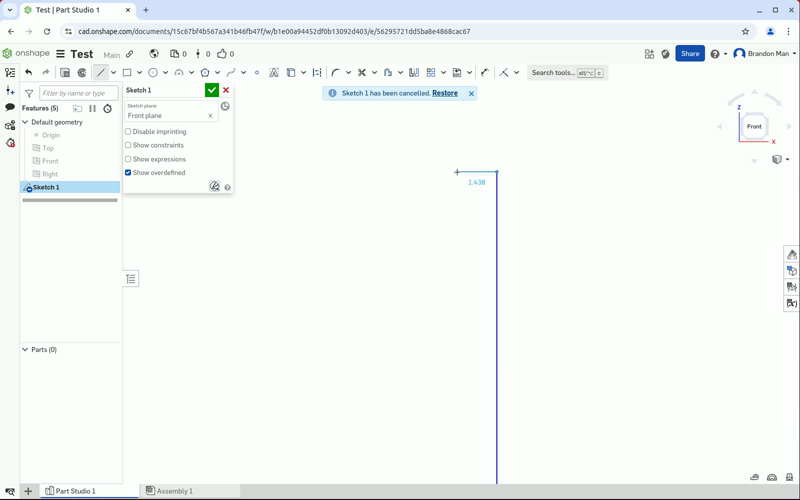
scroll(6)
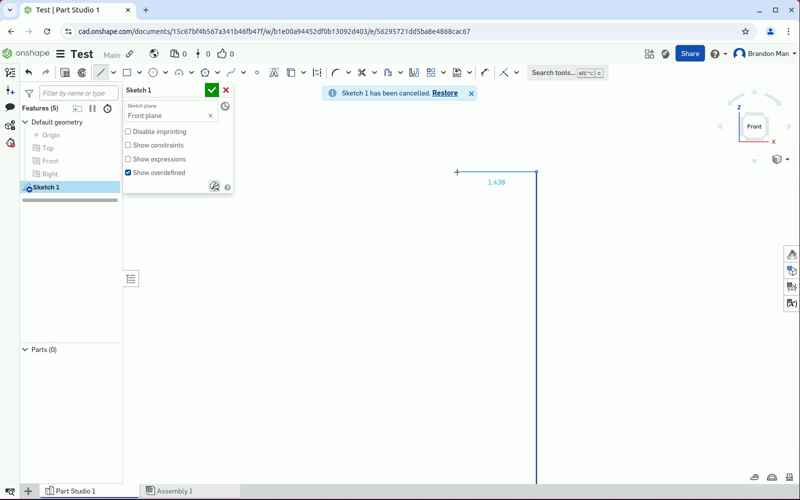
click(457, 171)
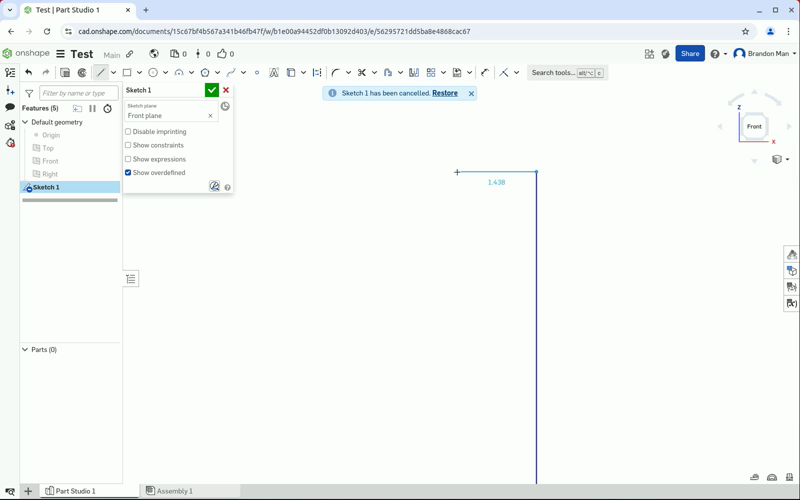
scroll(-6)
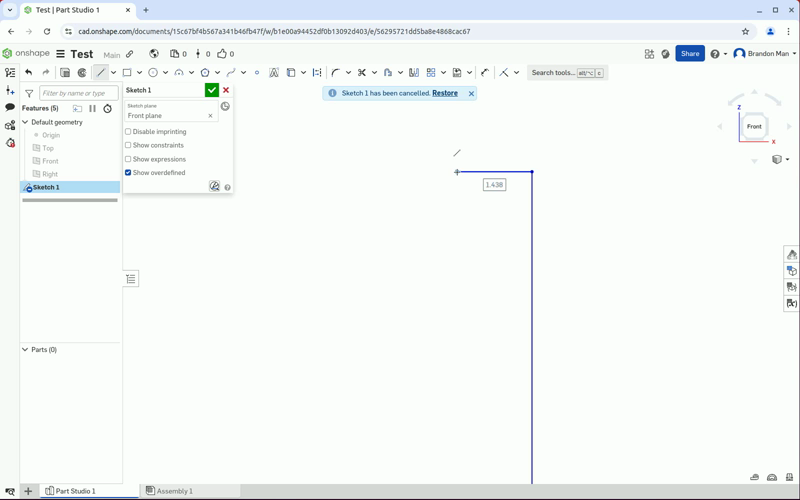
scroll(-6)
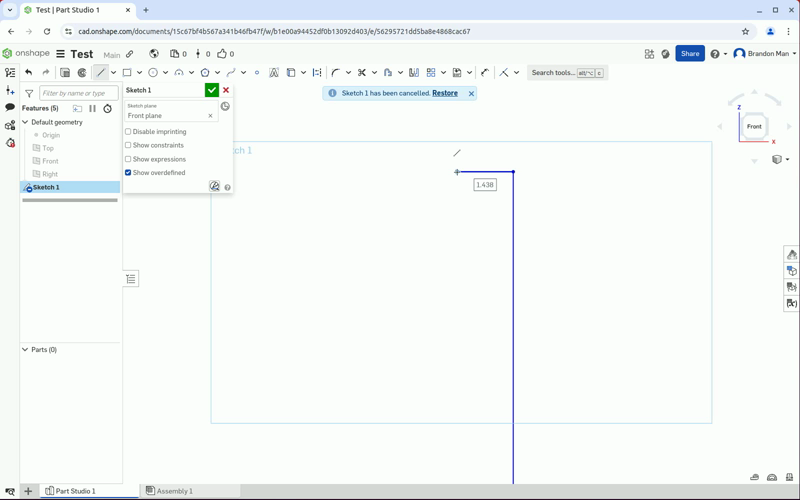
scroll(-6)
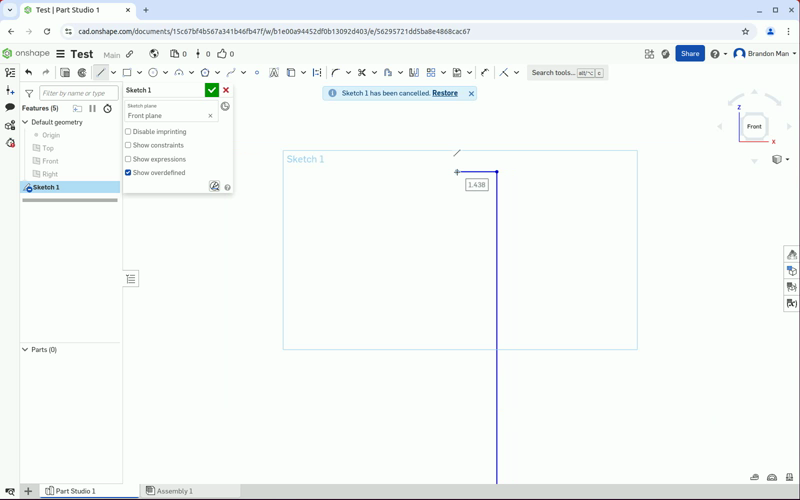
scroll(-6)
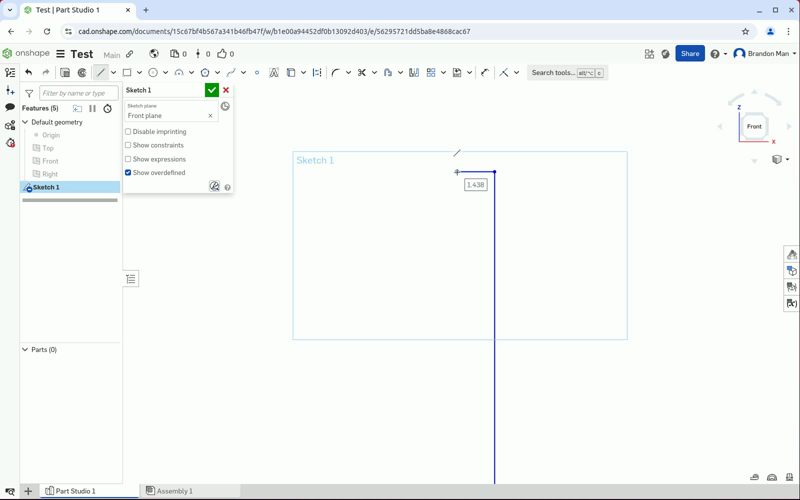
scroll(-6)
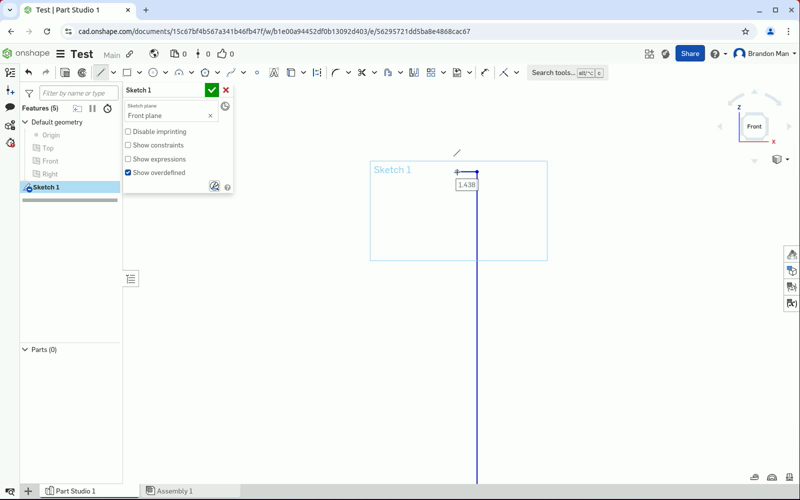
scroll(-6)
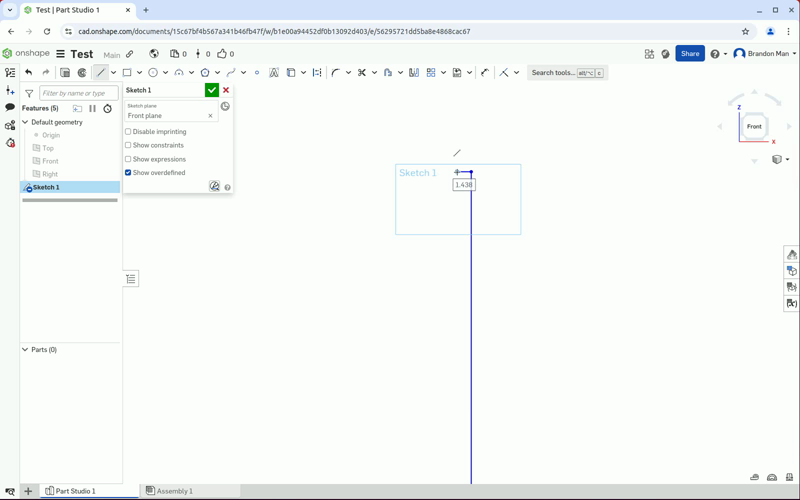
scroll(-6)
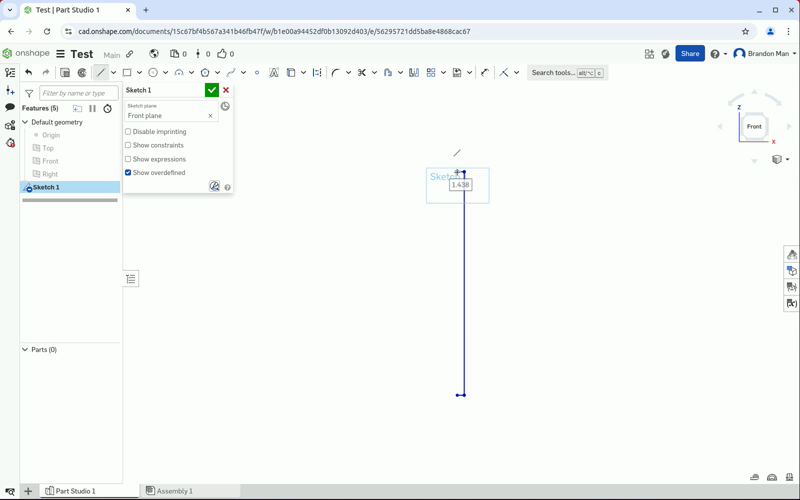
key_up(shift)
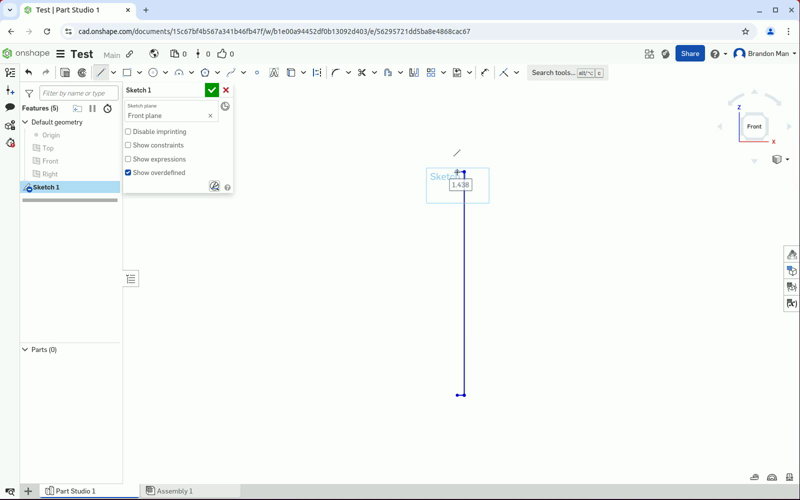
key_down(shift)
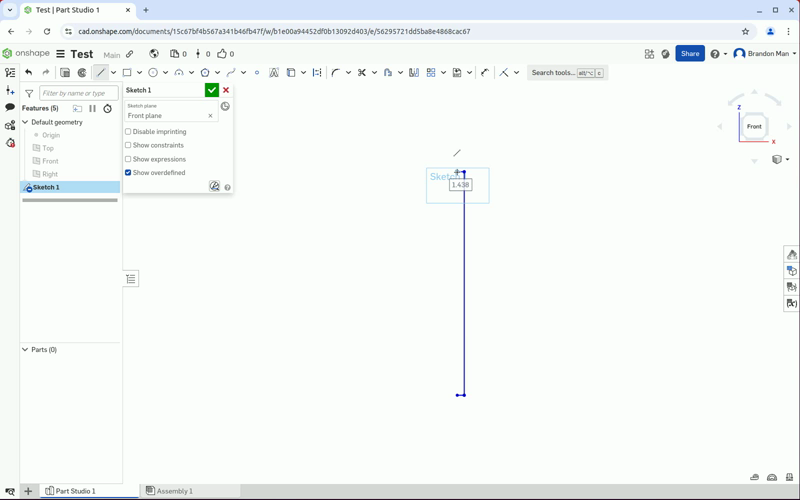
mouse_move(457, 395)
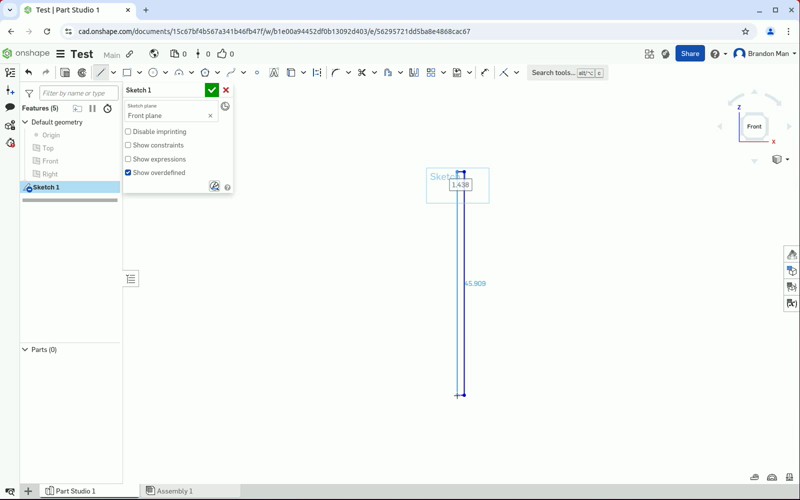
key_up(shift)
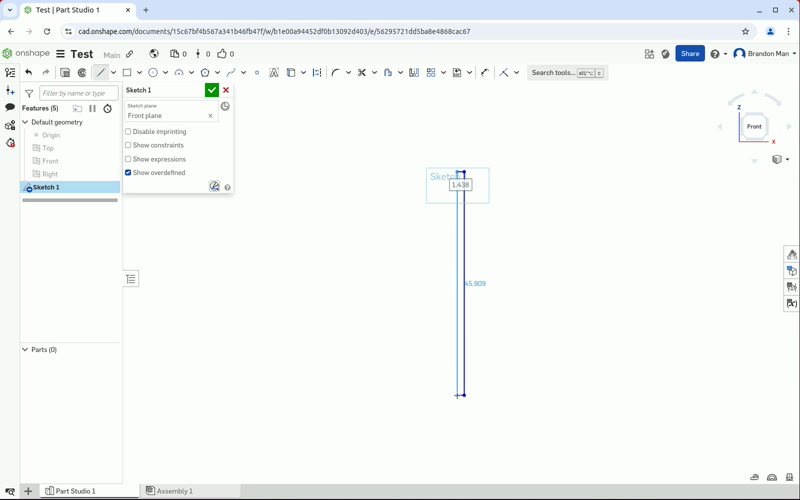
click(457, 395)
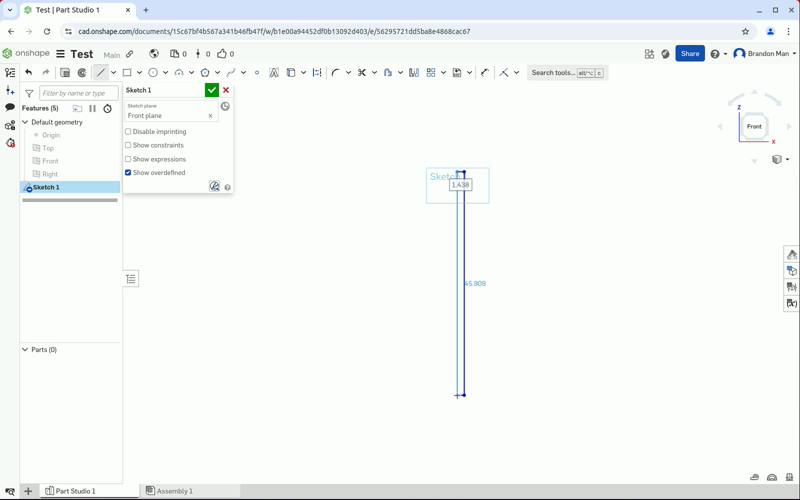
key(esc)
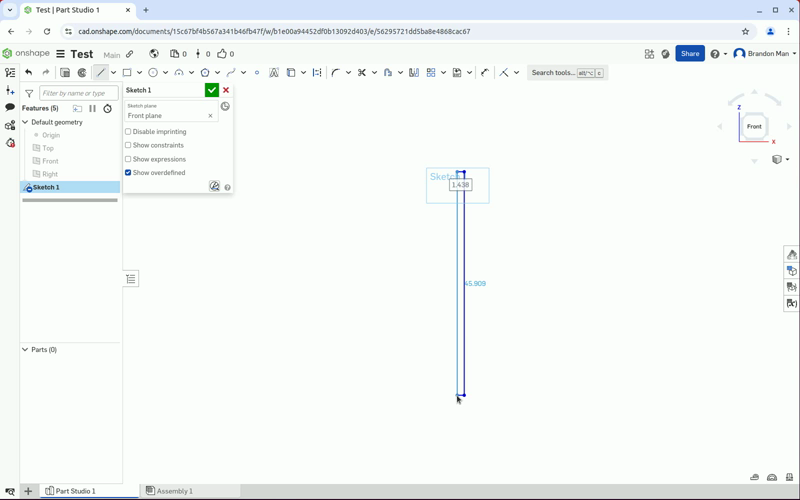
mouse_move(462, 198)
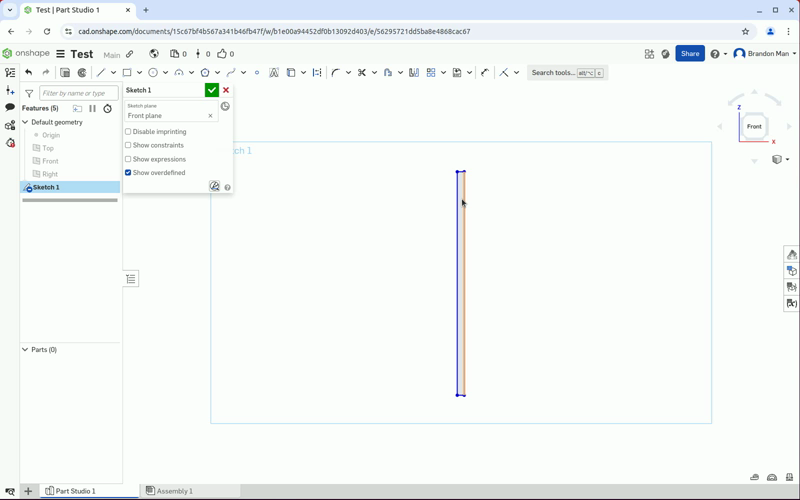
scroll(6)
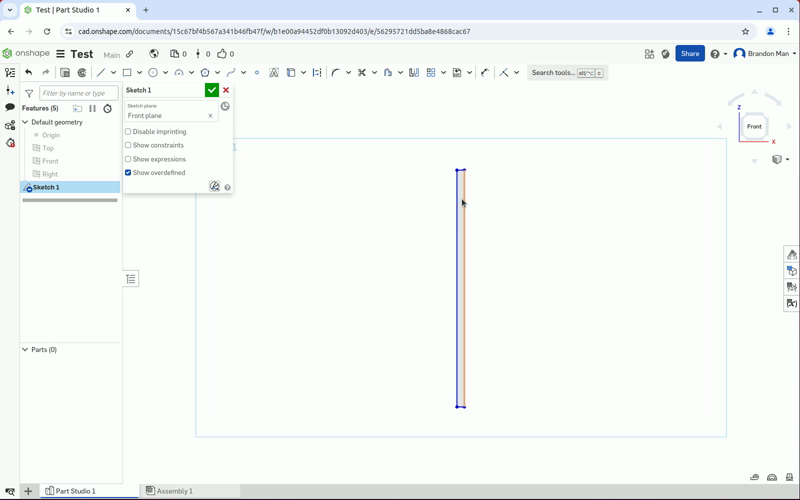
scroll(6)
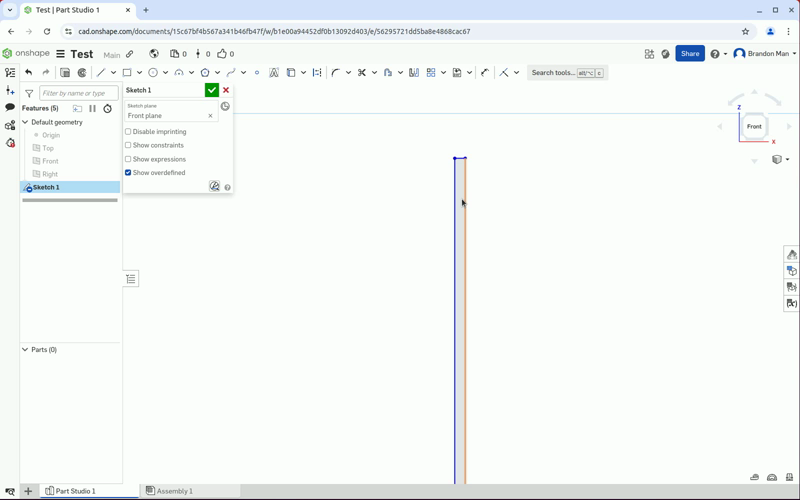
scroll(6)
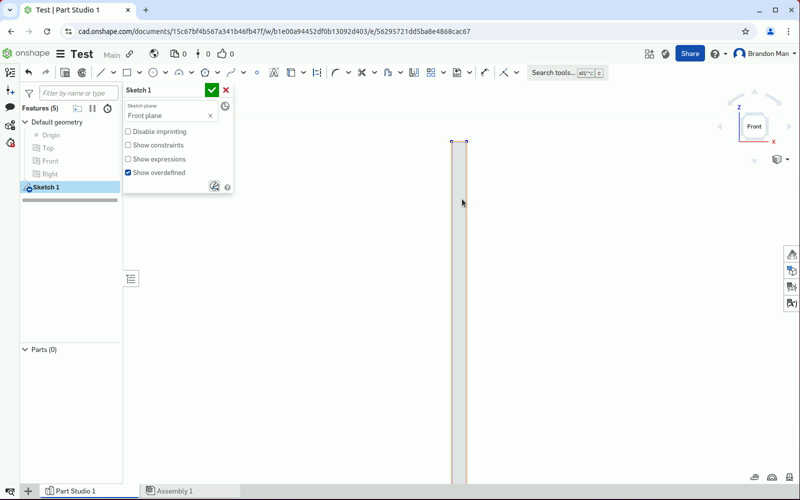
scroll(6)
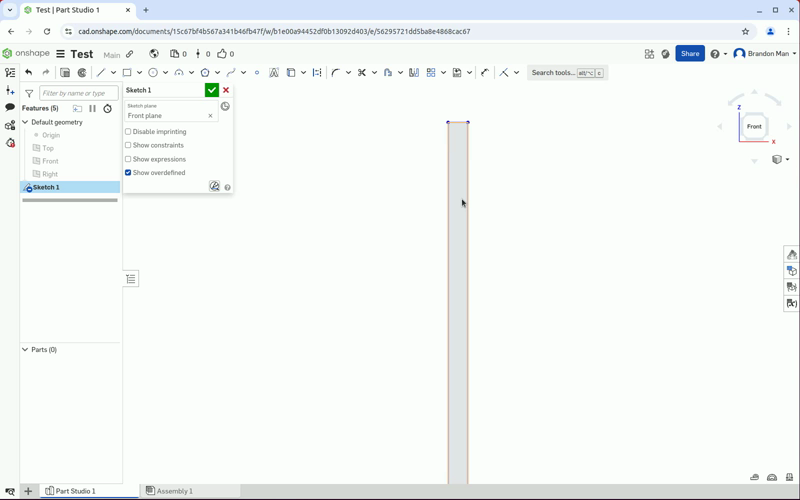
scroll(6)
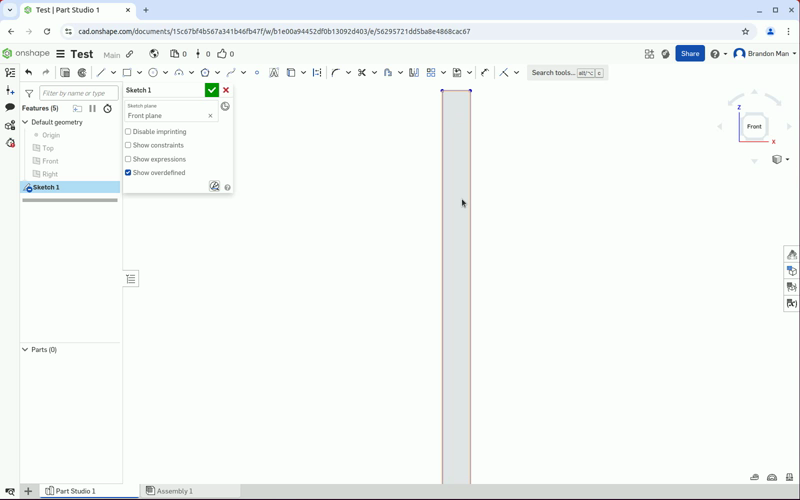
scroll(6)
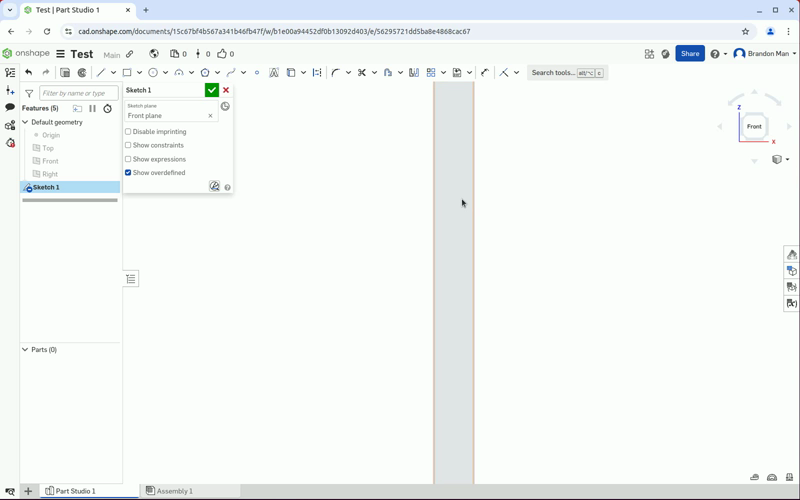
scroll(6)
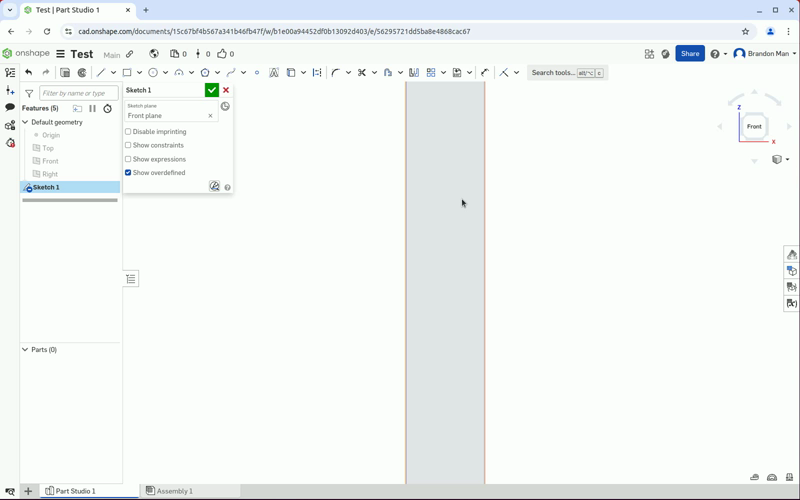
click(462, 198)
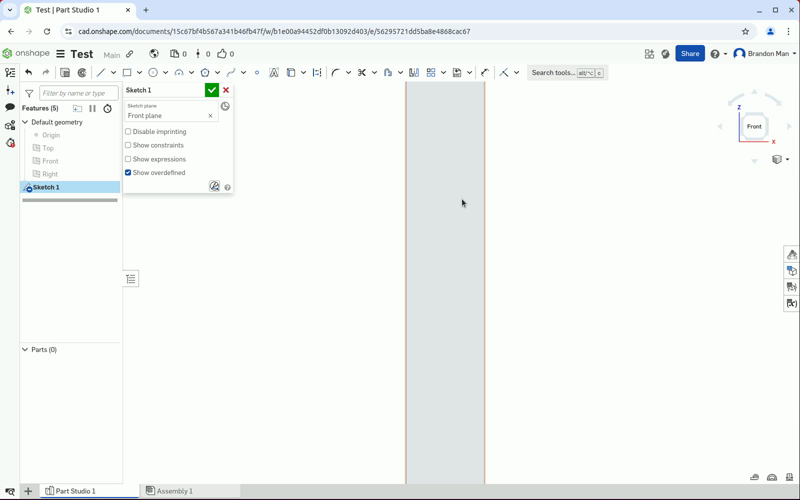
scroll(-6)
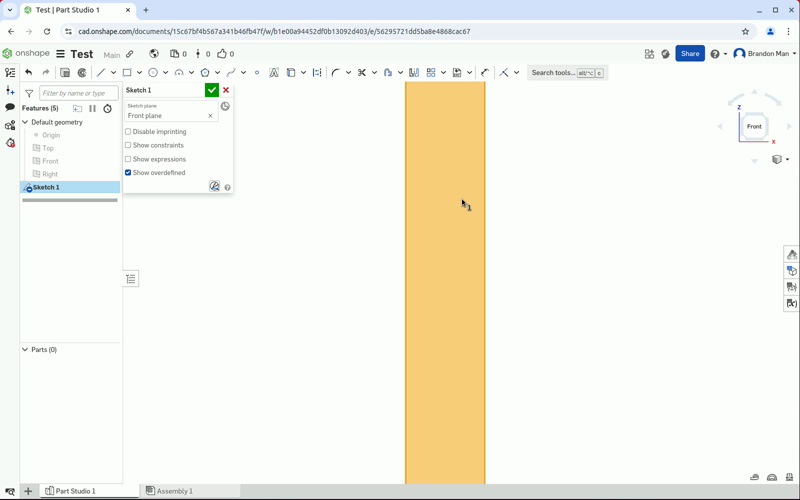
scroll(-6)
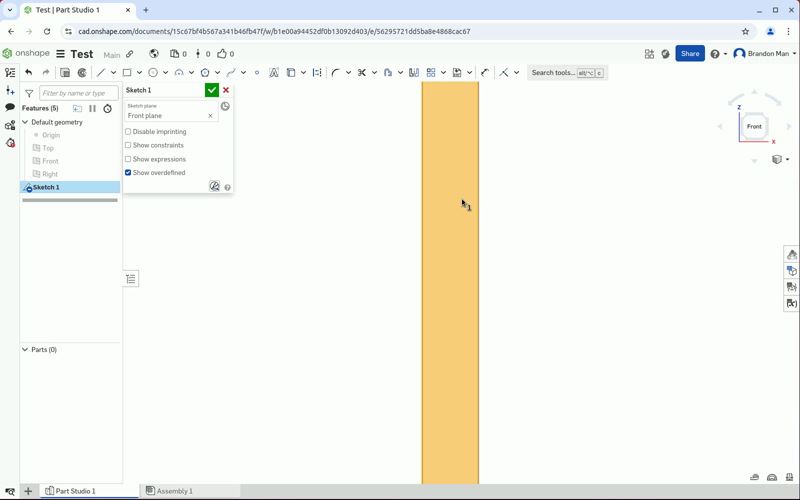
scroll(-6)
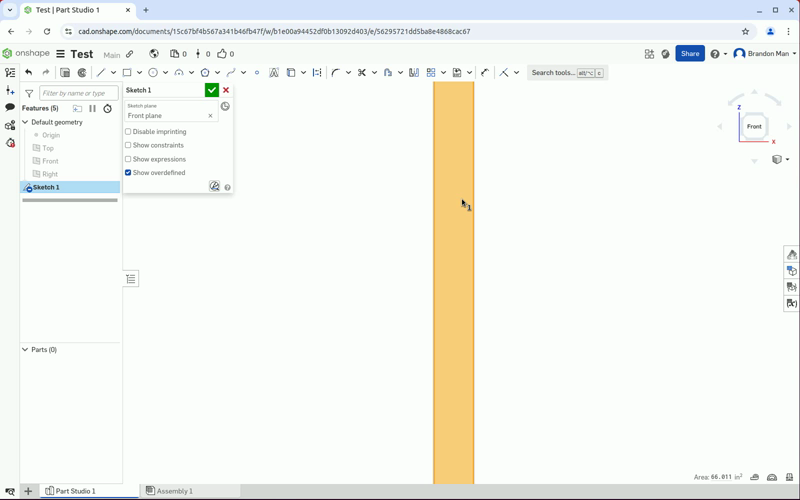
scroll(-6)
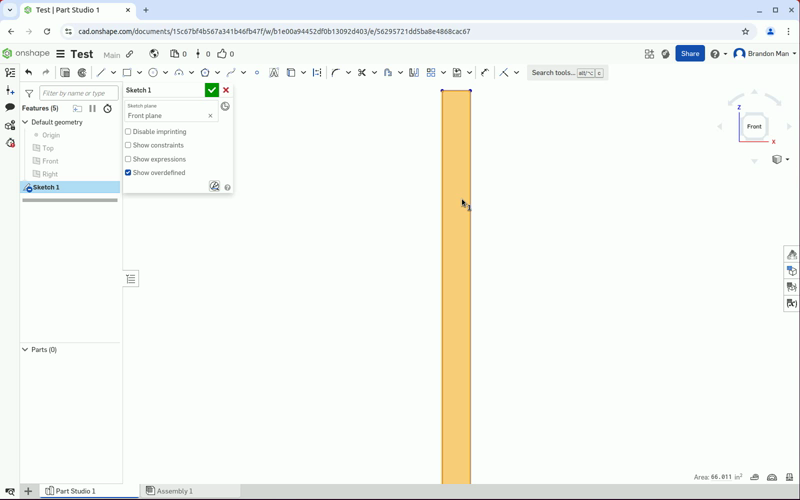
scroll(-6)
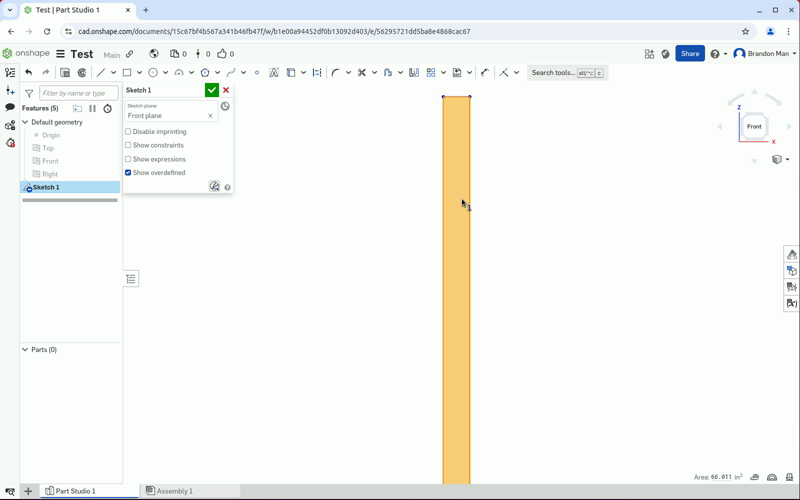
scroll(-6)
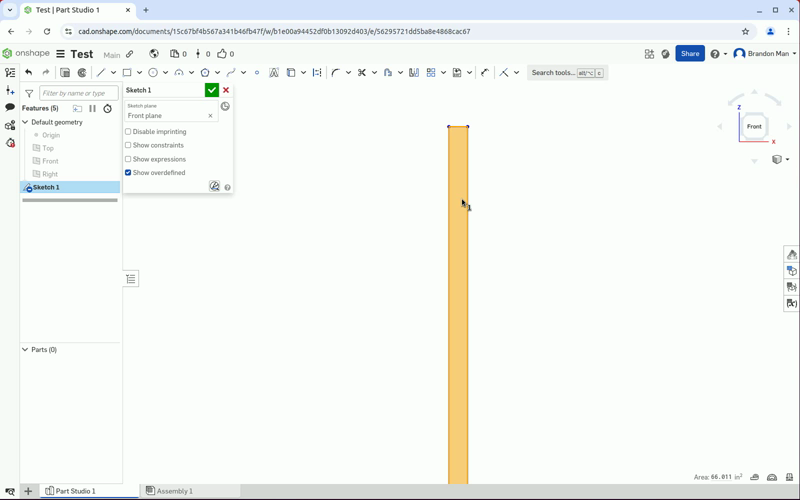
scroll(-6)
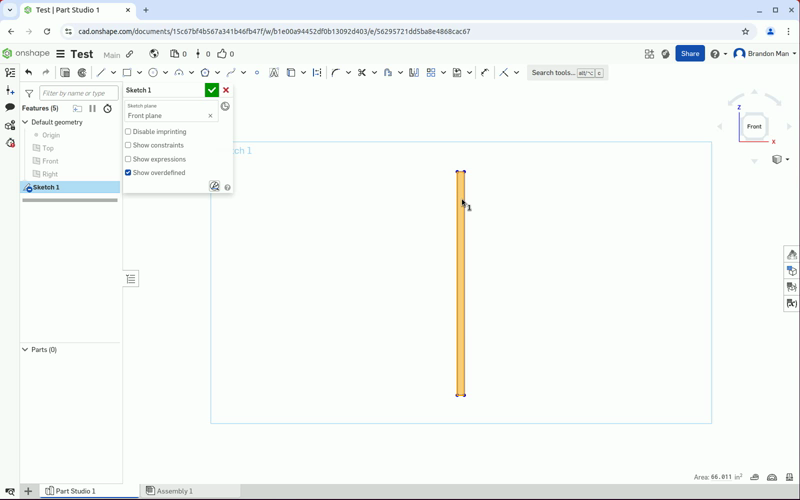
mouse_move(73, 352)
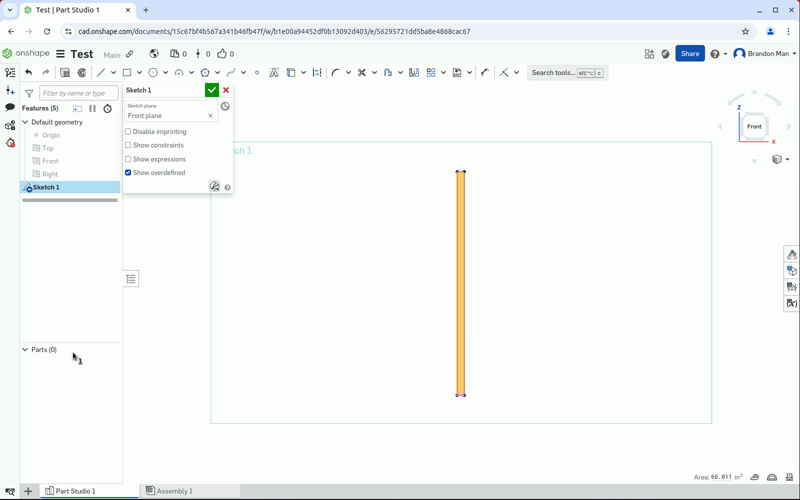
key(shift+y)
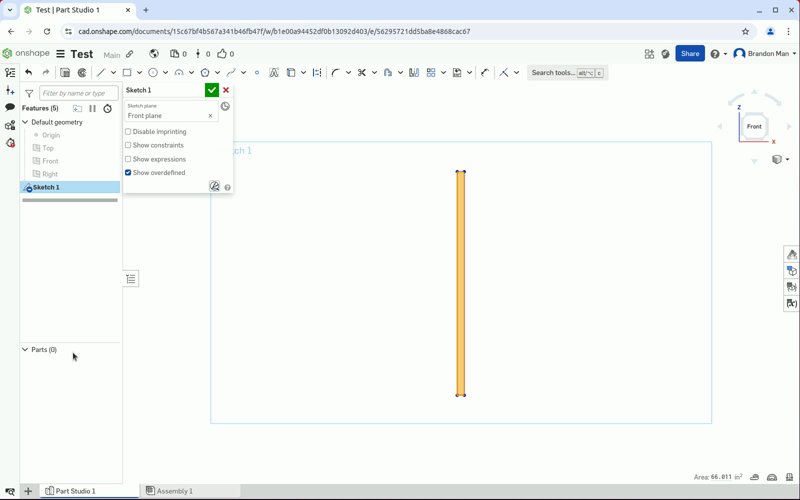
key(shift+e)
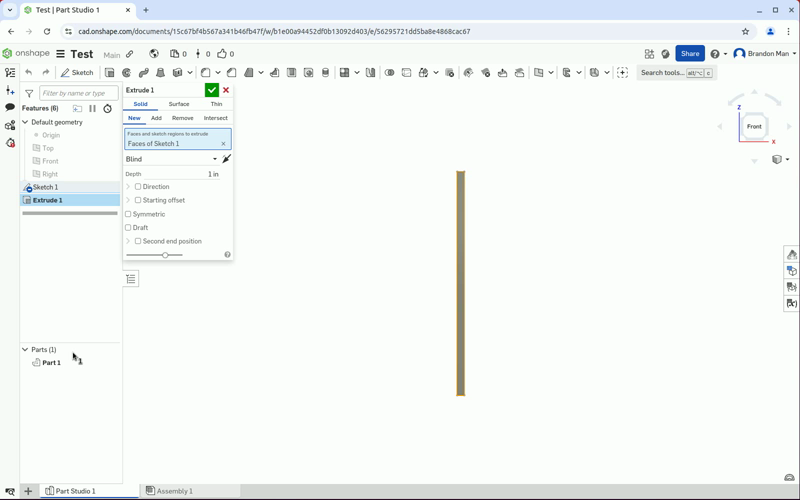
mouse_move(143, 106)
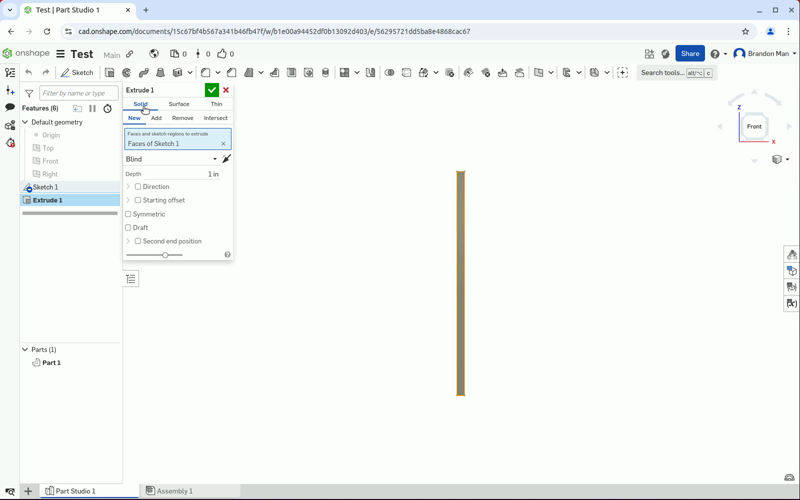
click(143, 106)
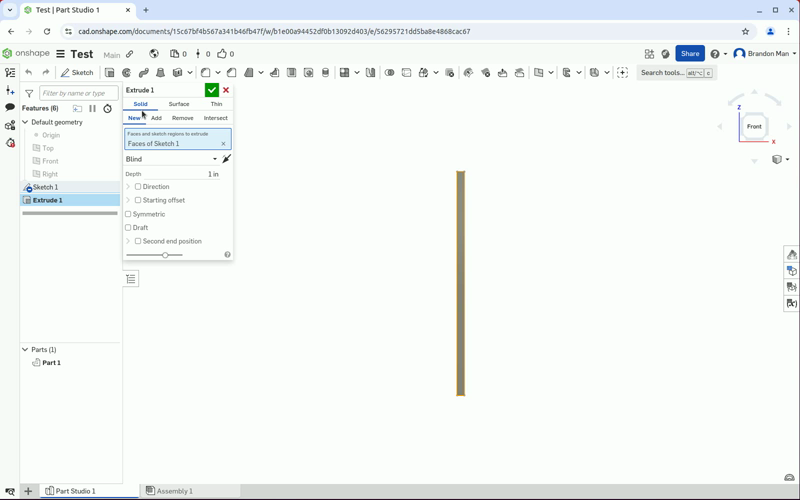
mouse_move(137, 120)
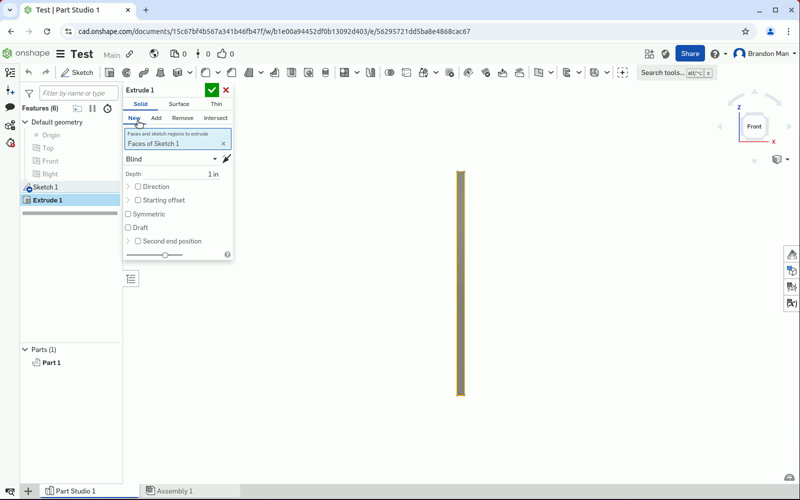
click(137, 120)
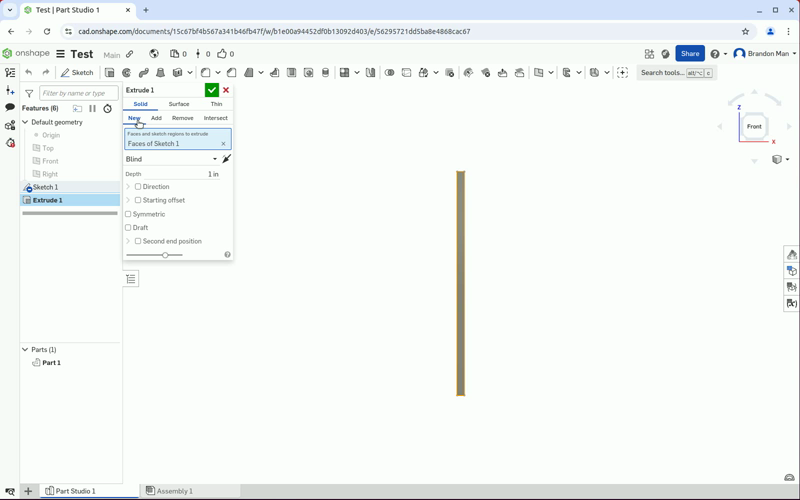
key(tab, 4)
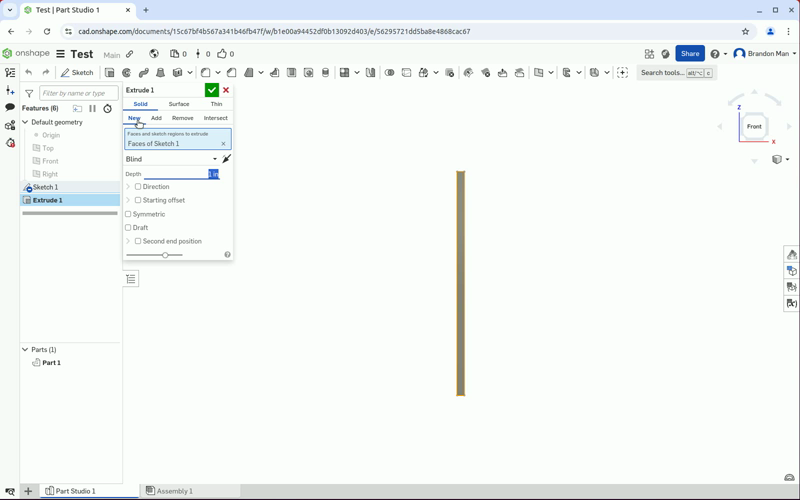
text(1.685)
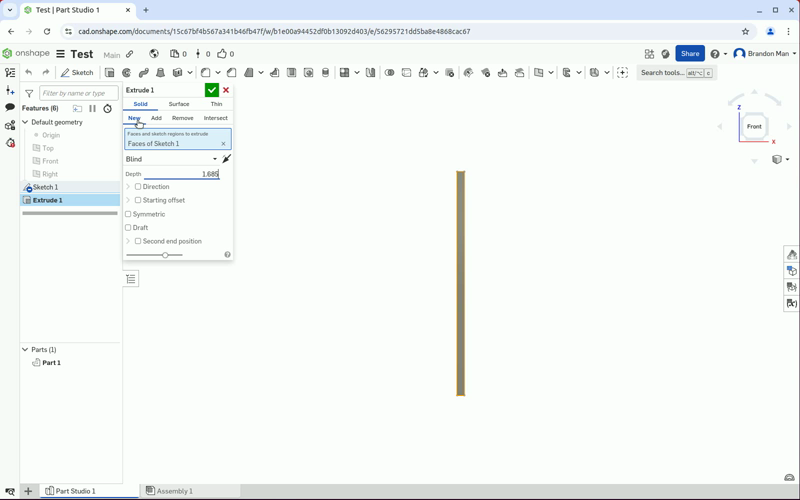
key(enter)
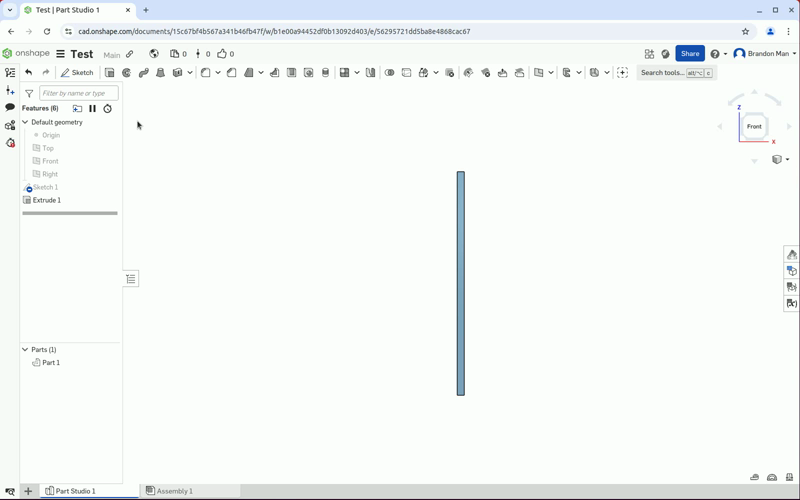
key(shift+h)
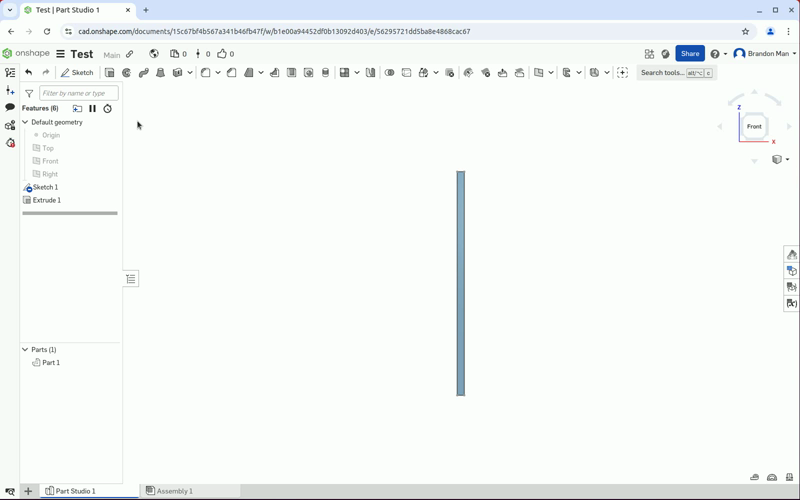
key(shift+h)
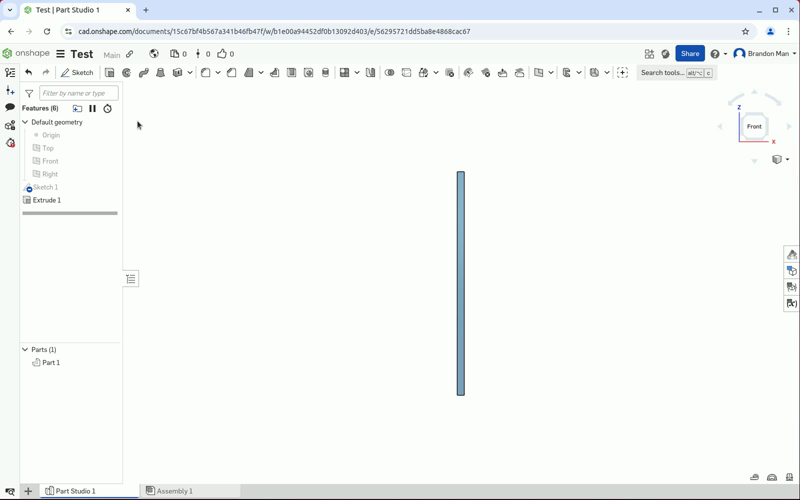
mouse_move(73, 189)
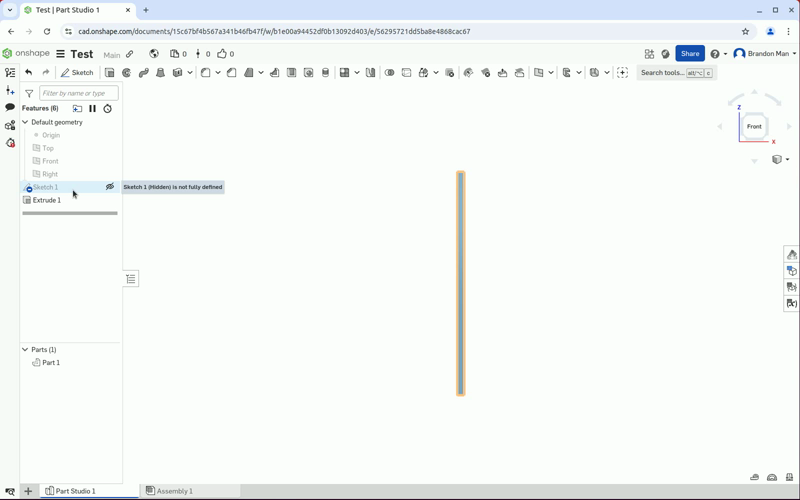
click(73, 189)
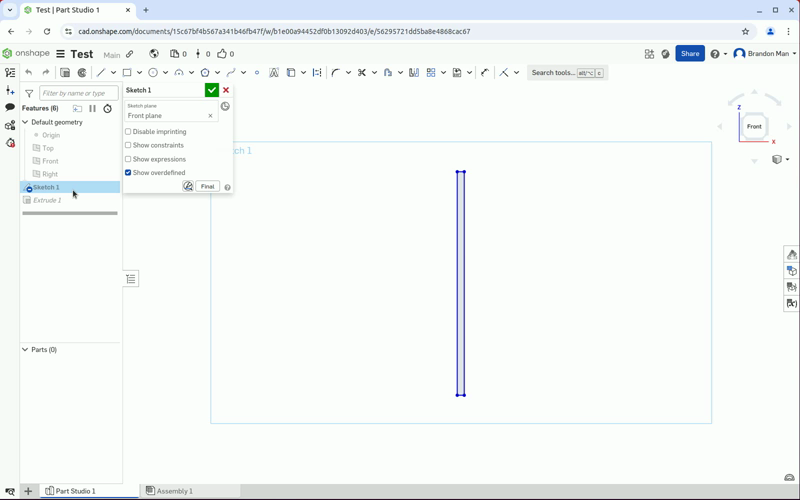
mouse_move(229, 92)
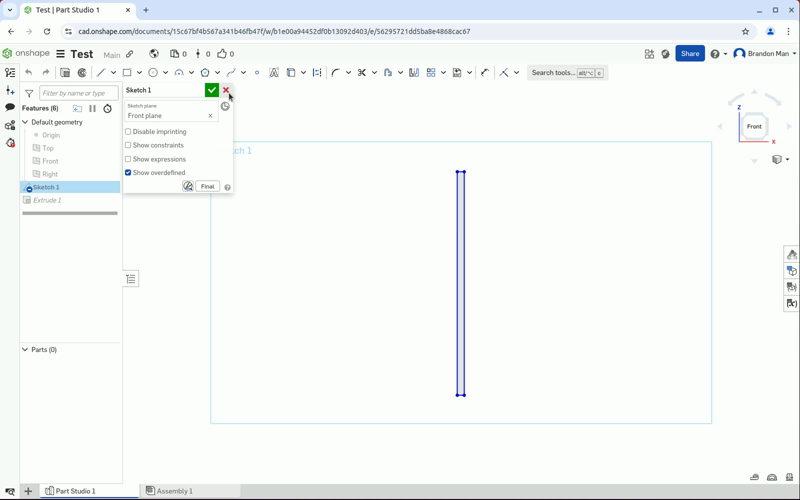
click(229, 92)
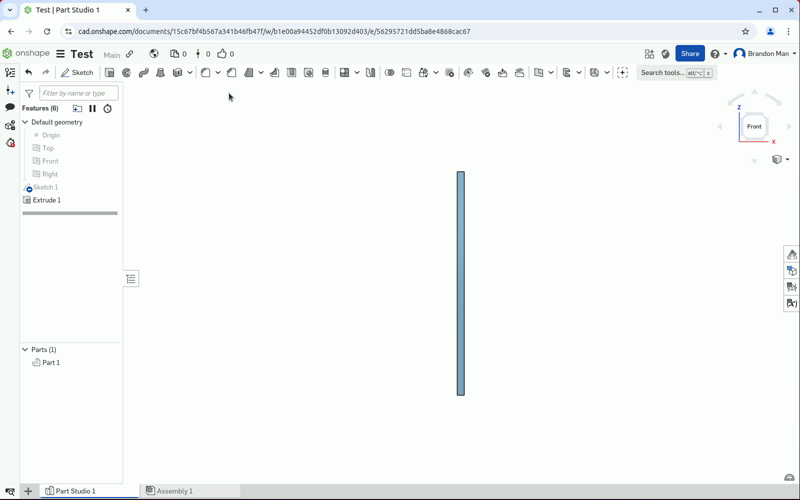
mouse_move(73, 352)
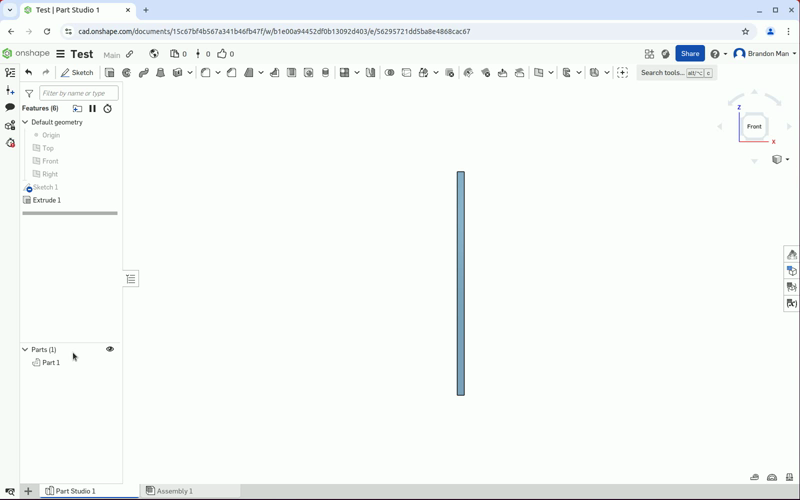
key(y)
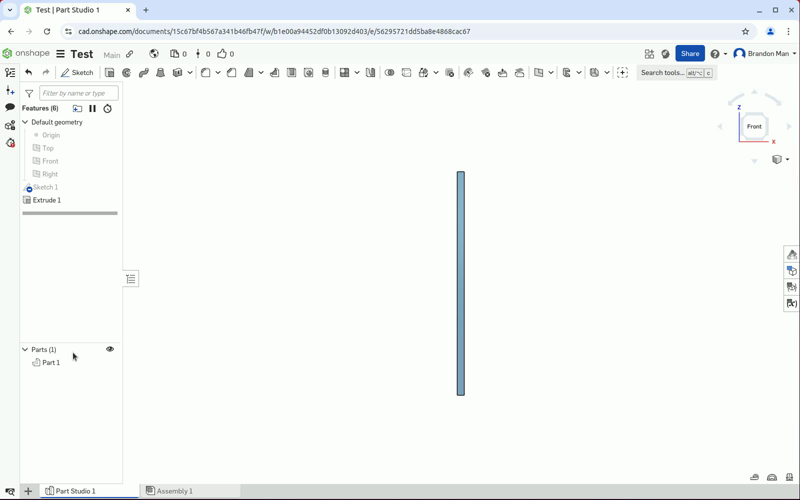
key(shift+p)
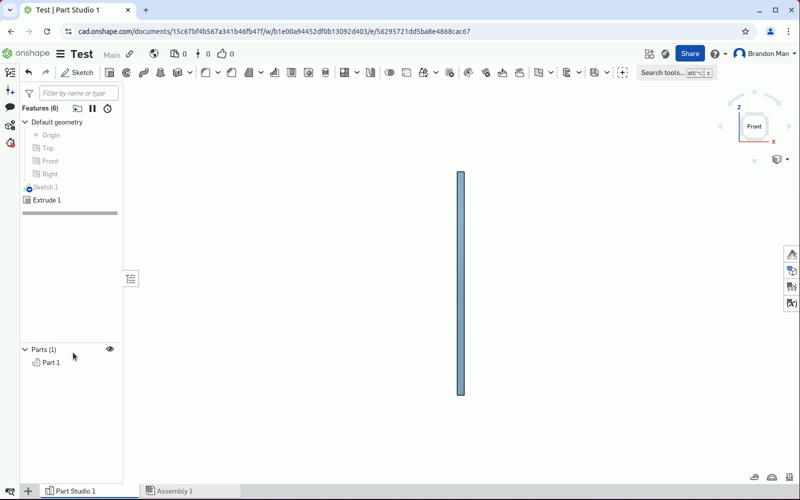
key(space)
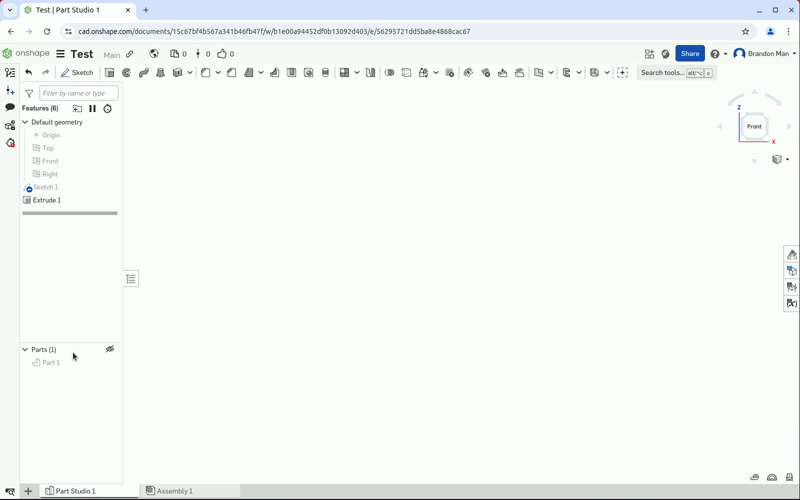
key_down(shift)
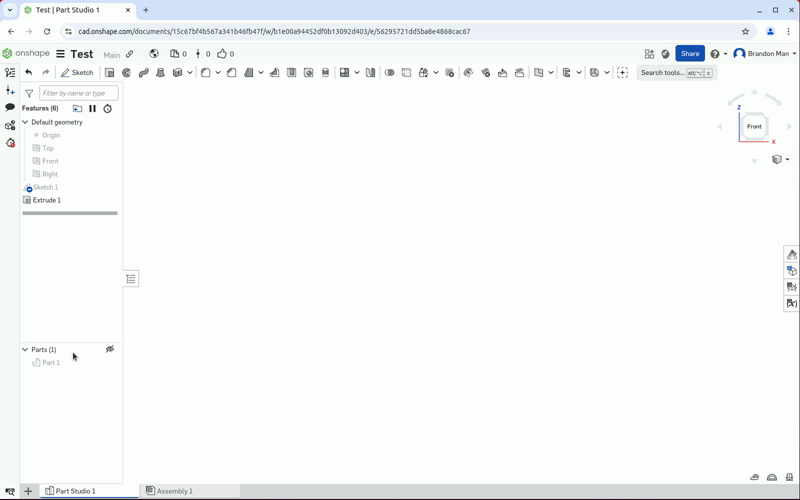
key(left)
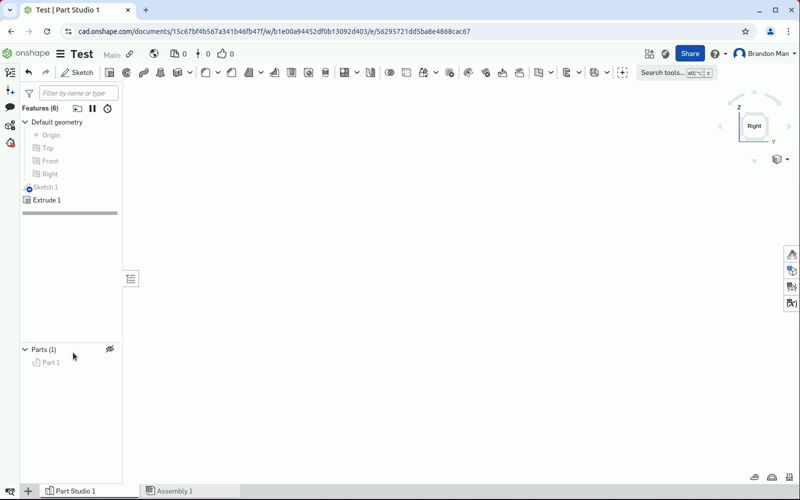
key_up(shift)
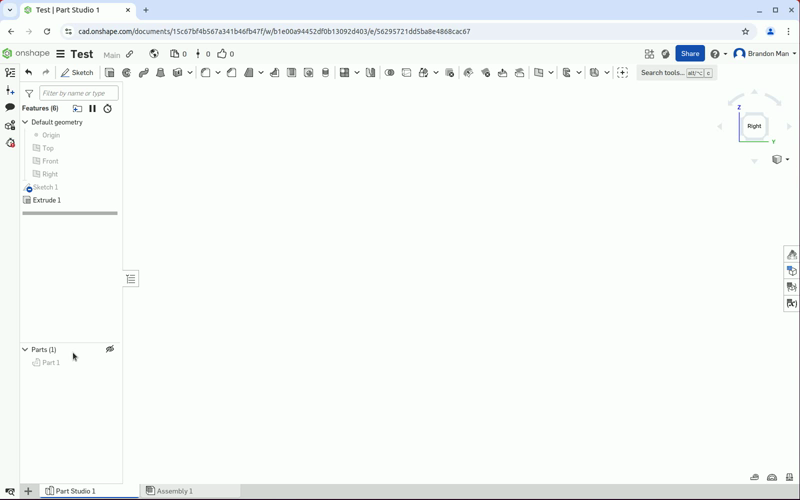
mouse_move(73, 352)
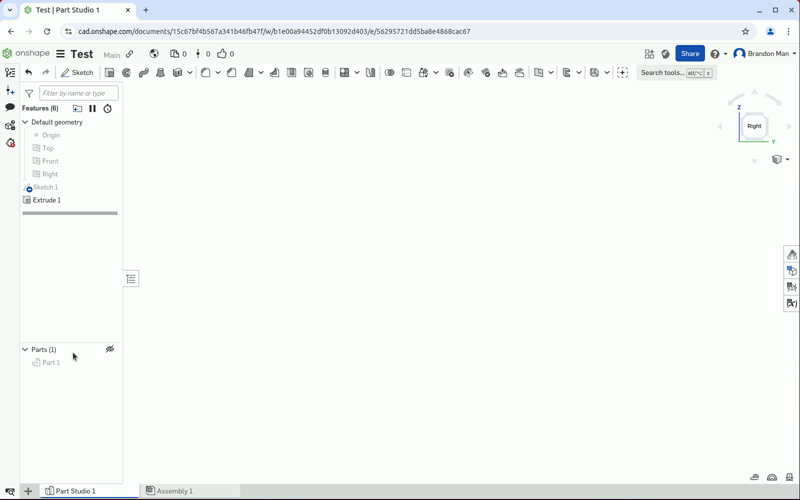
key(shift+y)
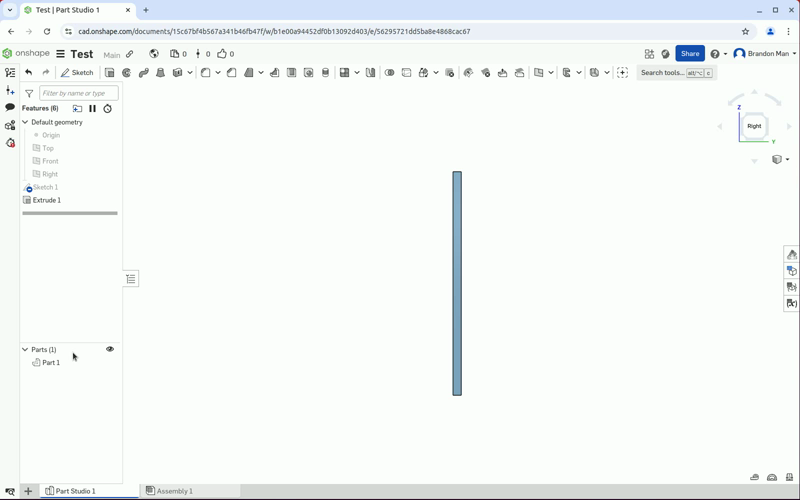
mouse_move(541, 75)
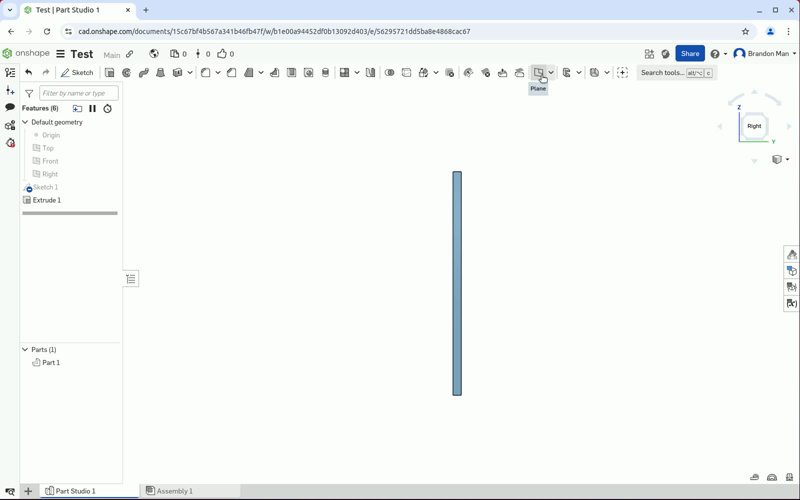
click(541, 75)
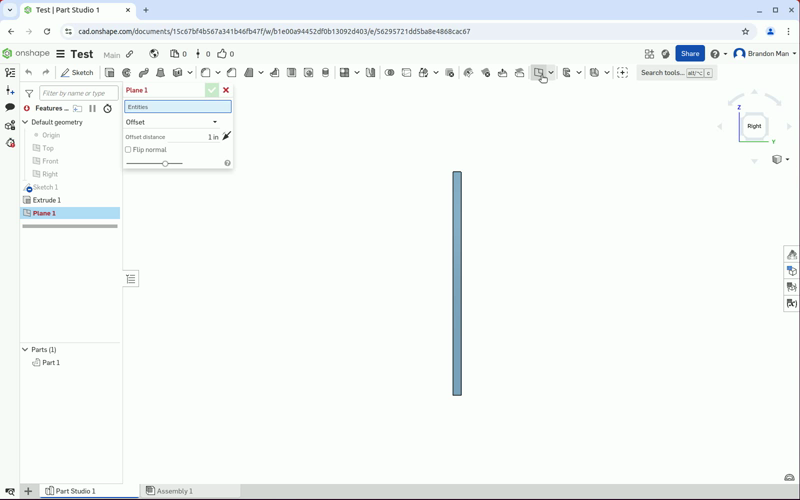
mouse_move(73, 176)
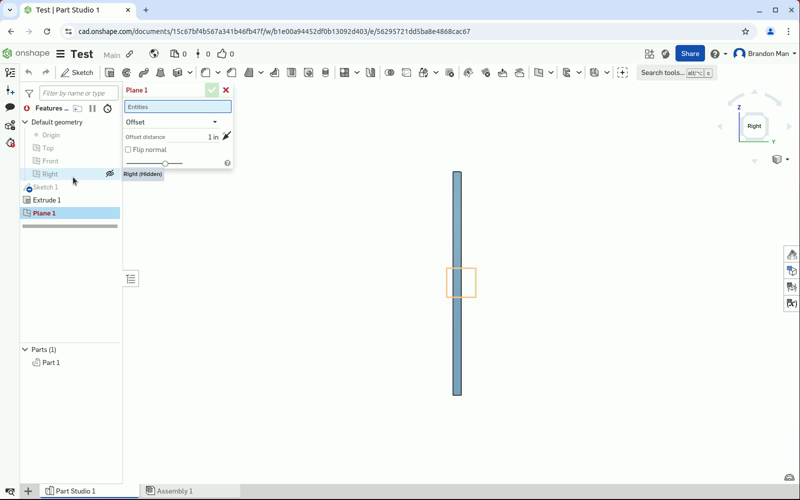
click(73, 176)
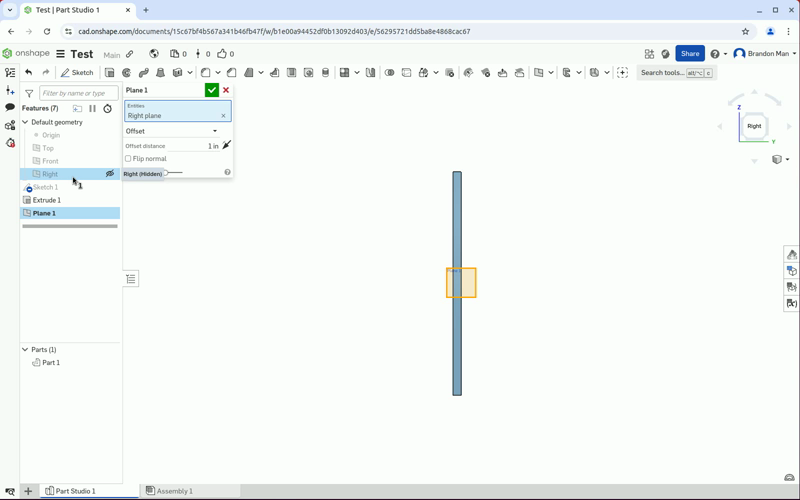
key(tab, 2)
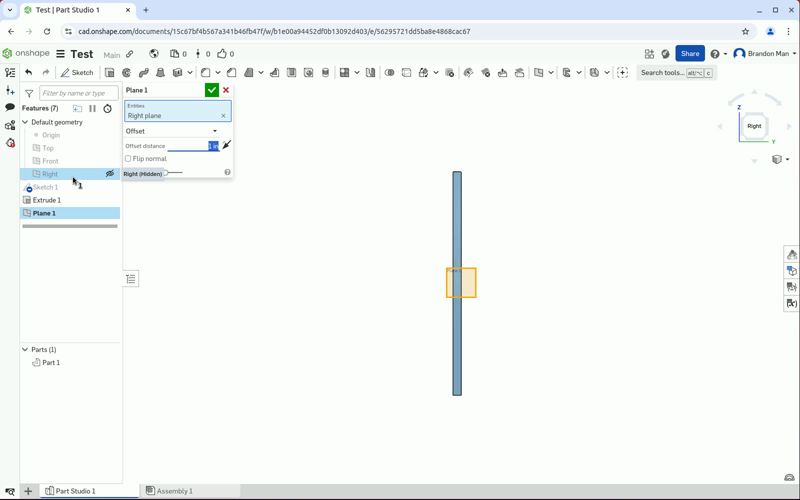
text(0.709)
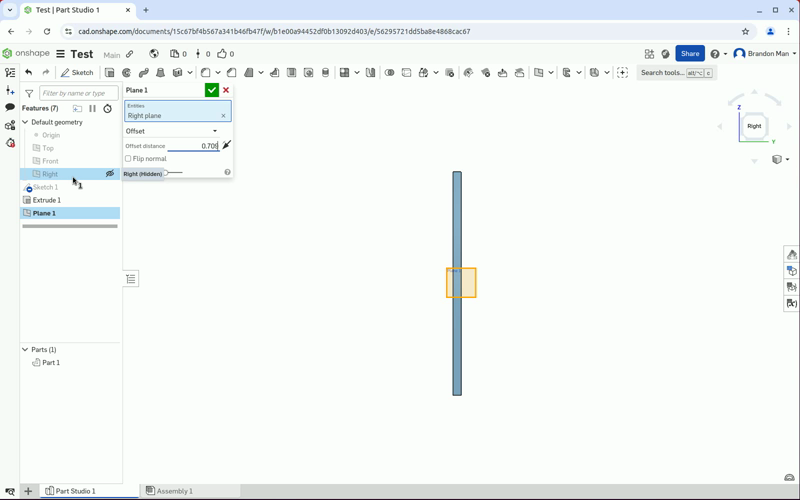
key(enter, 2)
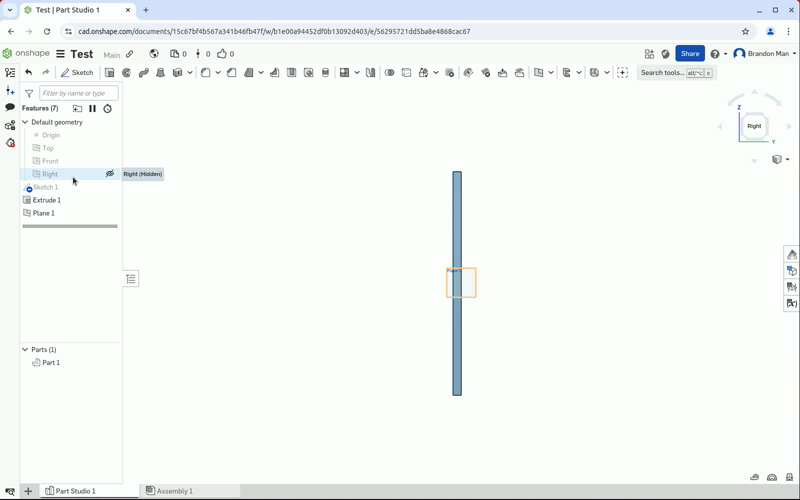
key(shift+s)
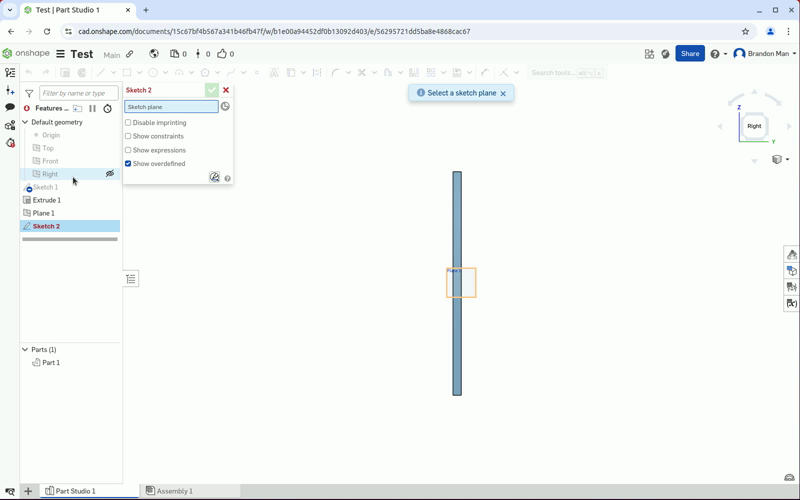
mouse_move(73, 215)
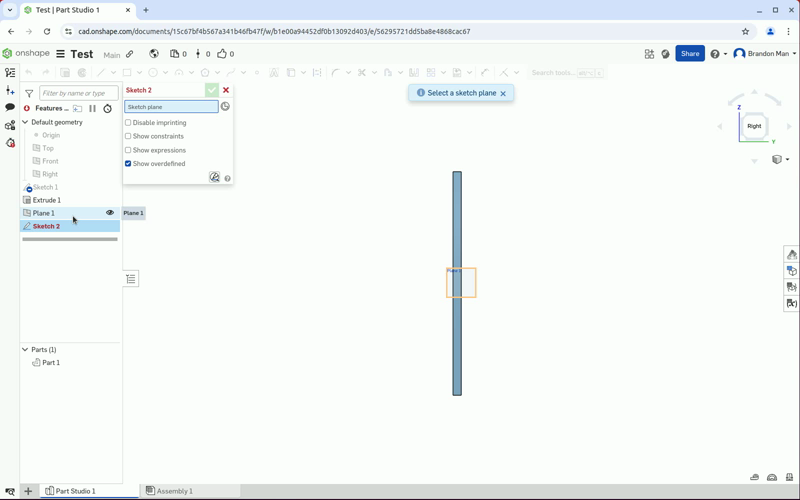
click(73, 215)
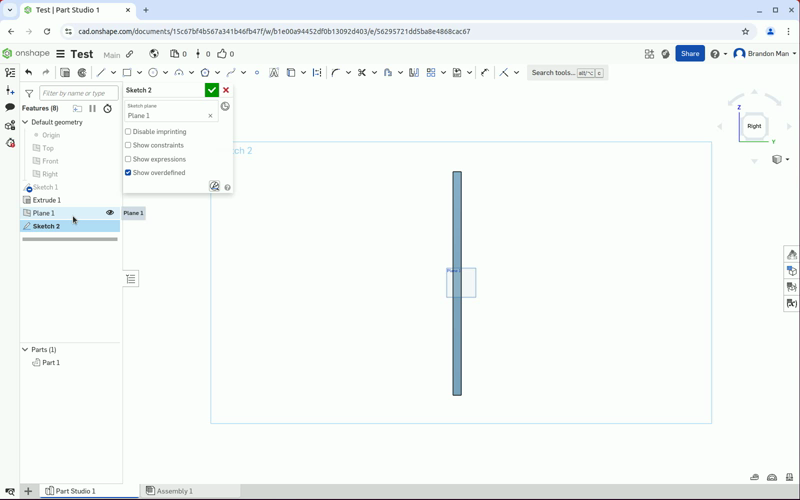
mouse_move(73, 352)
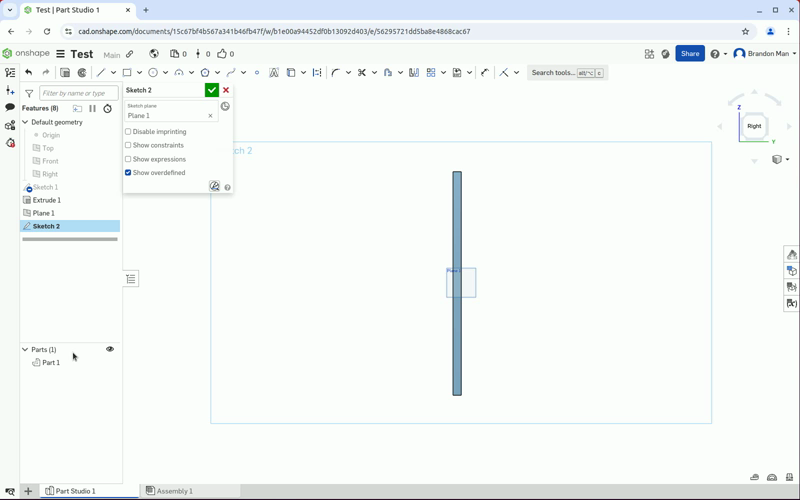
key(y)
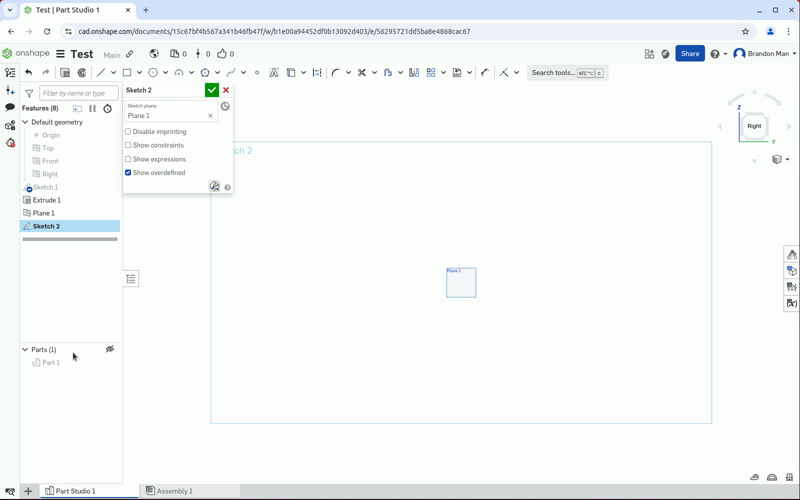
key(l)
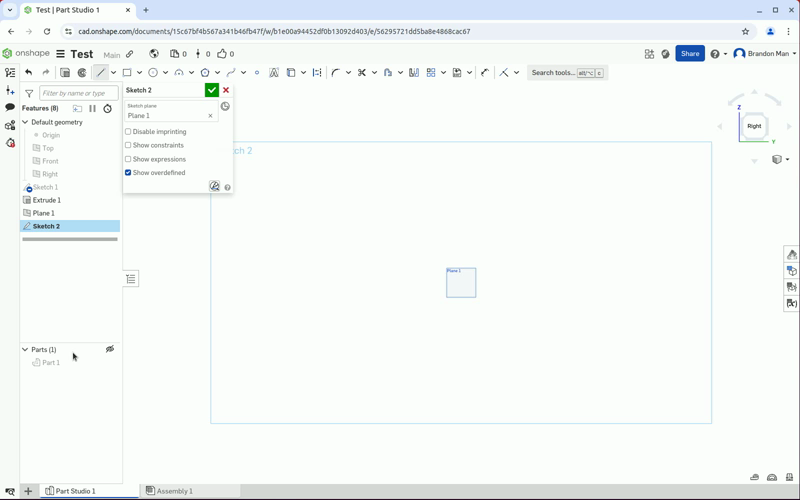
key_down(shift)
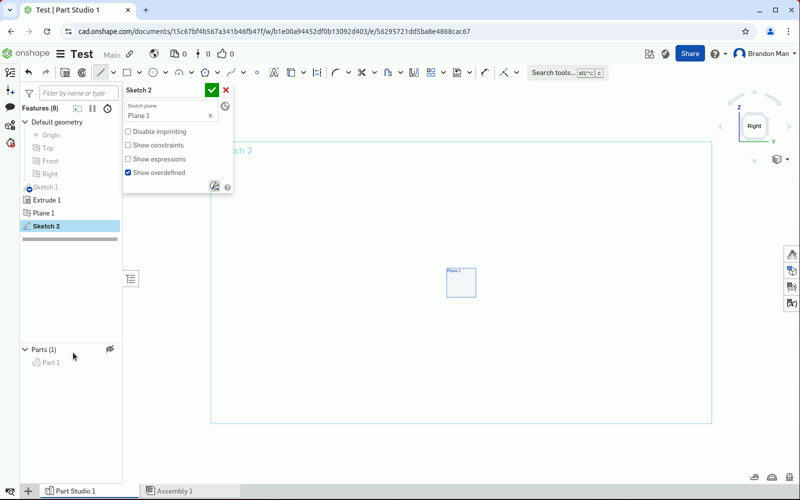
mouse_move(453, 395)
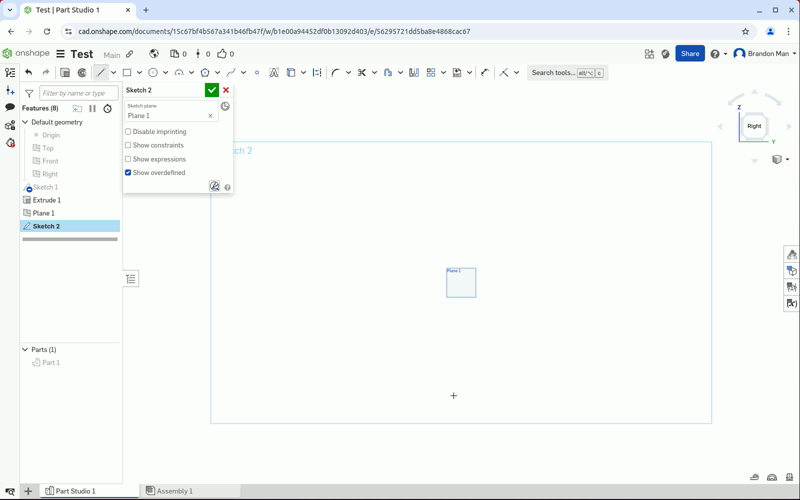
click(453, 395)
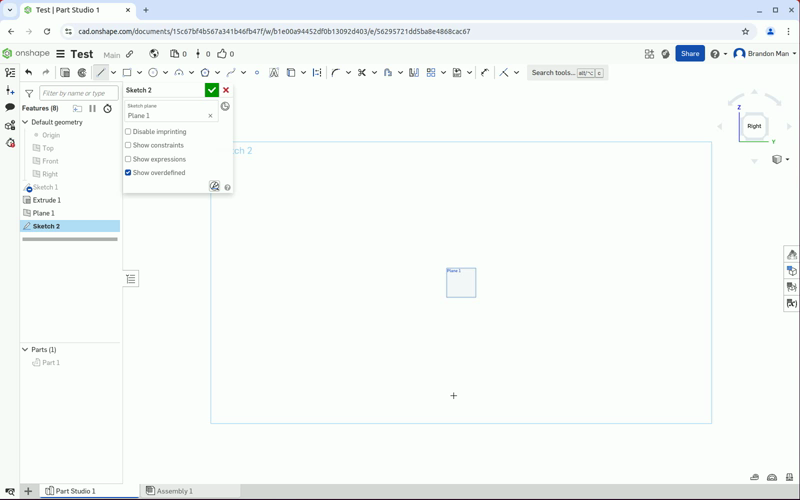
key_up(shift)
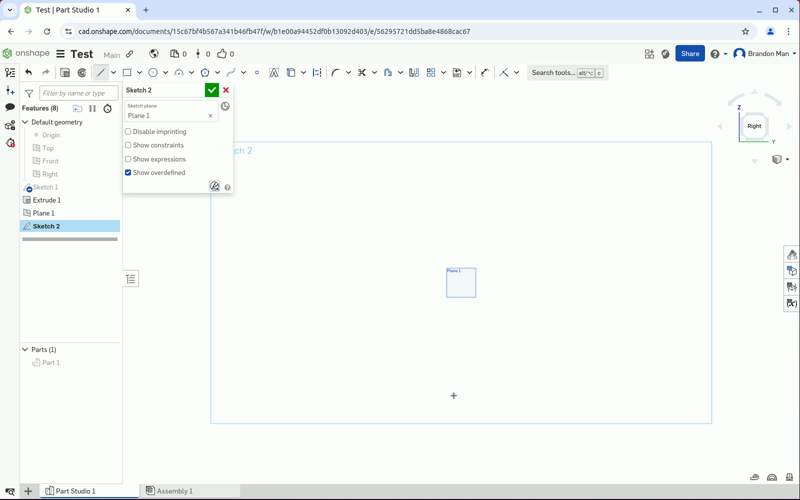
key_down(shift)
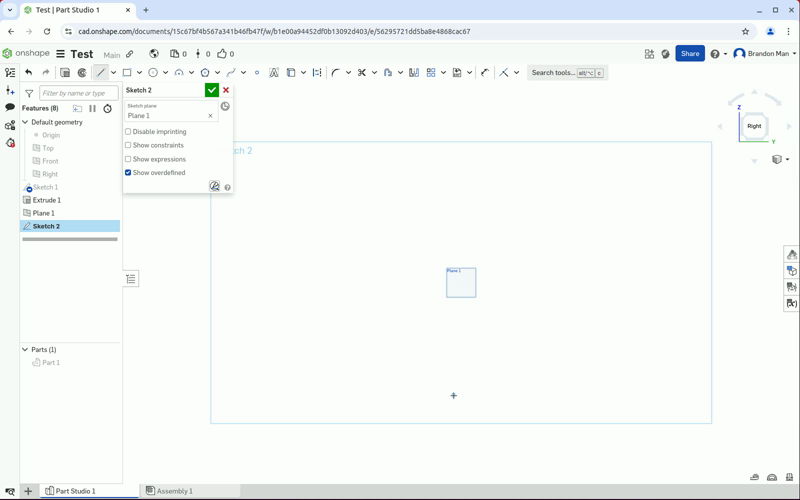
mouse_move(483, 395)
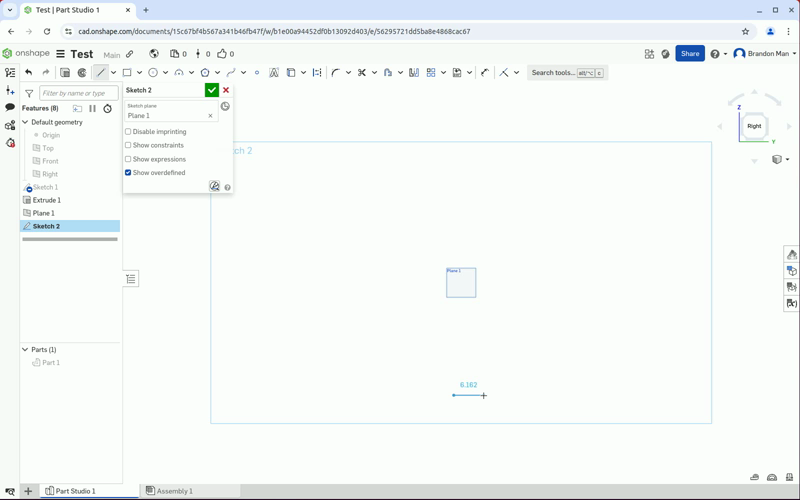
mouse_move(460, 395)
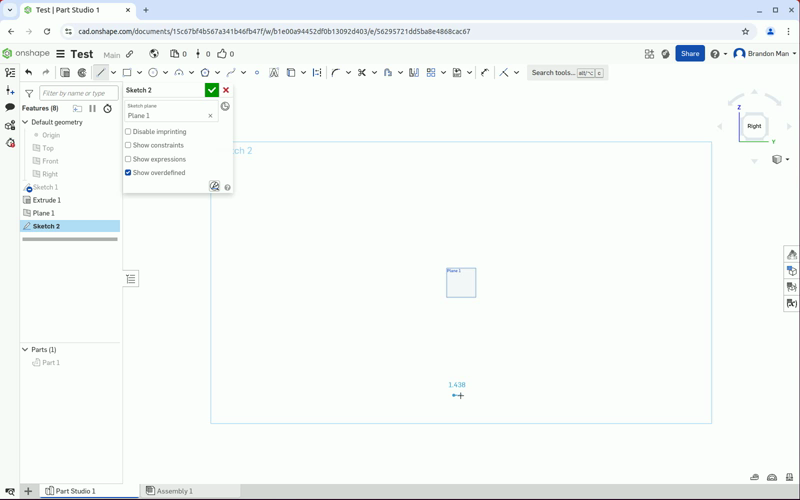
scroll(6)
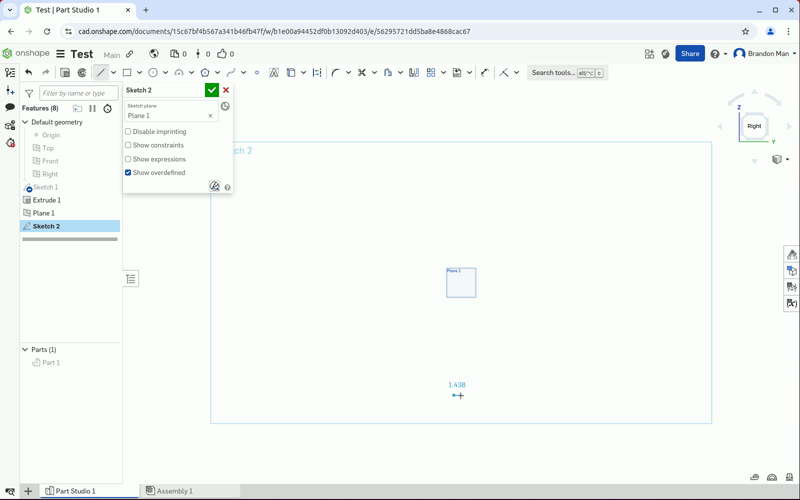
scroll(6)
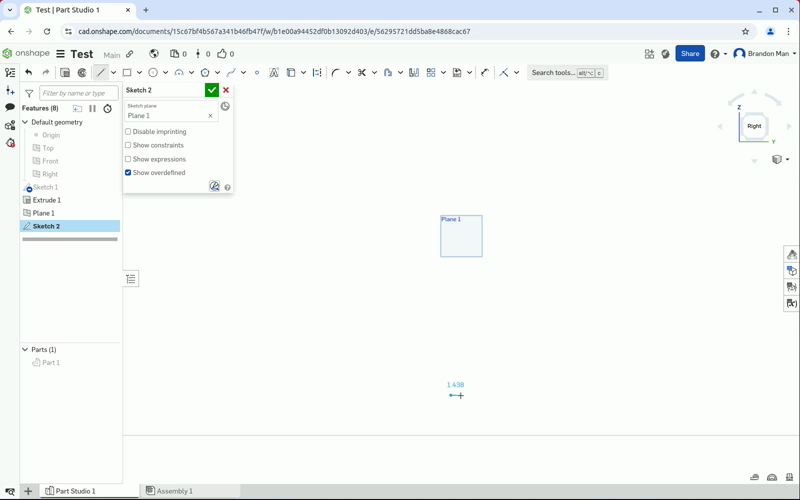
scroll(6)
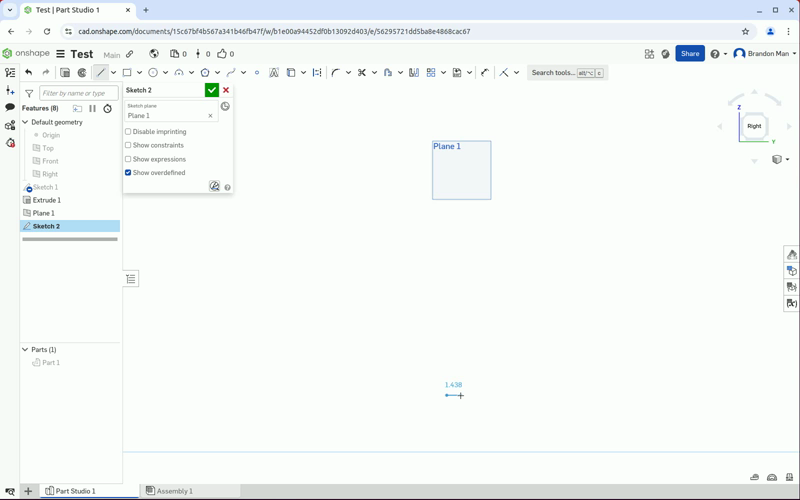
scroll(6)
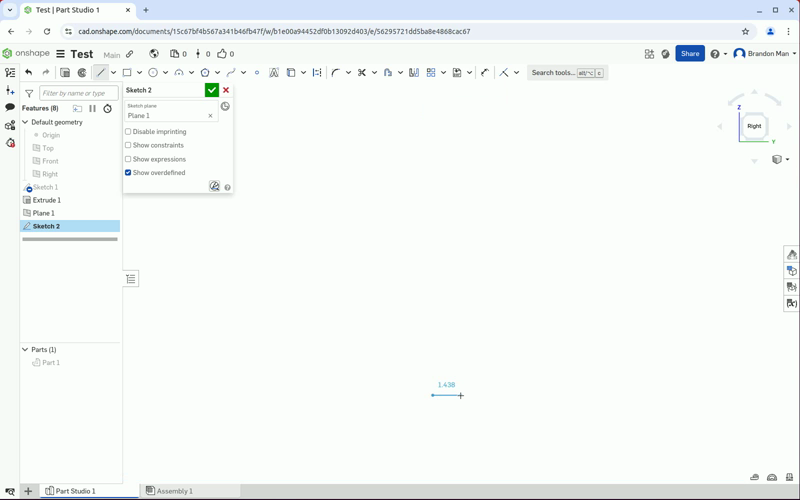
scroll(6)
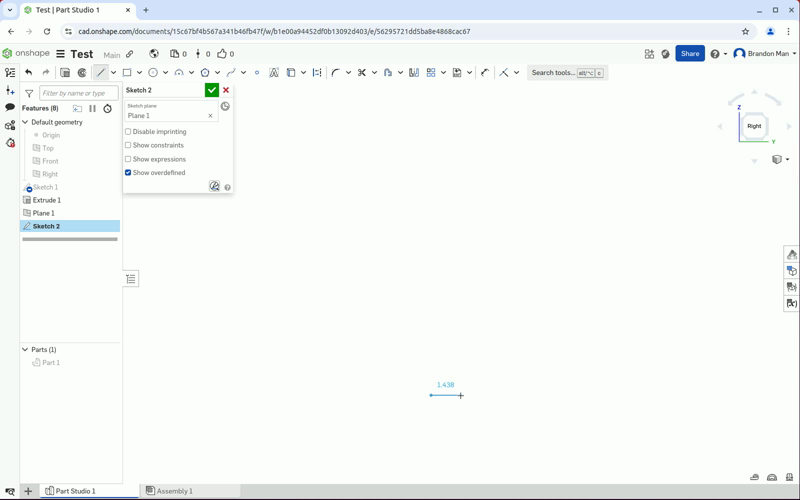
scroll(6)
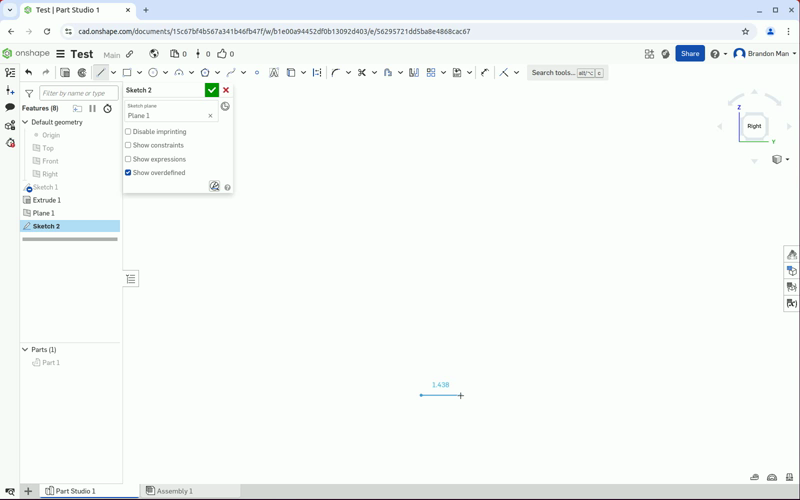
scroll(6)
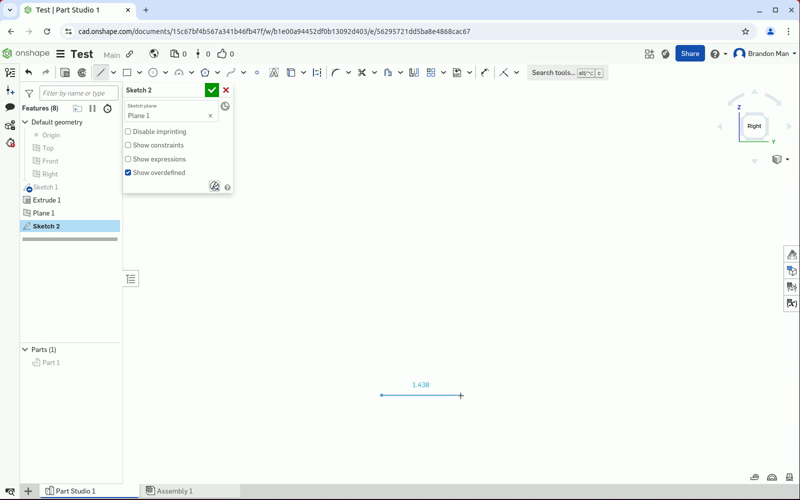
click(460, 395)
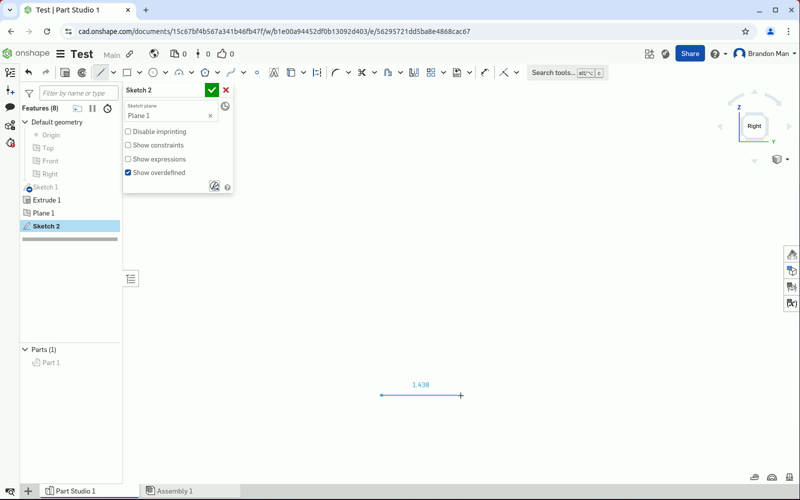
scroll(-6)
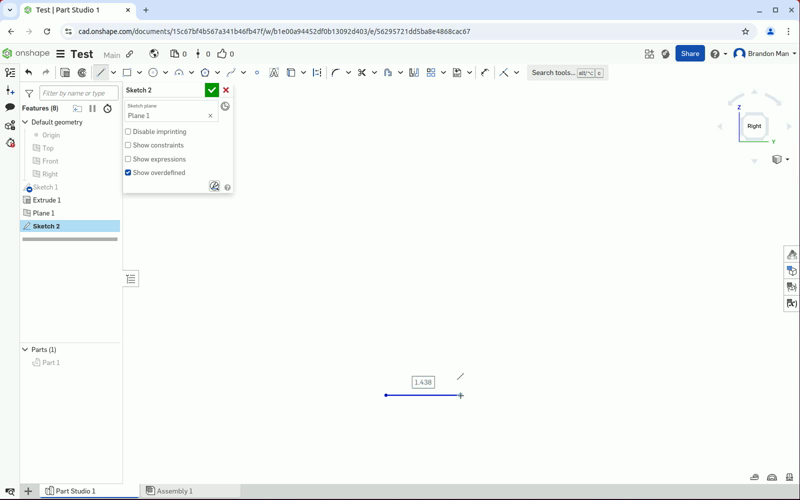
scroll(-6)
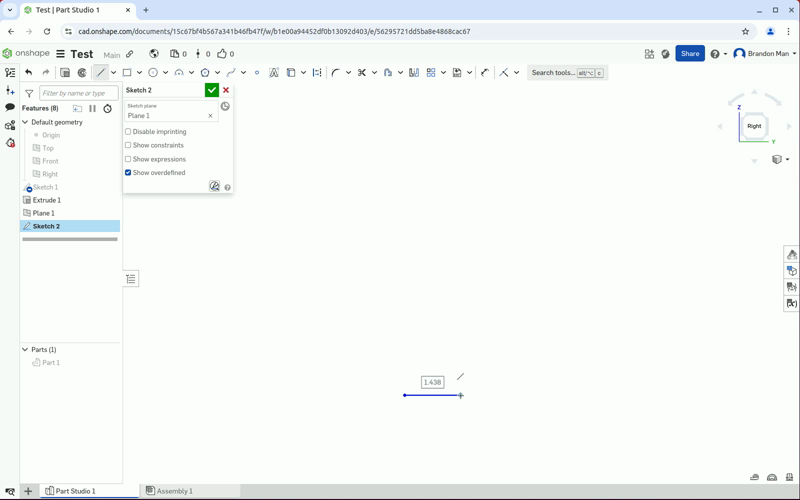
scroll(-6)
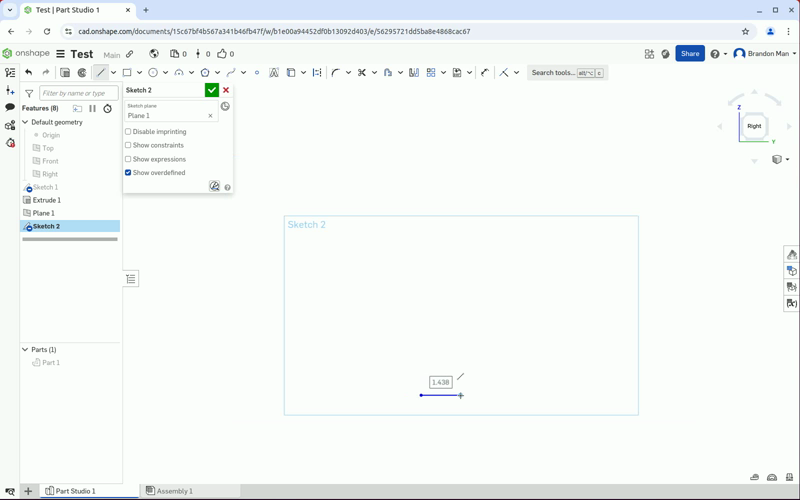
scroll(-6)
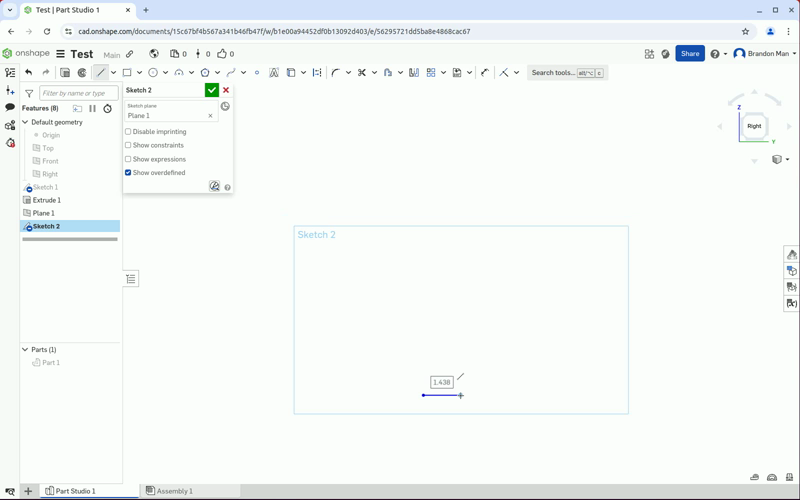
scroll(-6)
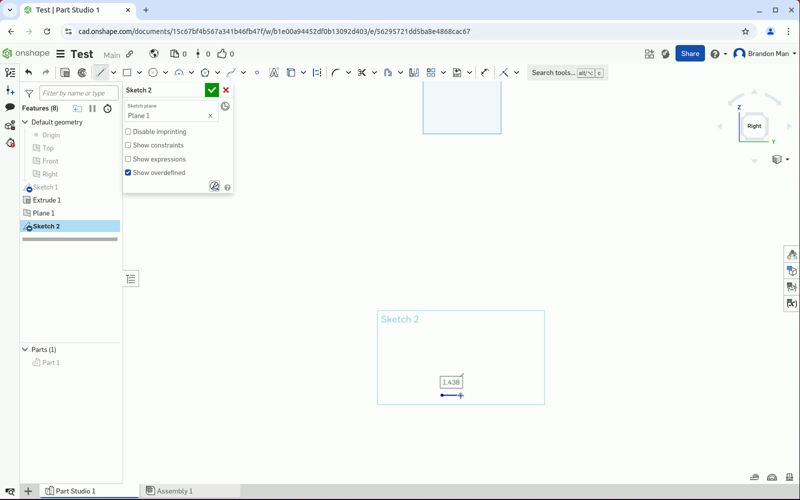
scroll(-6)
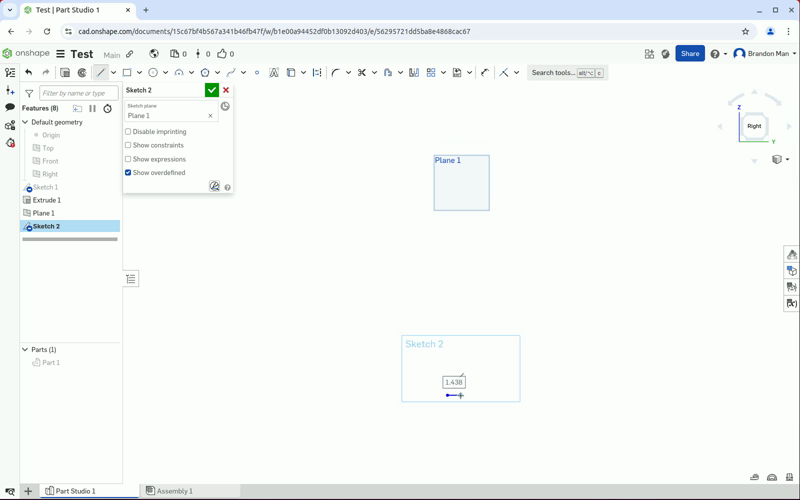
scroll(-6)
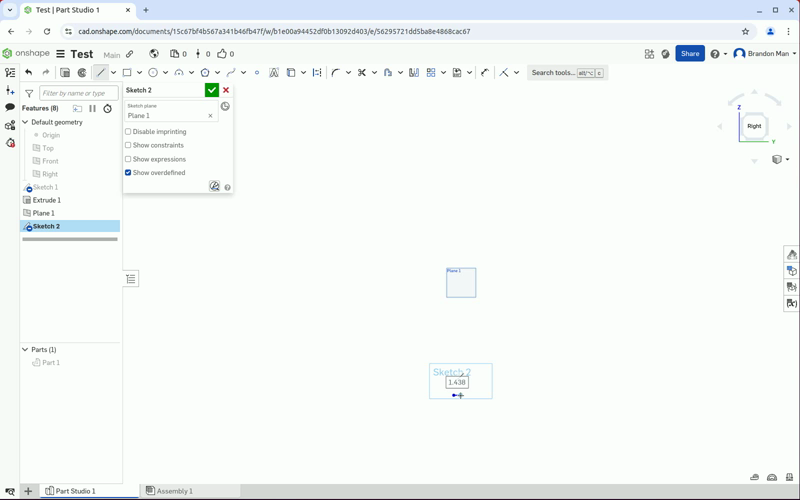
key_up(shift)
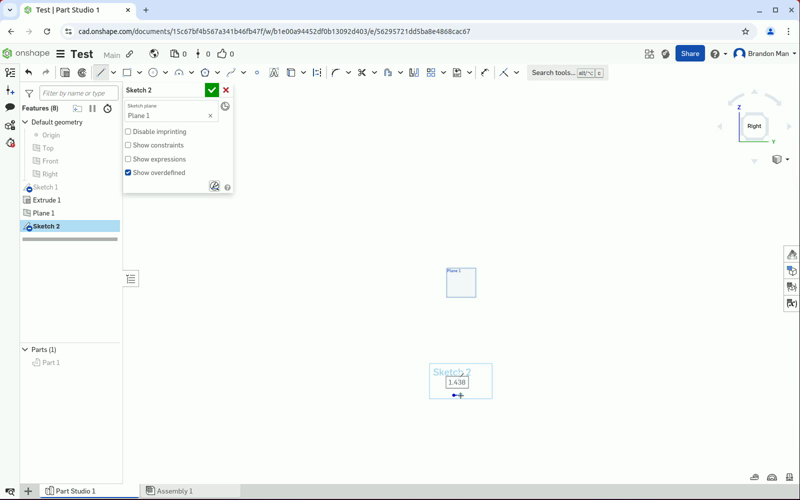
key_down(shift)
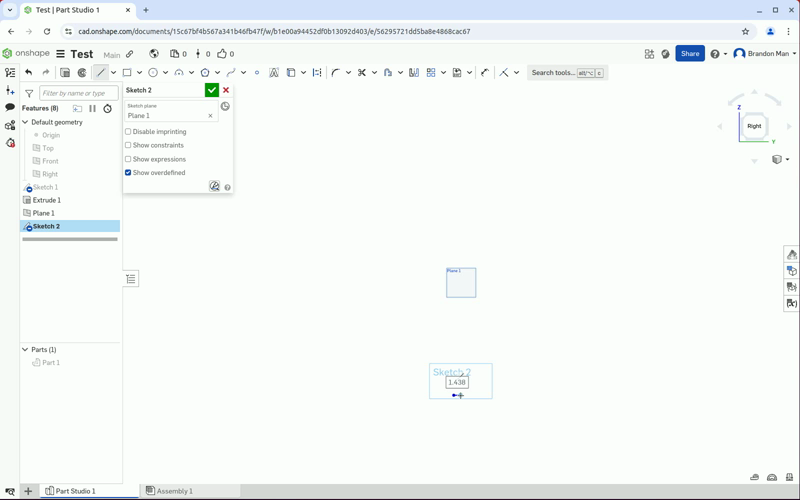
mouse_move(460, 171)
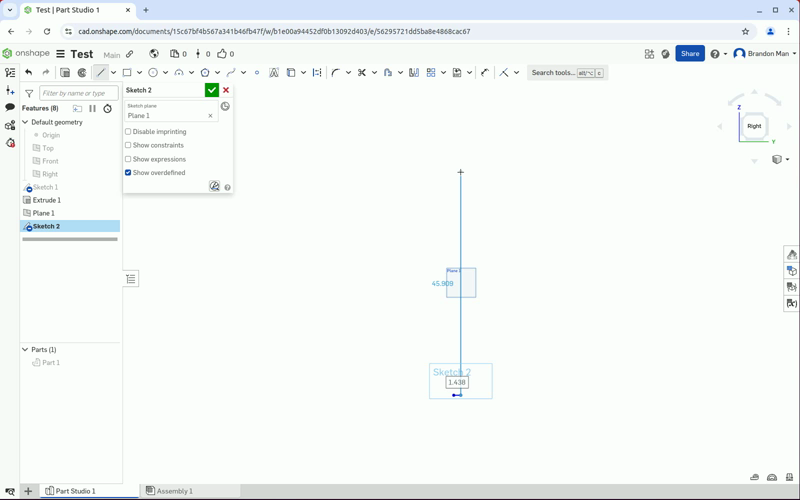
click(460, 171)
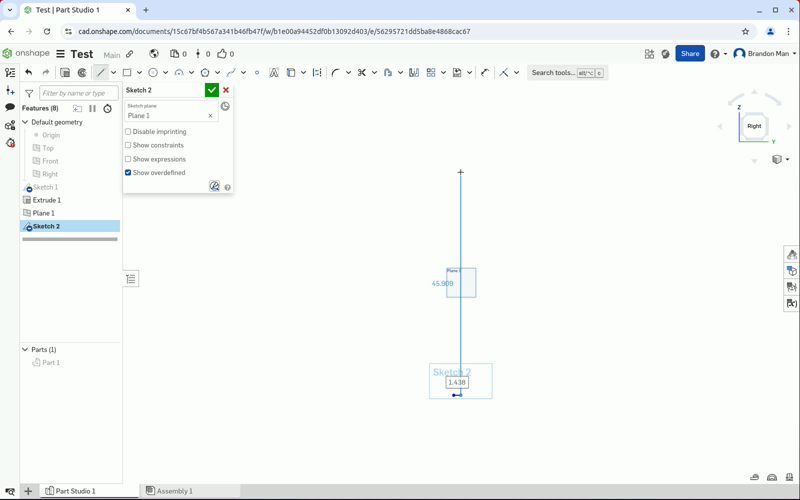
key_up(shift)
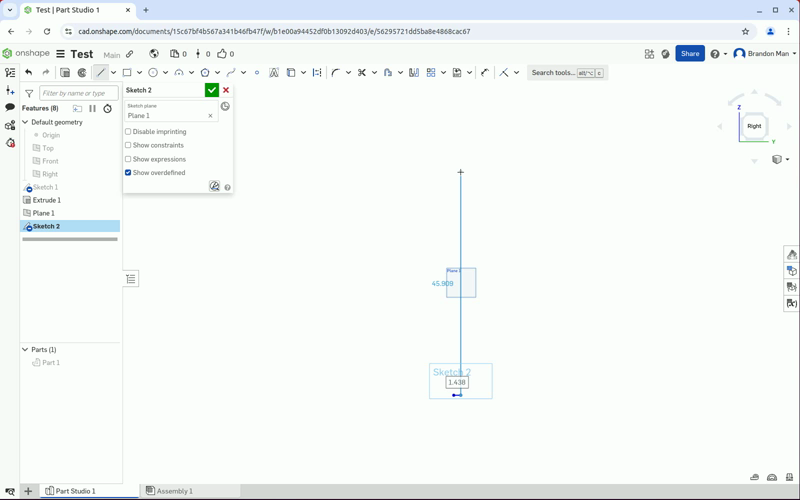
key_down(shift)
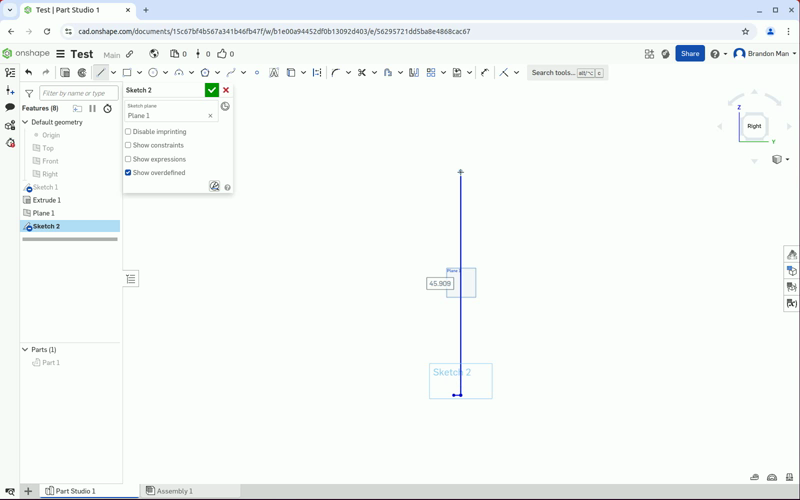
mouse_move(490, 171)
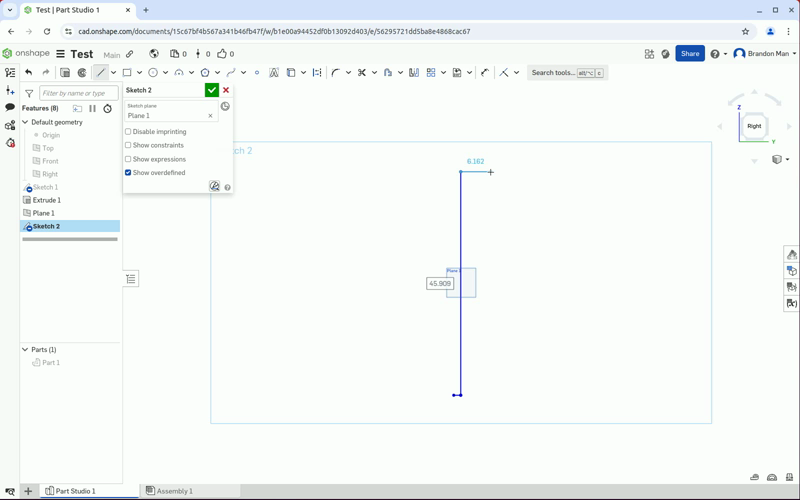
mouse_move(453, 171)
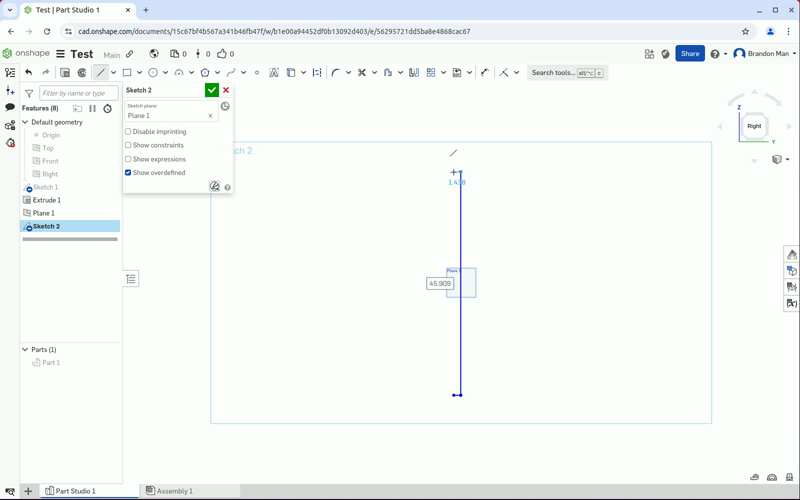
scroll(6)
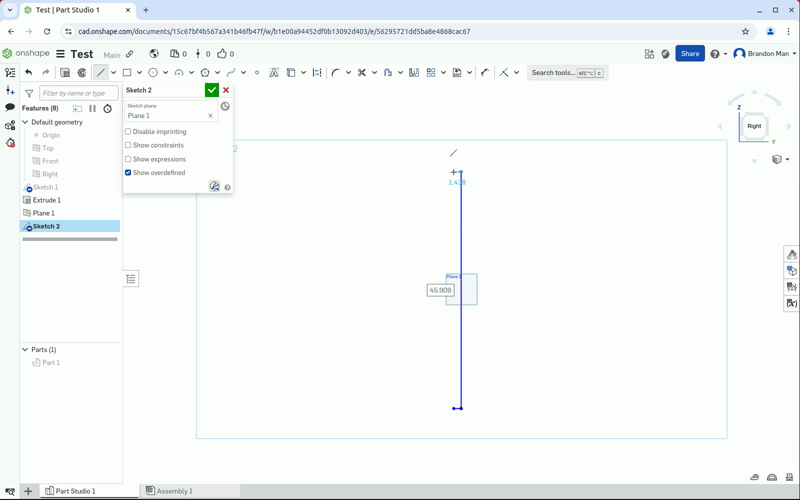
scroll(6)
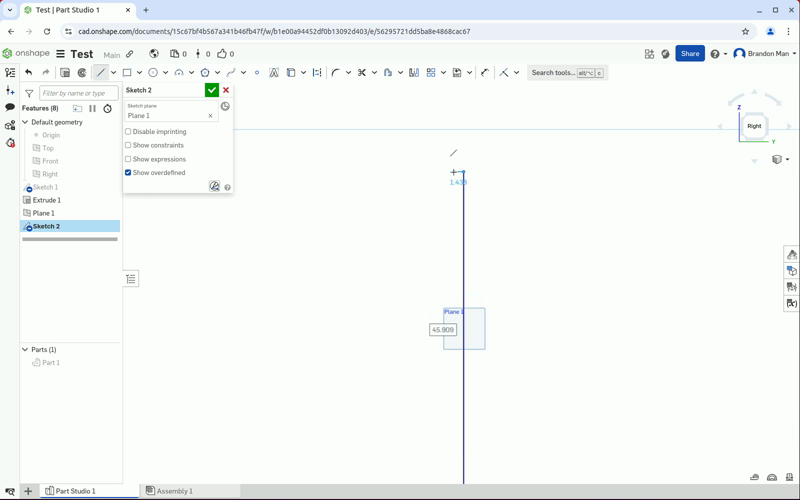
scroll(6)
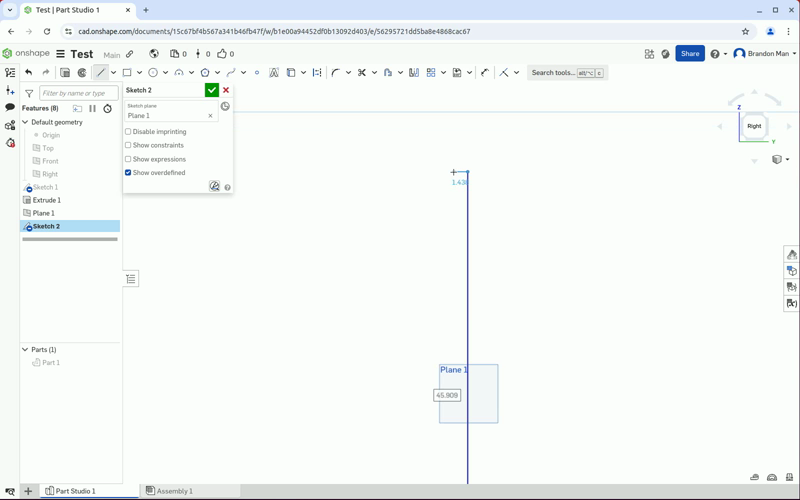
scroll(6)
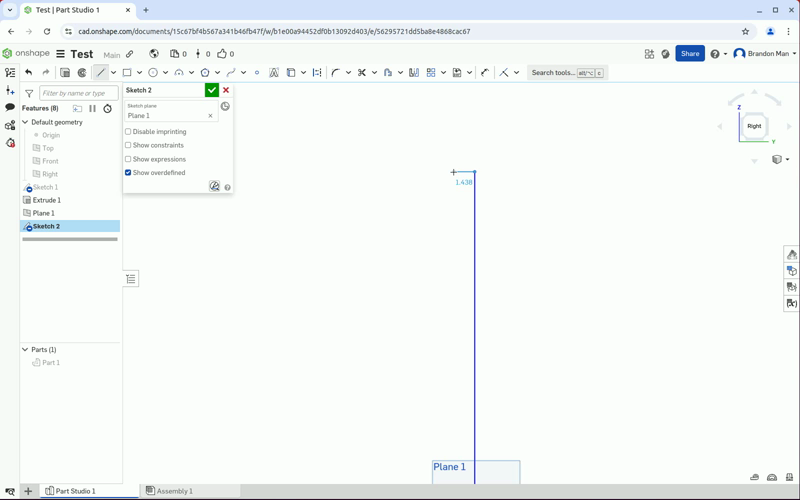
scroll(6)
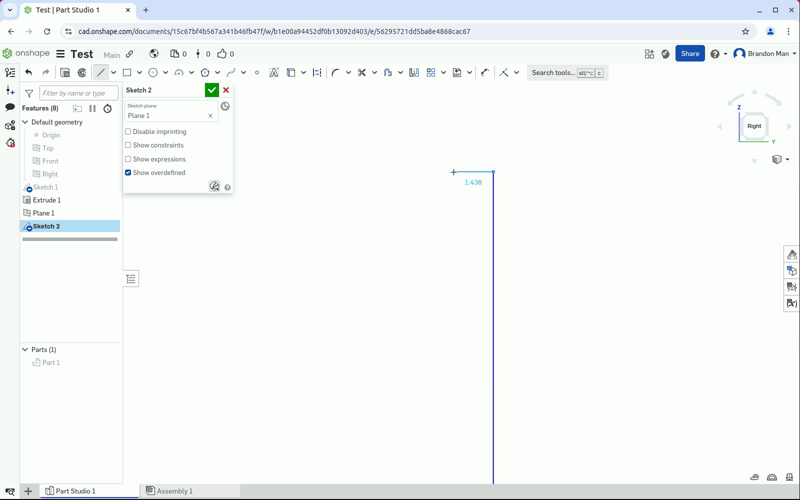
scroll(6)
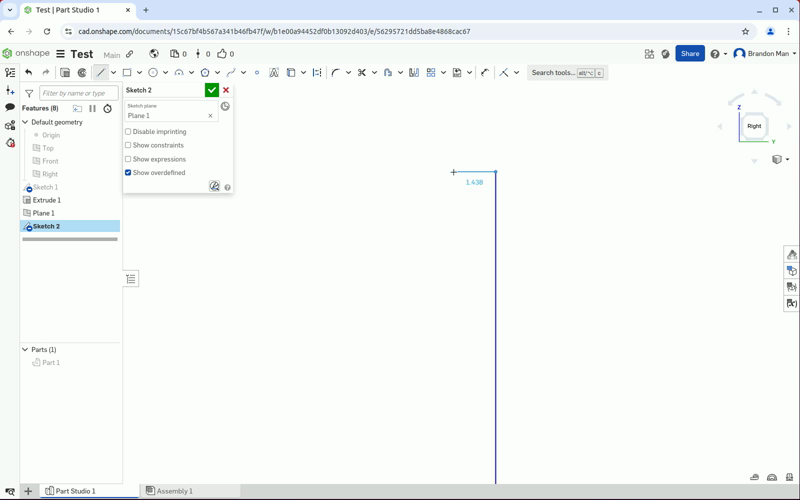
scroll(6)
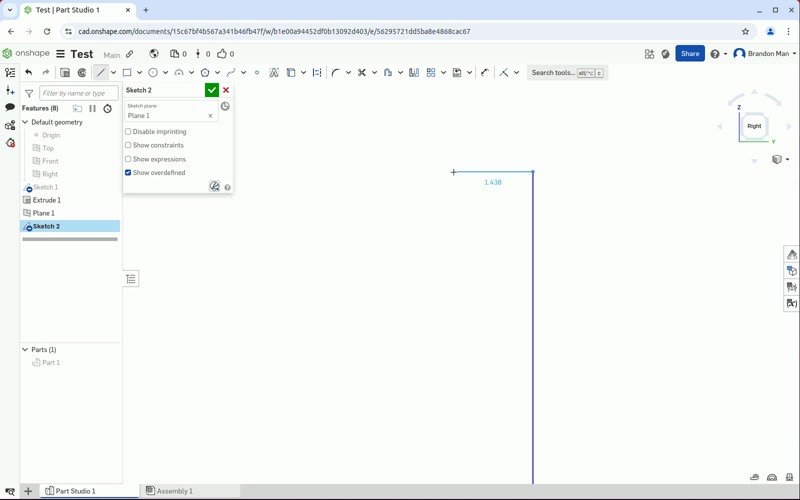
click(453, 171)
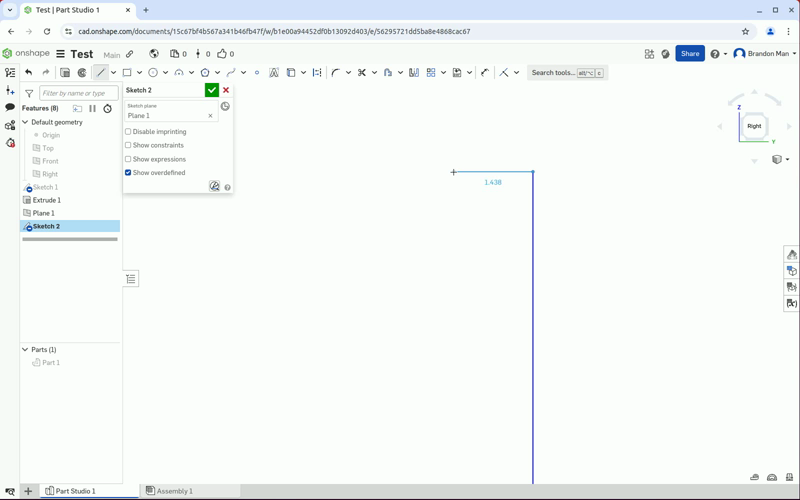
scroll(-6)
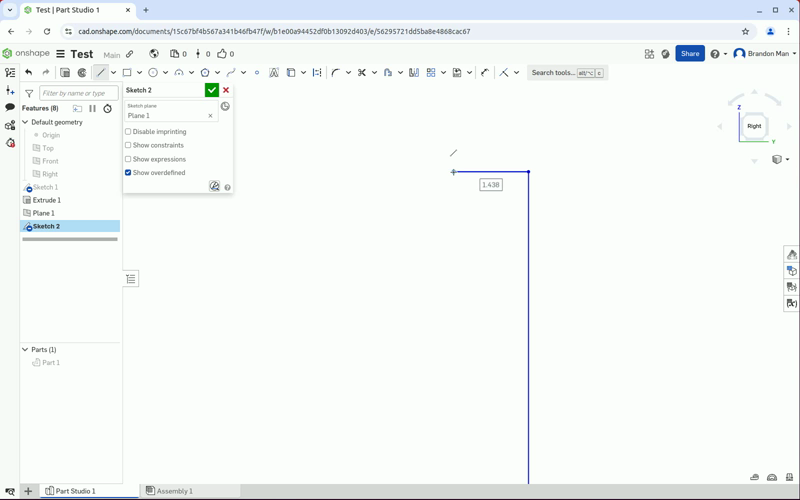
scroll(-6)
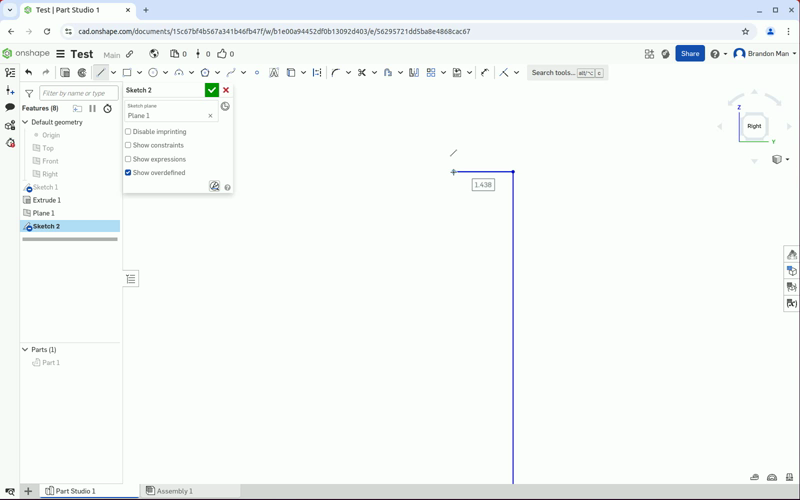
scroll(-6)
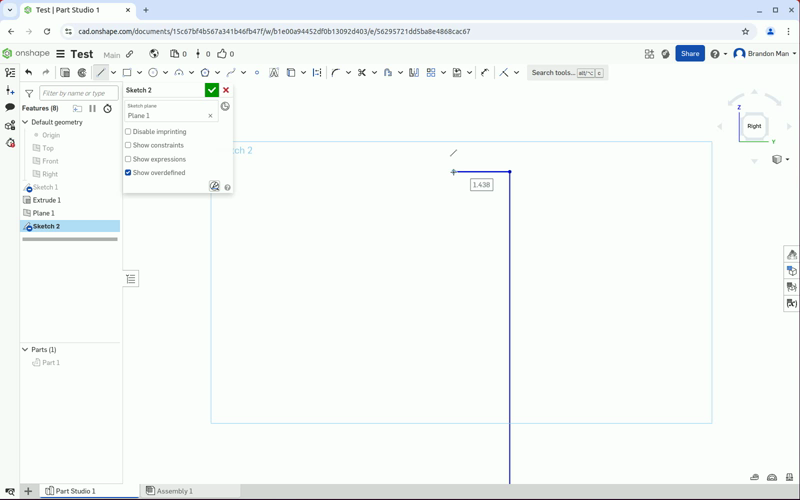
scroll(-6)
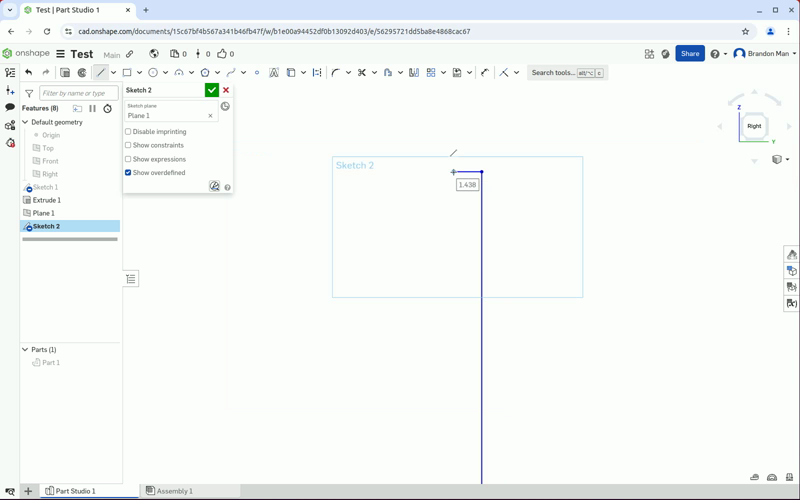
scroll(-6)
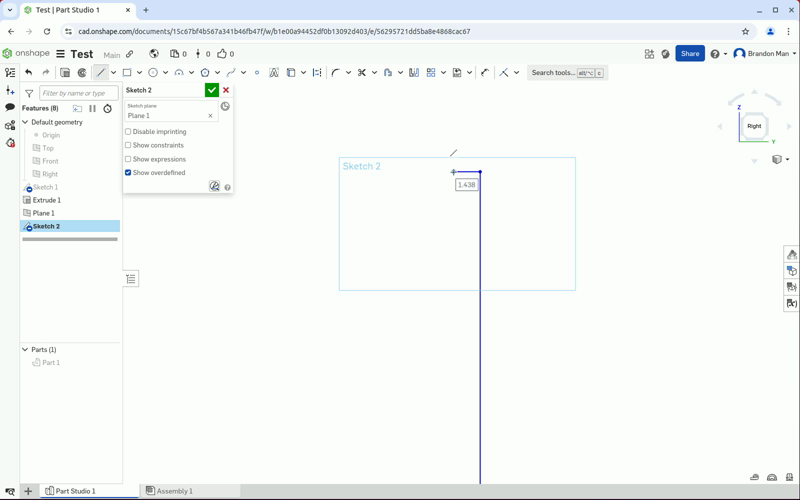
scroll(-6)
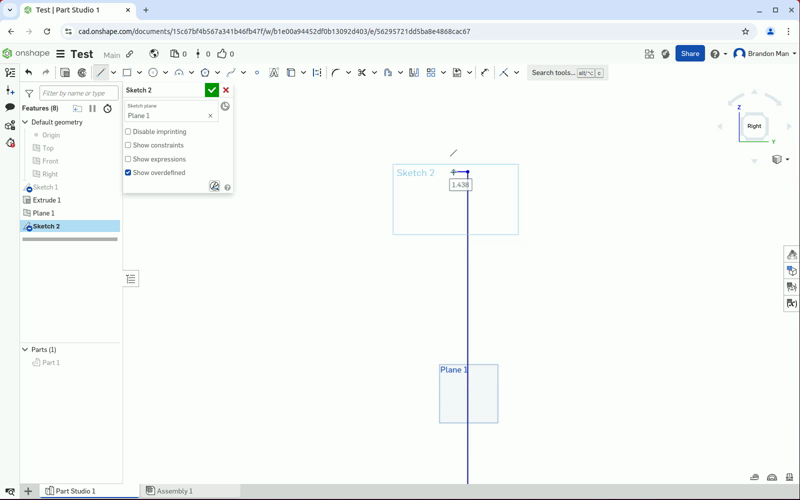
scroll(-6)
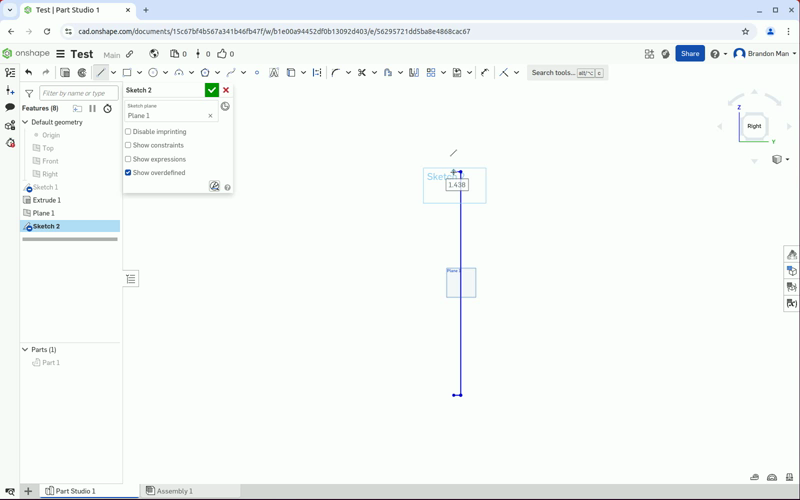
key_up(shift)
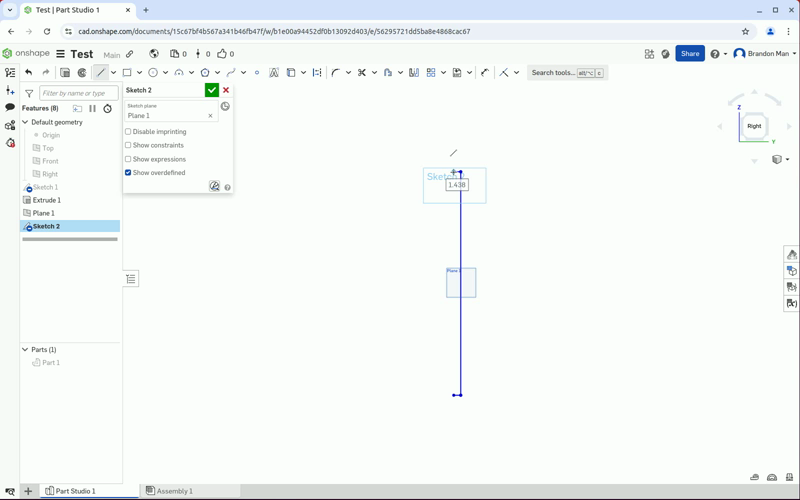
key_down(shift)
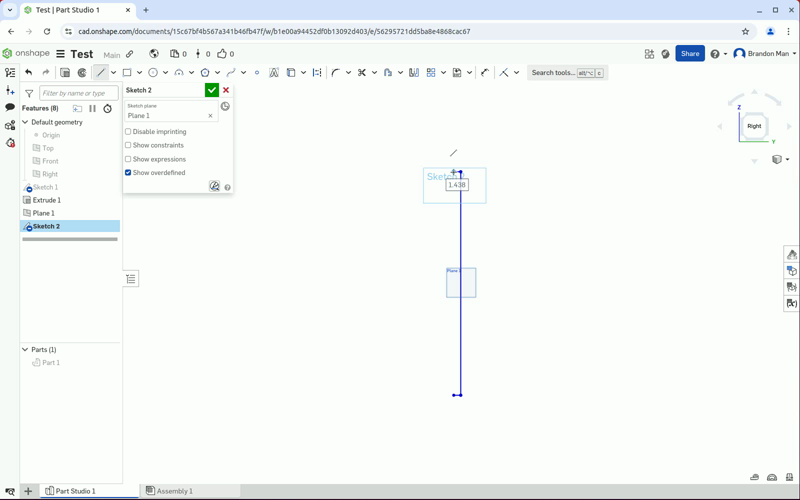
mouse_move(453, 395)
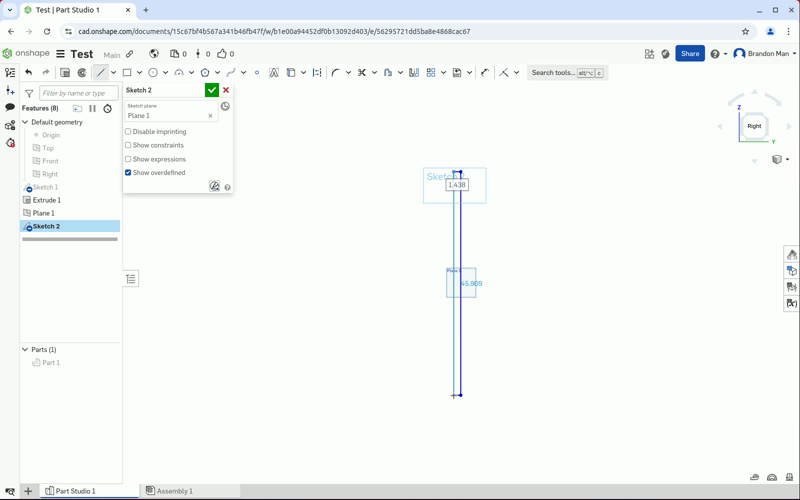
key_up(shift)
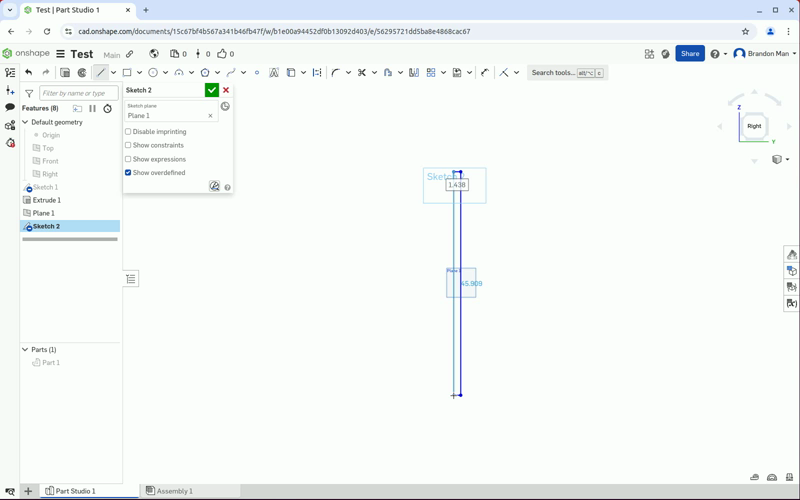
click(453, 395)
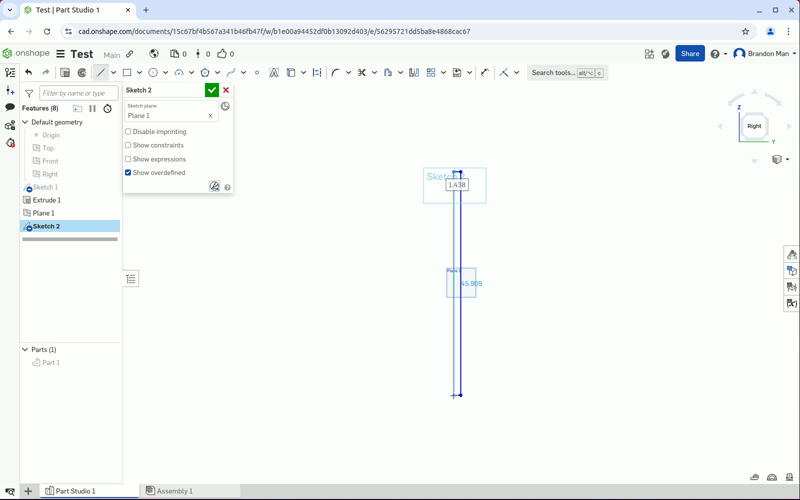
key(esc)
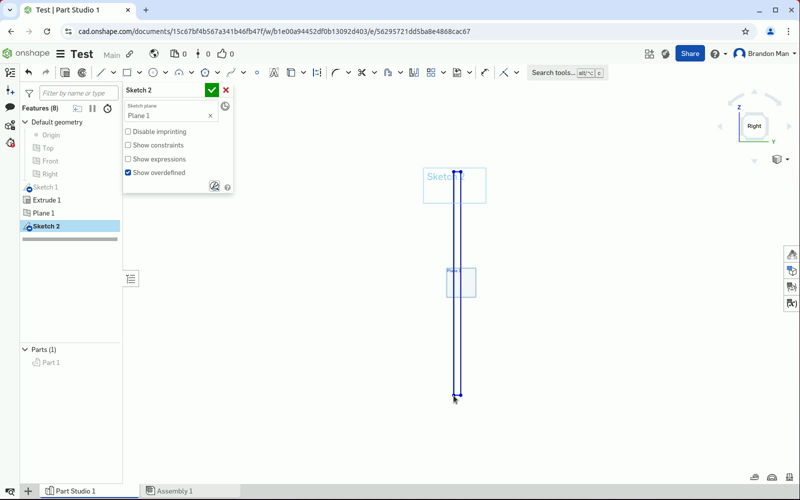
mouse_move(454, 235)
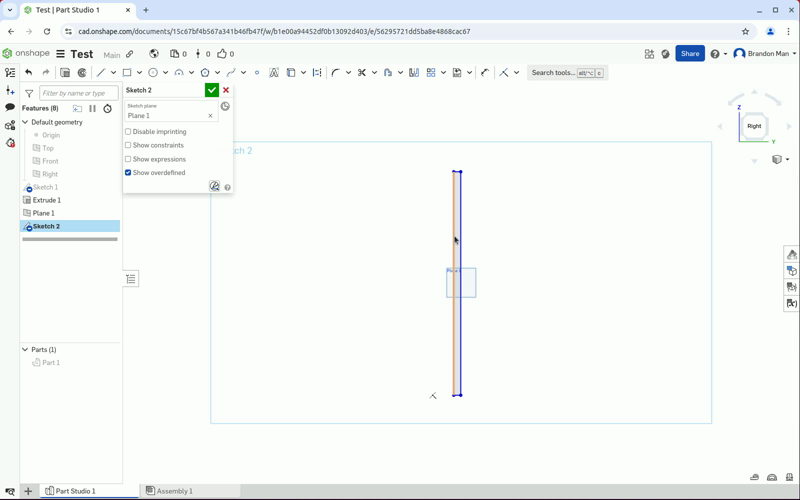
scroll(6)
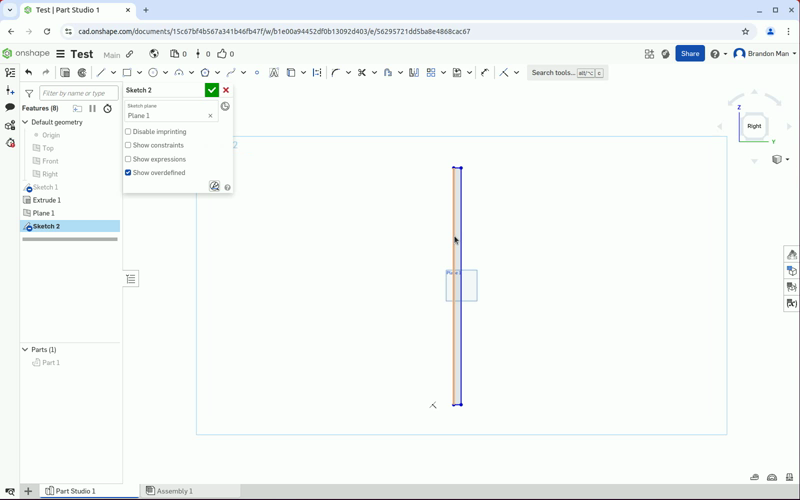
scroll(6)
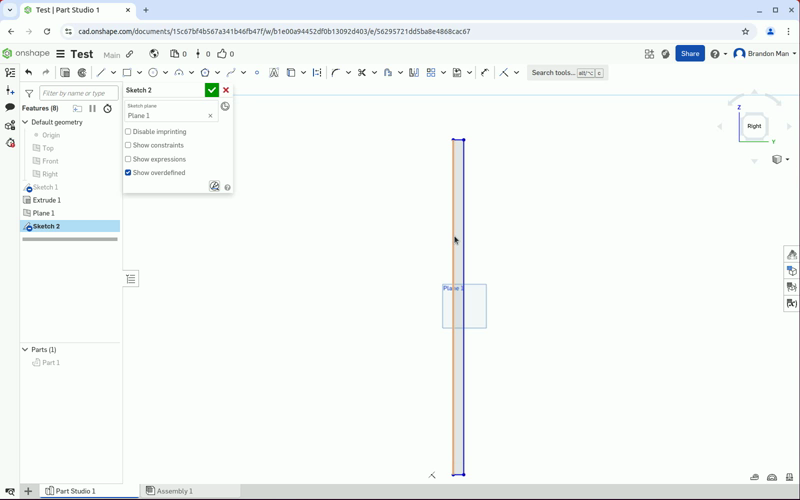
scroll(6)
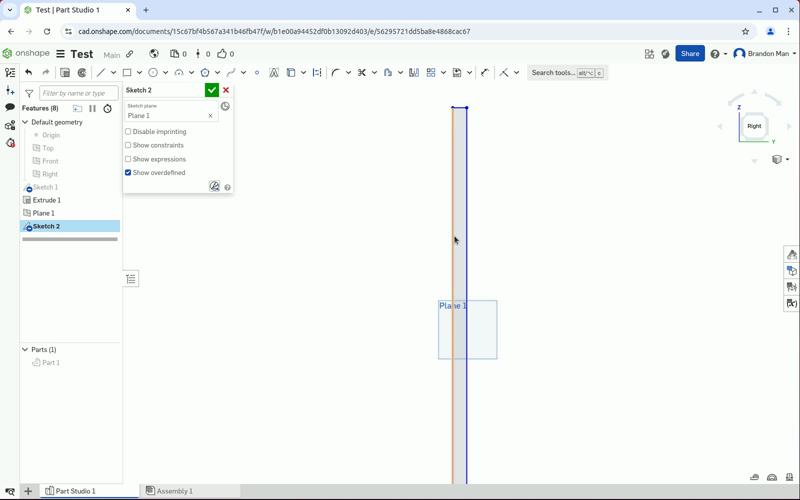
scroll(6)
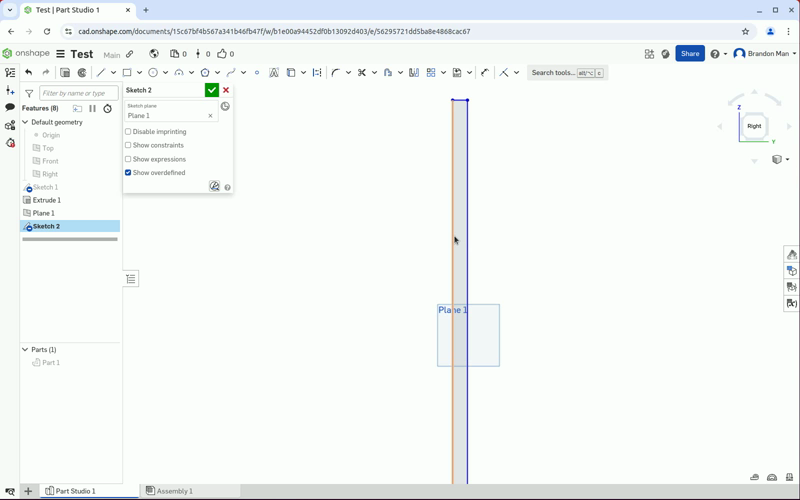
scroll(6)
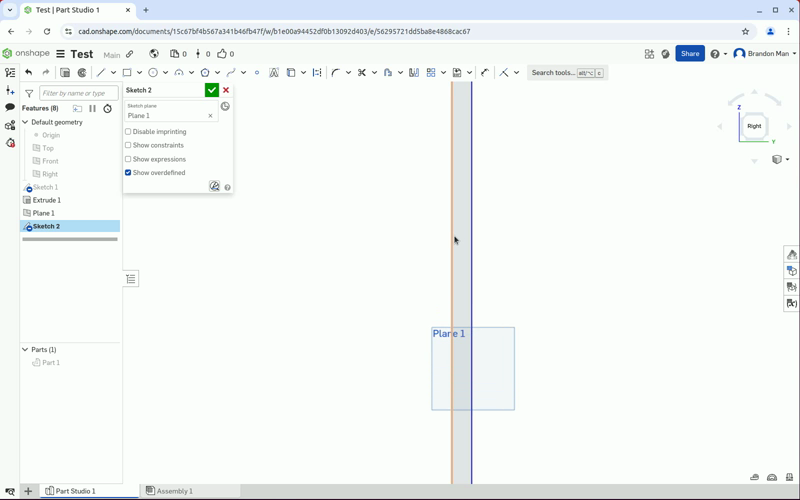
scroll(6)
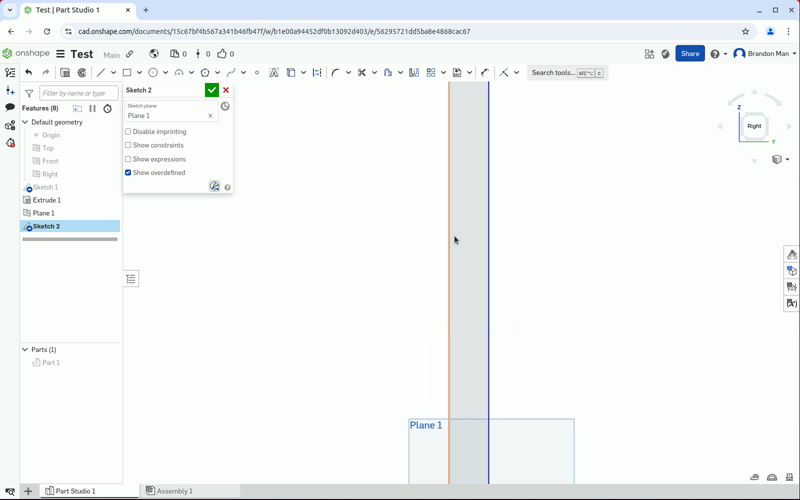
scroll(6)
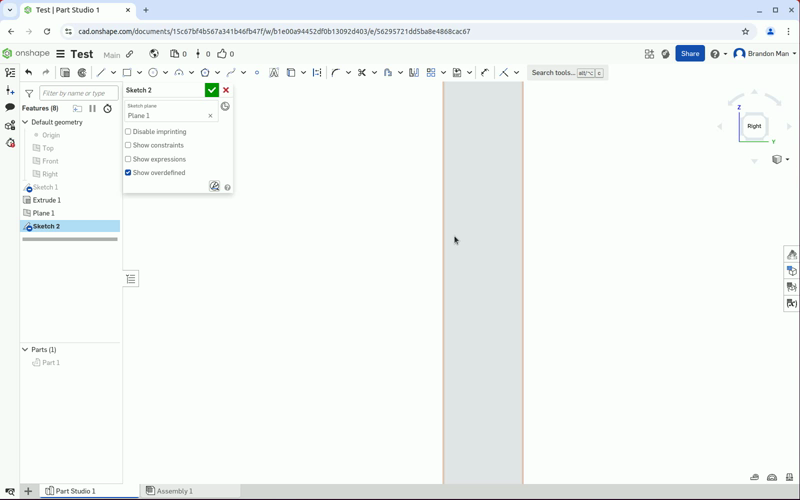
click(454, 235)
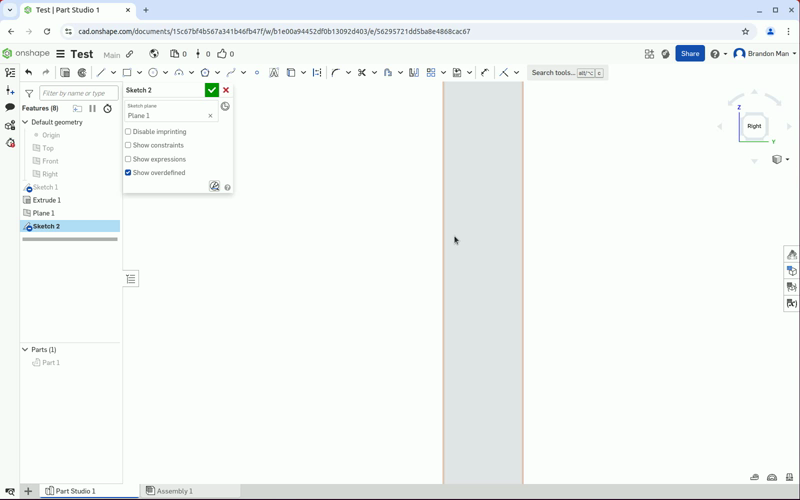
scroll(-6)
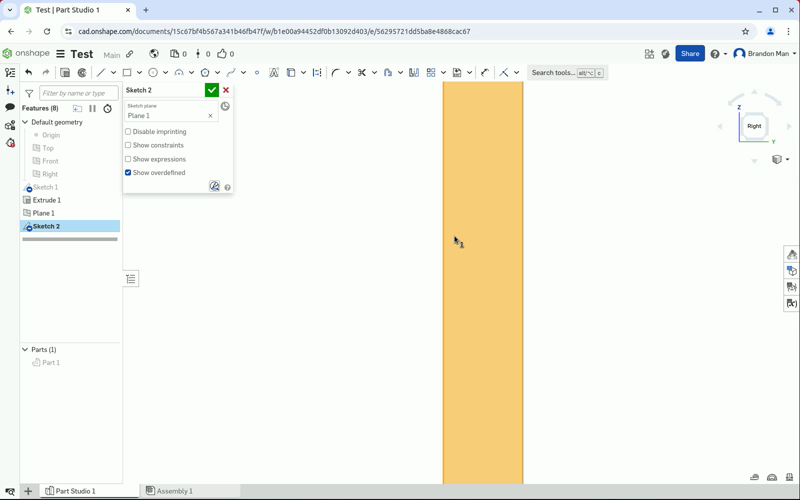
scroll(-6)
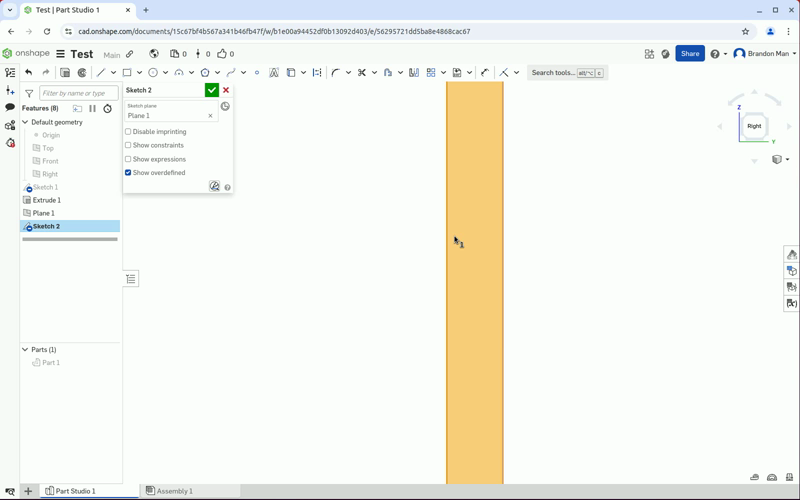
scroll(-6)
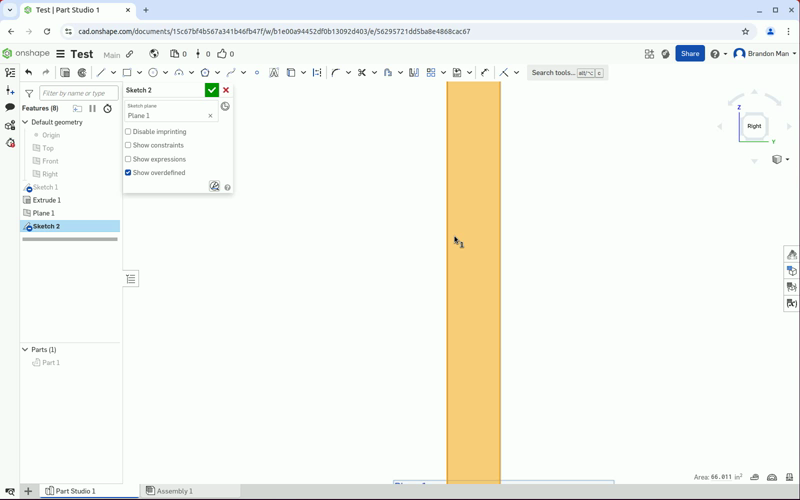
scroll(-6)
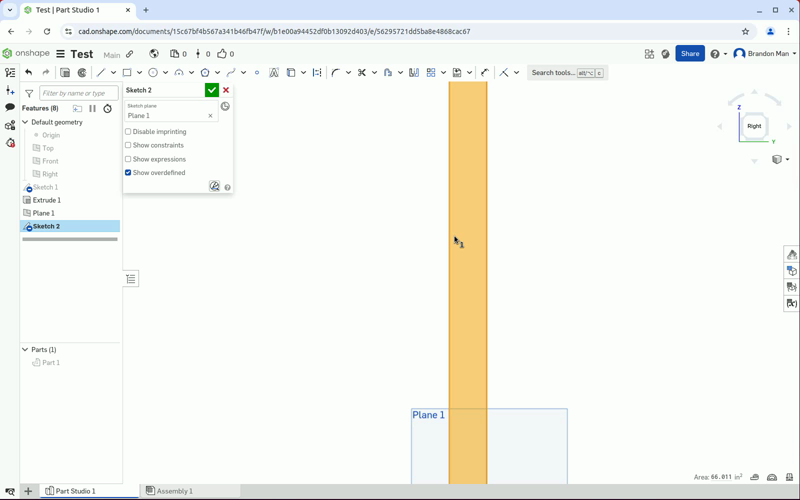
scroll(-6)
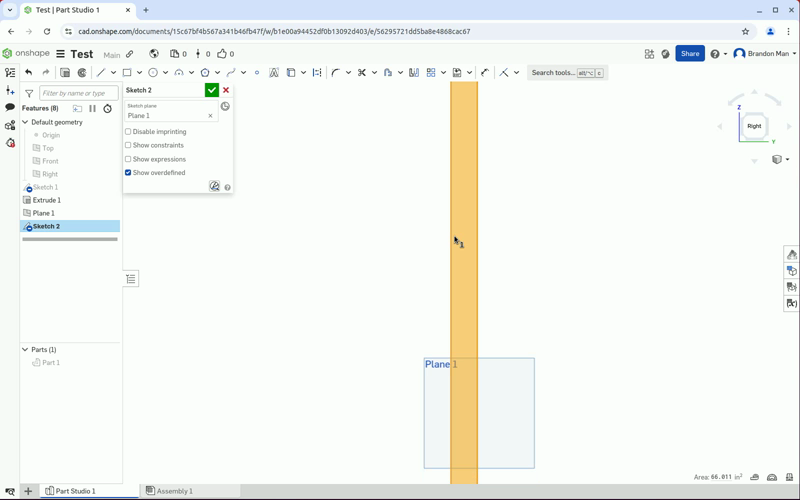
scroll(-6)
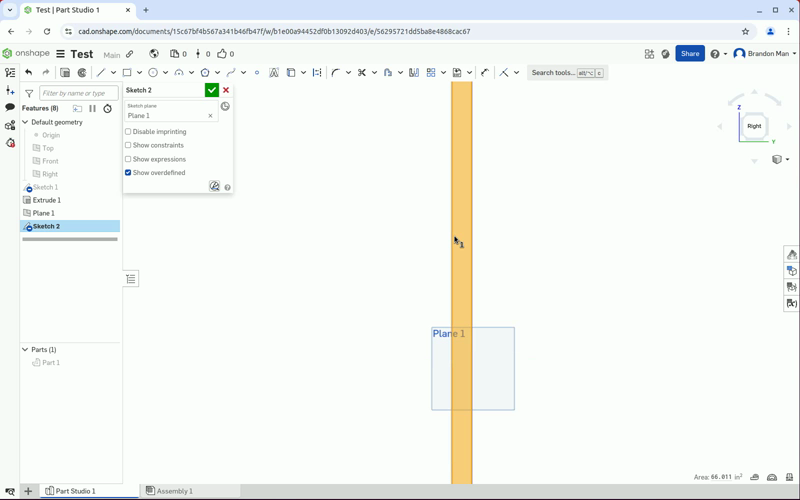
scroll(-6)
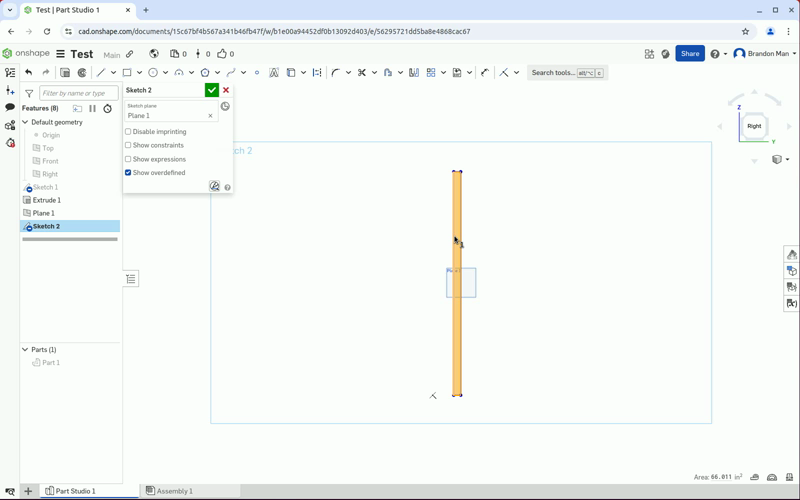
mouse_move(73, 352)
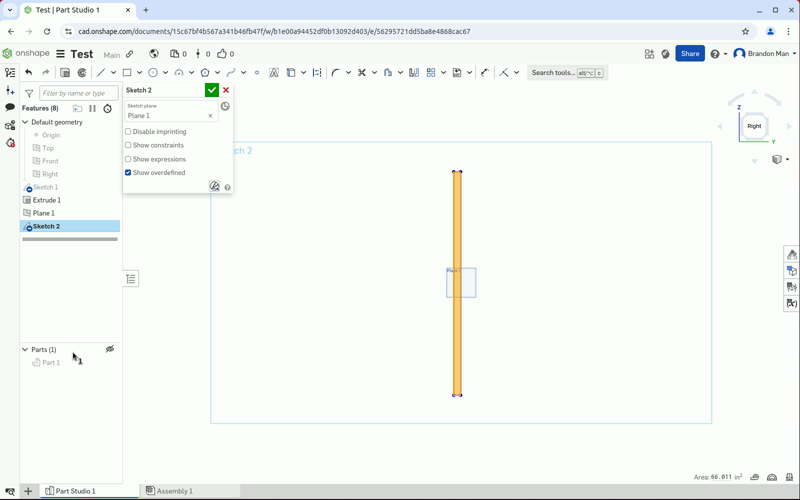
key(shift+y)
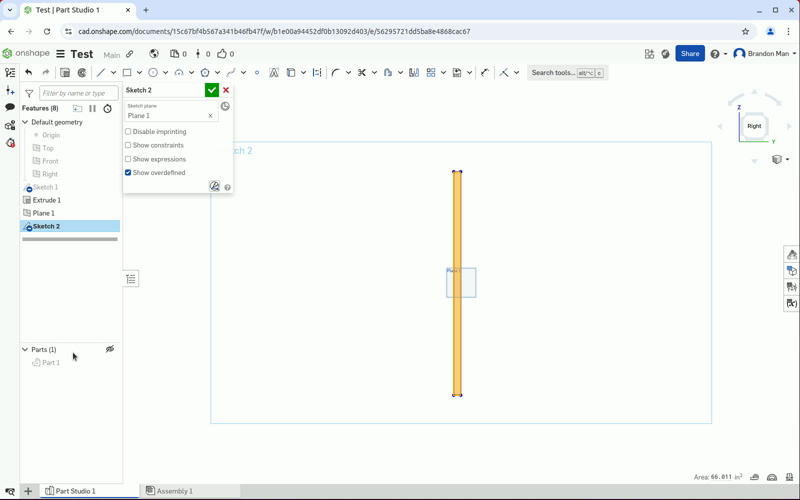
key(shift+e)
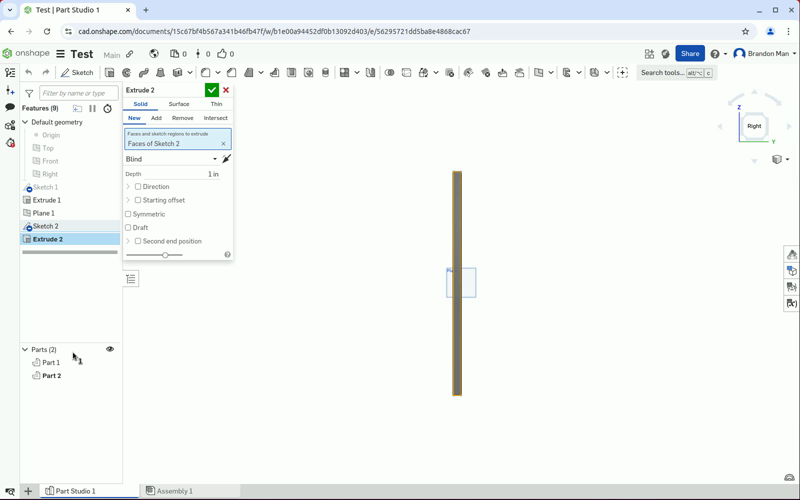
mouse_move(143, 106)
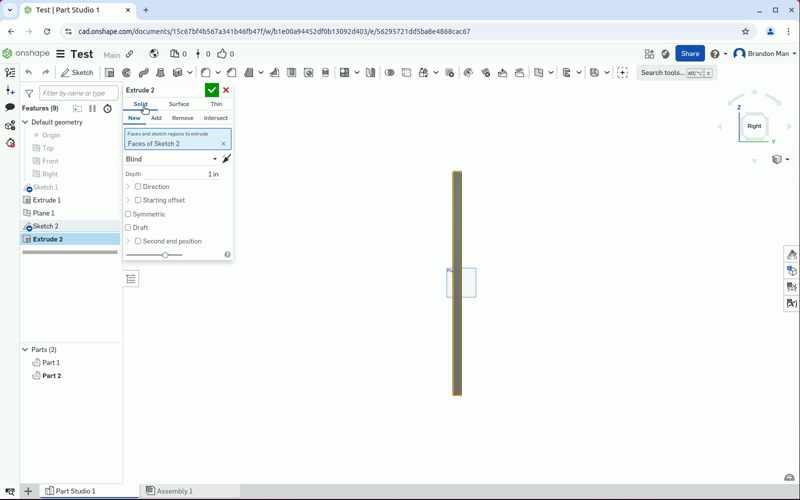
click(143, 106)
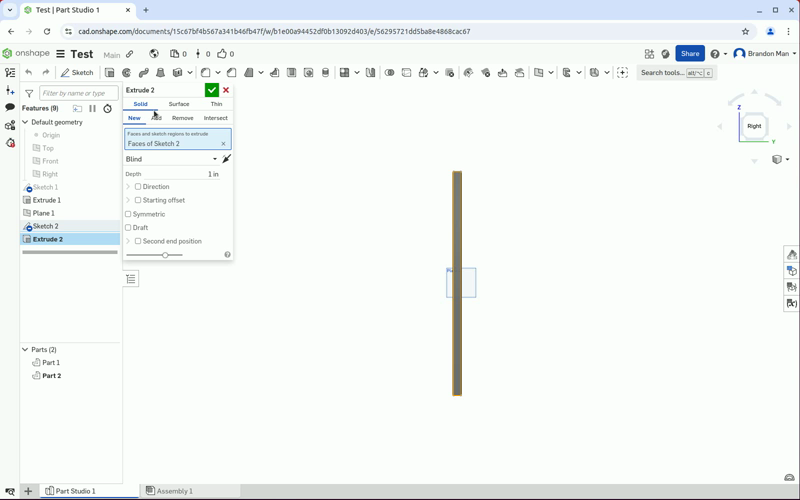
mouse_move(186, 120)
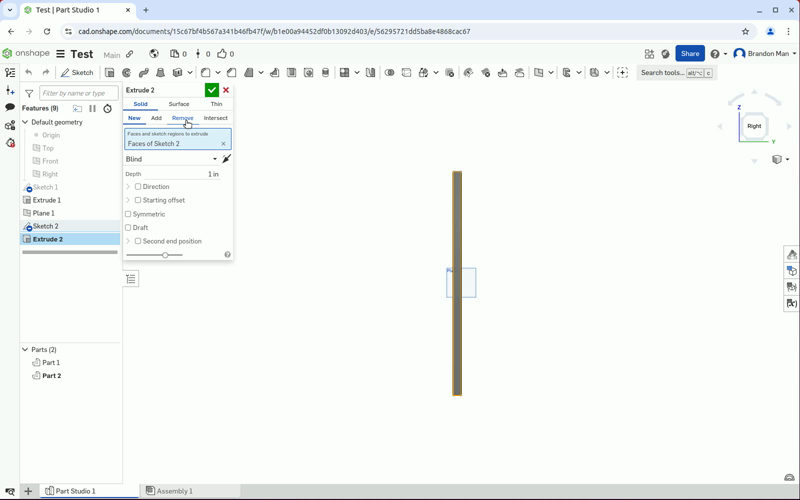
click(186, 120)
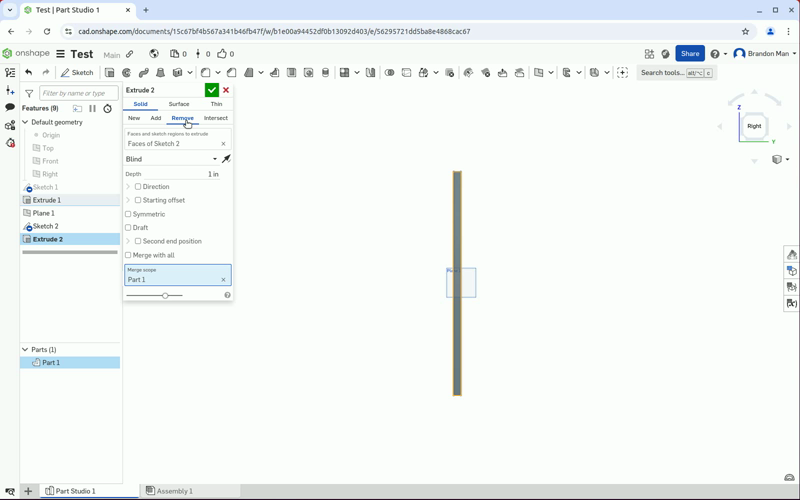
key(tab, 4)
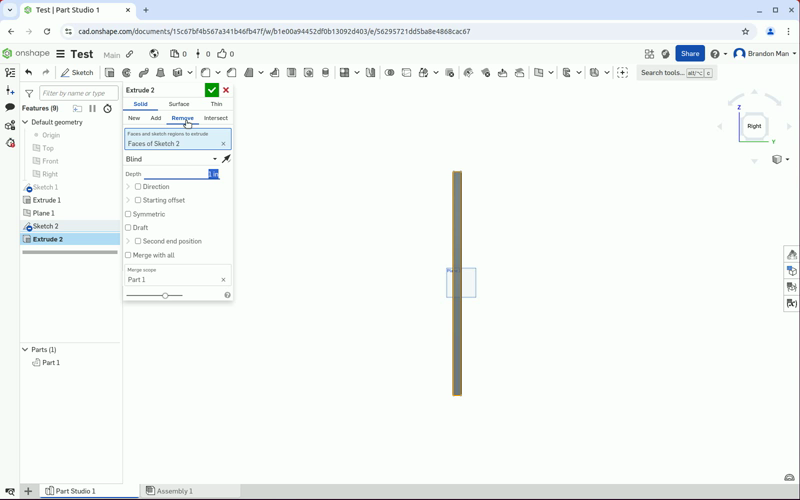
text(1.204)
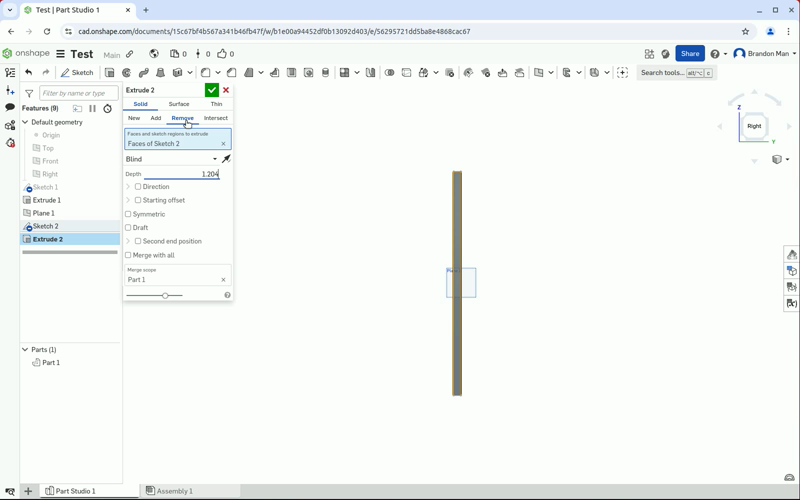
key(tab, 6)
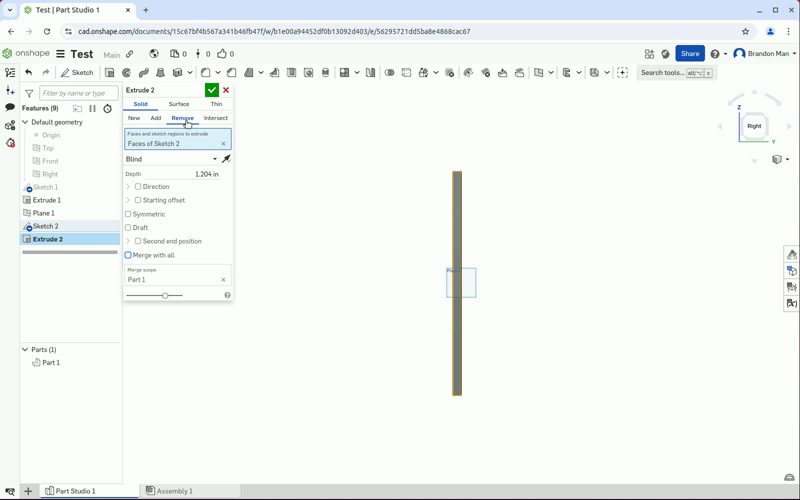
key(space)
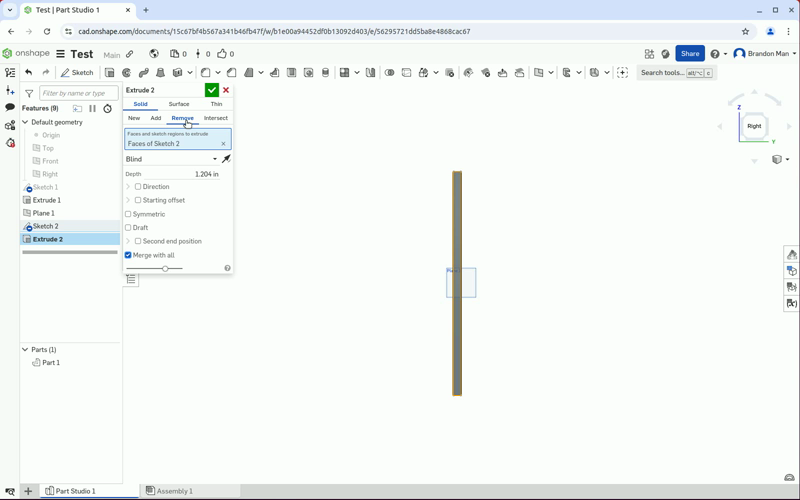
key(enter)
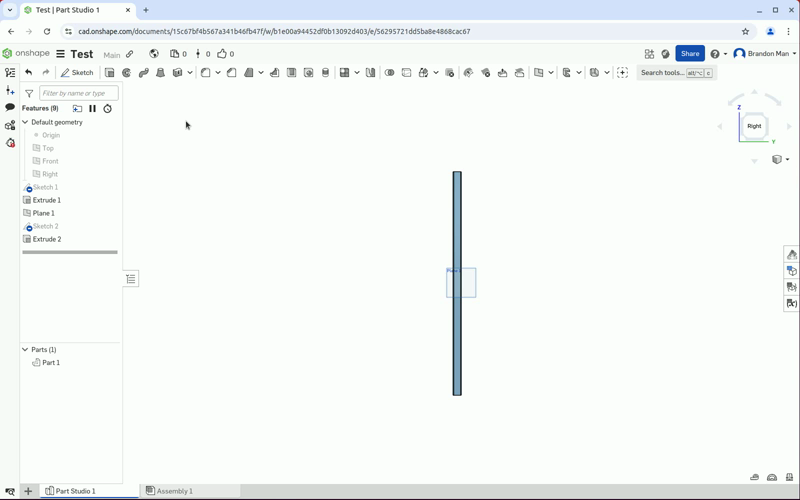
key(shift+h)
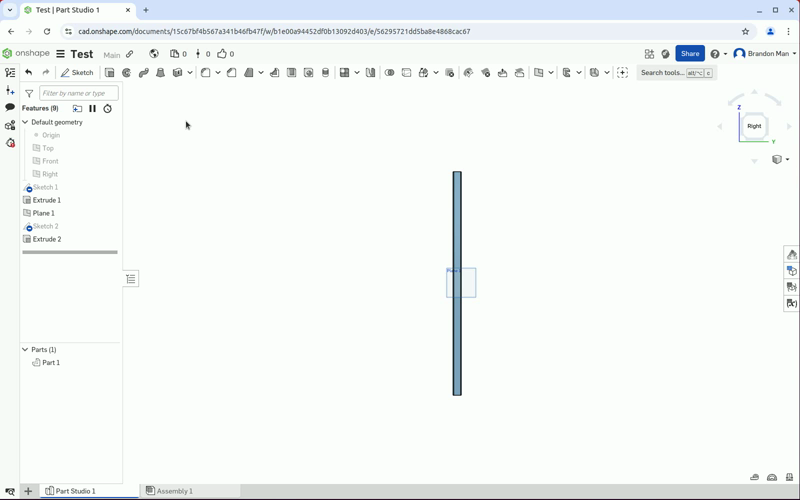
key(shift+h)
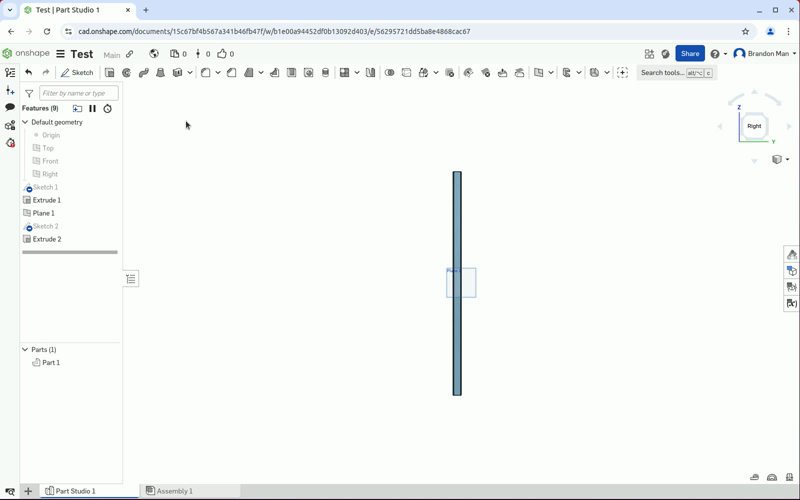
mouse_move(73, 189)
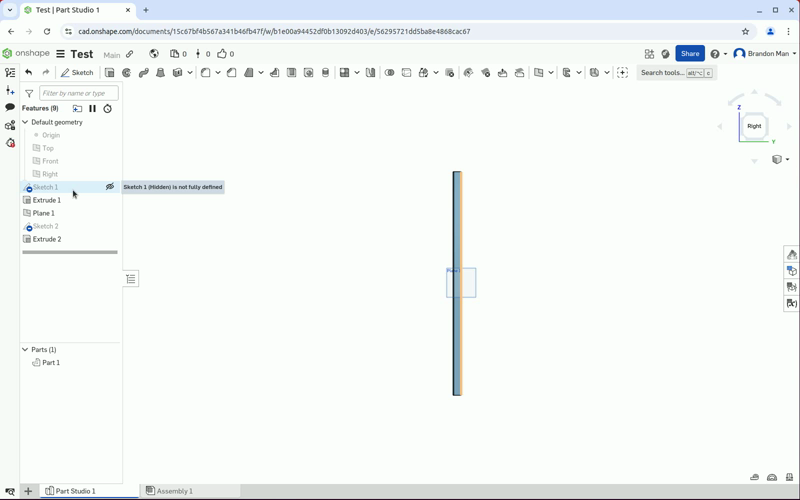
click(73, 189)
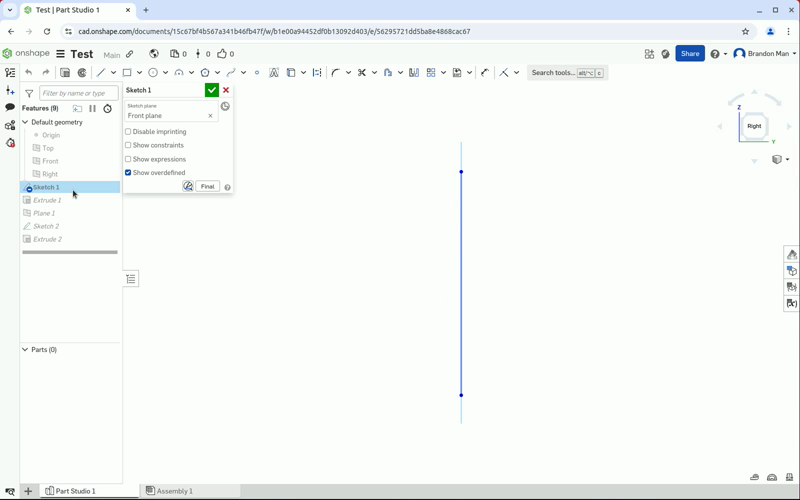
mouse_move(229, 92)
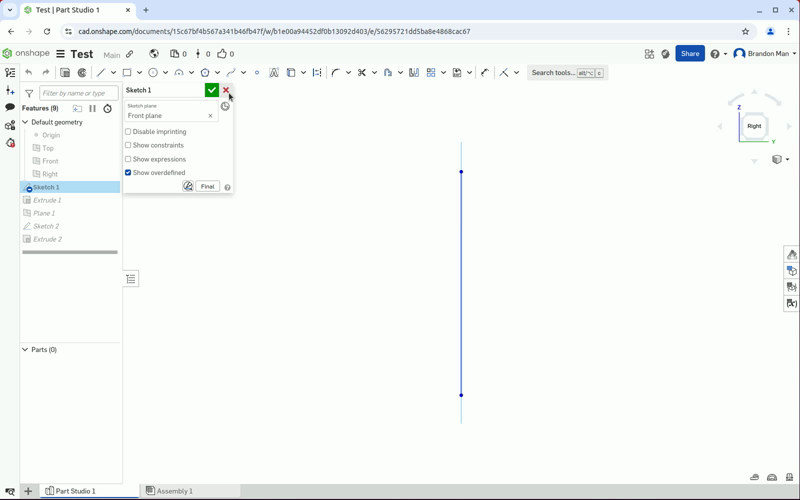
click(229, 92)
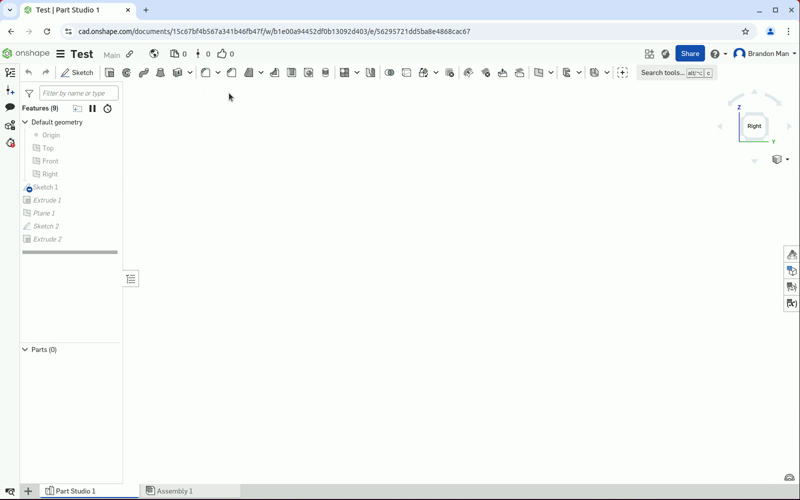
key(shift+s)
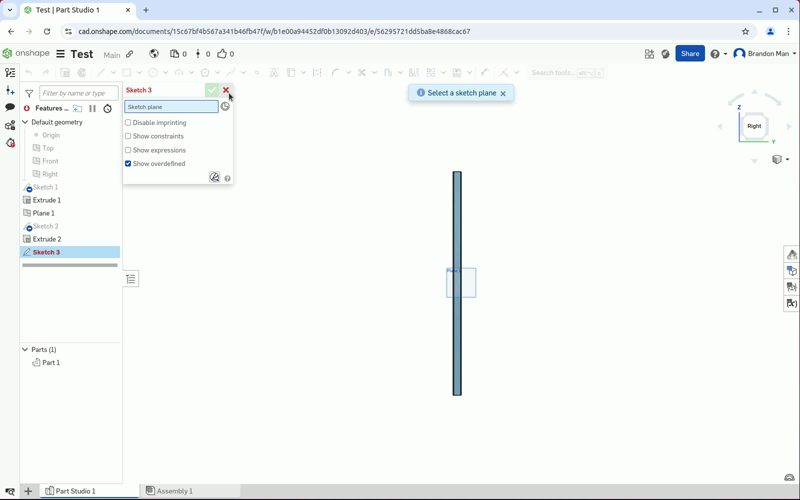
mouse_move(73, 215)
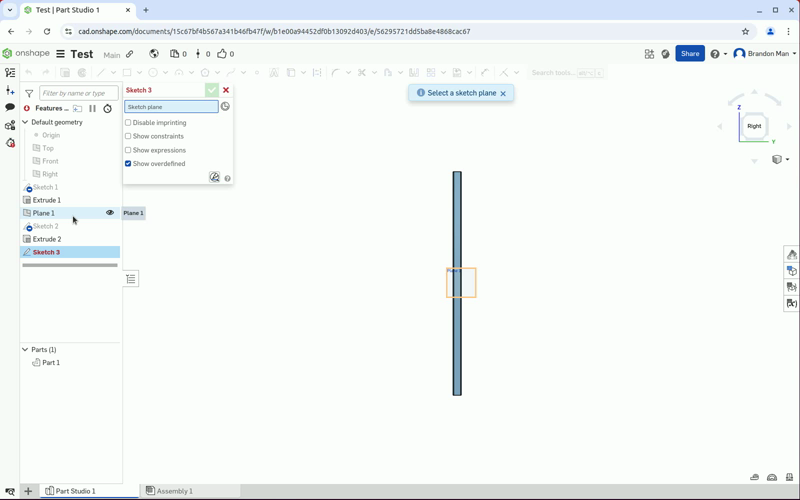
click(73, 215)
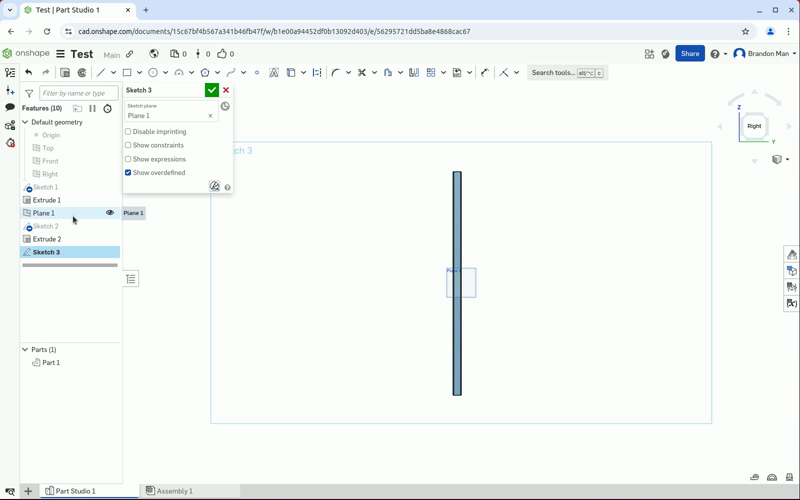
mouse_move(73, 352)
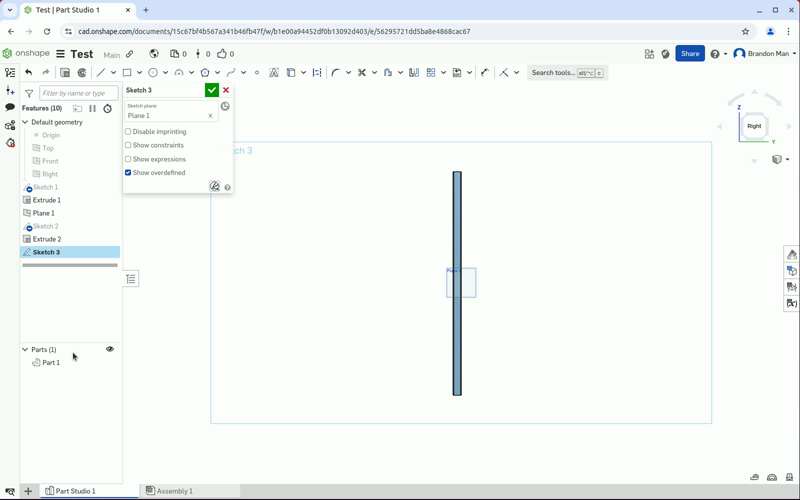
key(y)
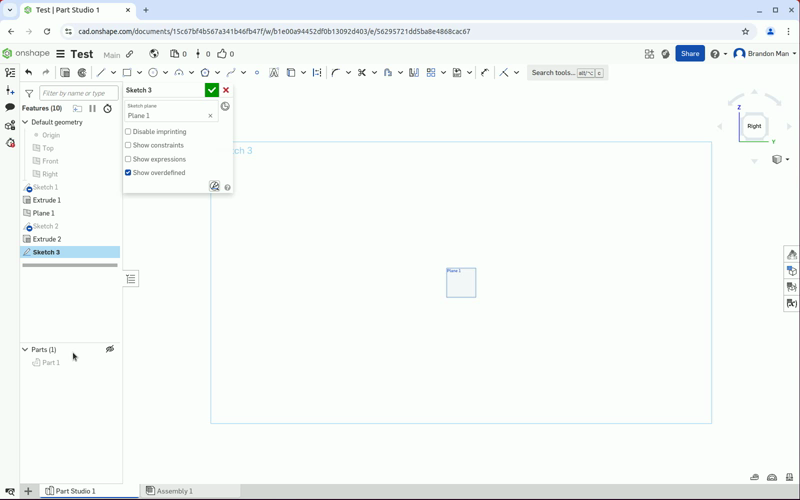
key(l)
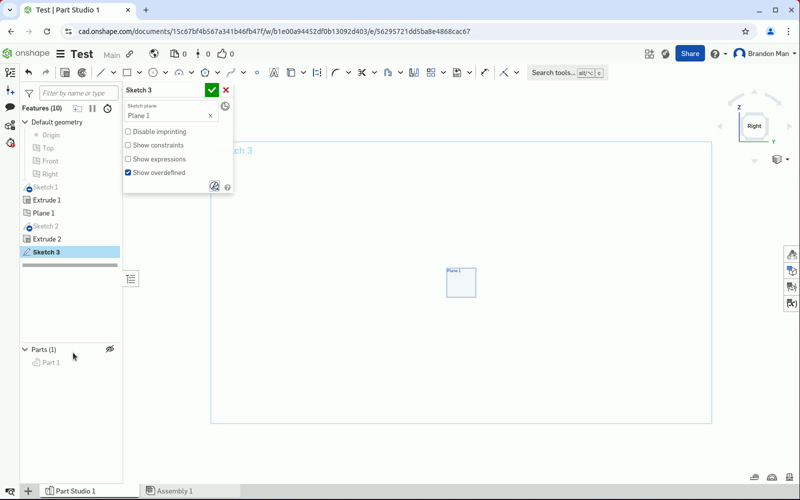
key_down(shift)
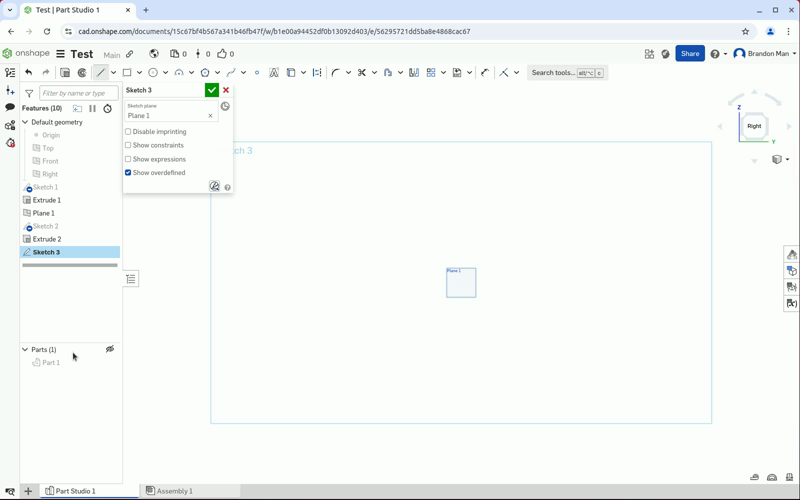
mouse_move(459, 339)
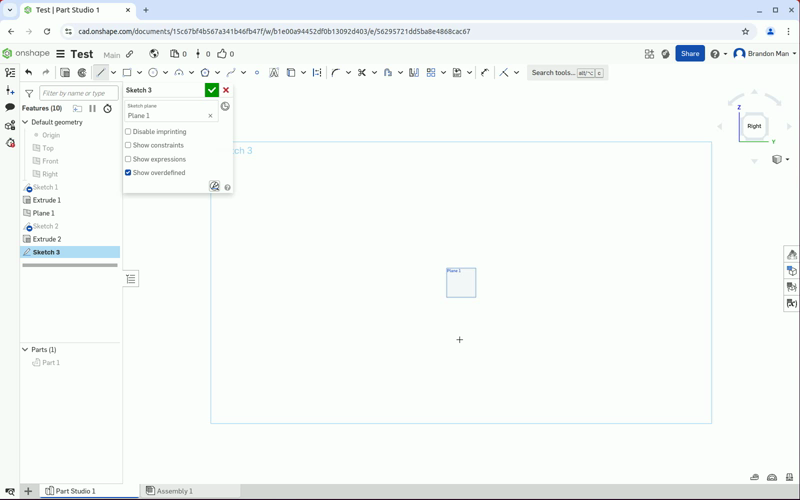
click(459, 339)
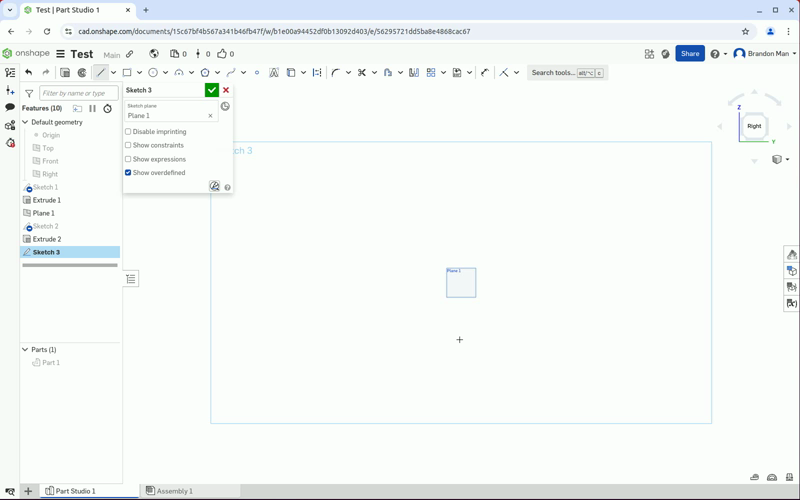
key_up(shift)
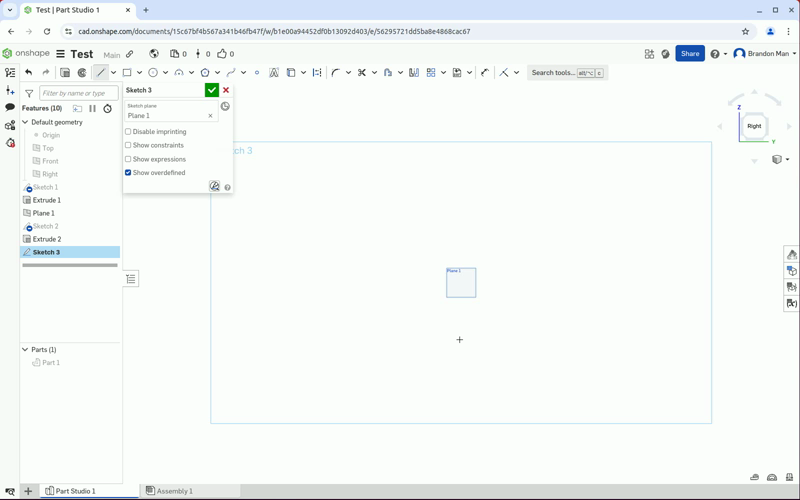
key_down(shift)
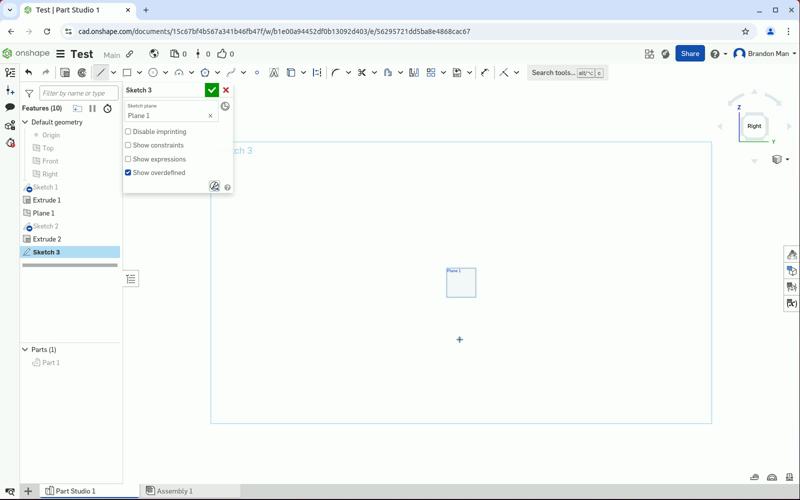
mouse_move(489, 339)
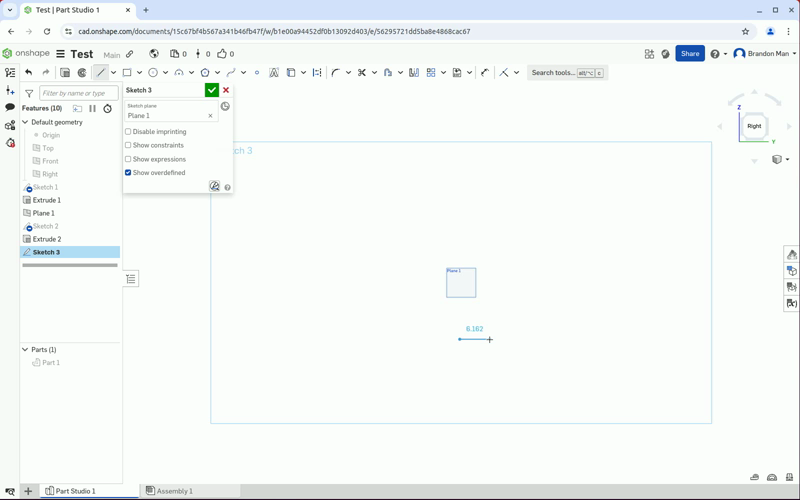
mouse_move(460, 339)
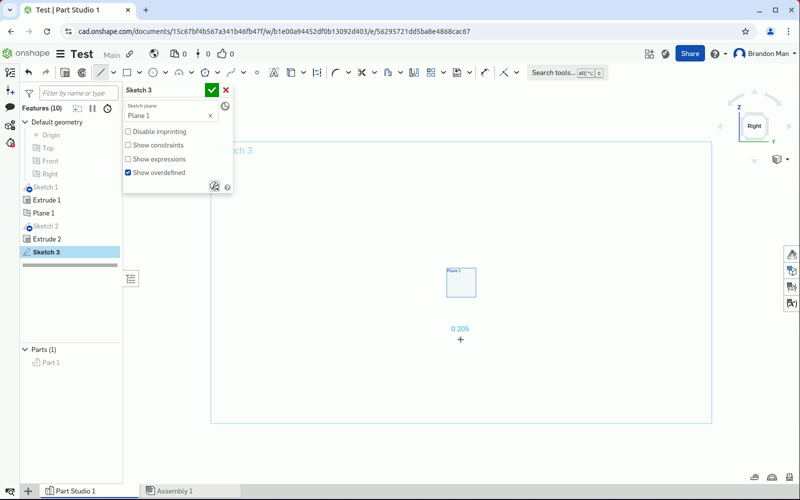
scroll(6)
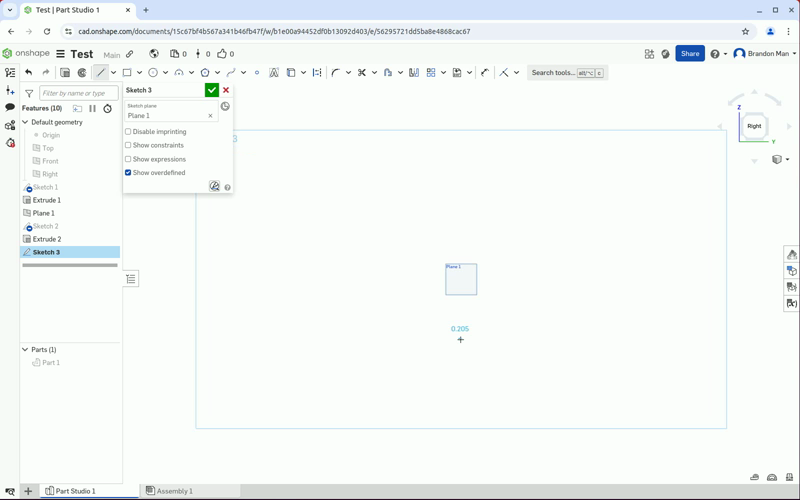
scroll(6)
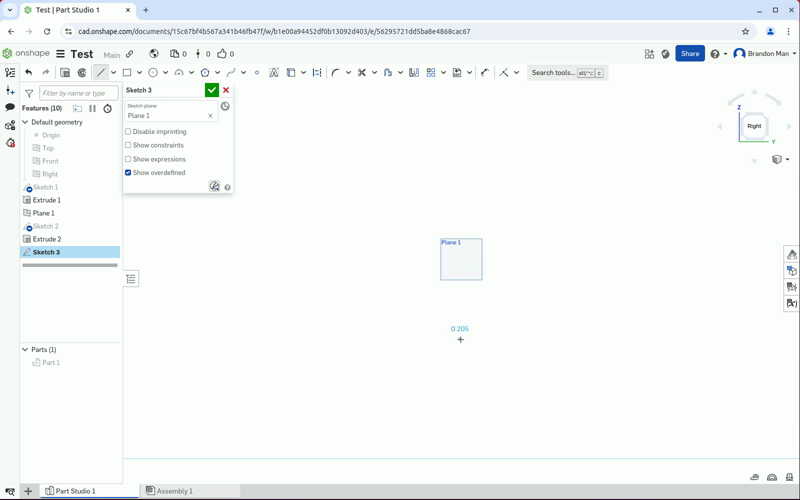
scroll(6)
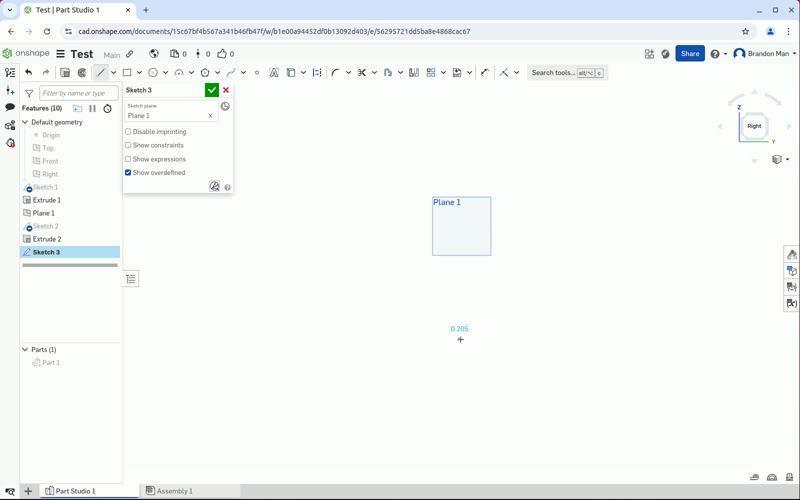
scroll(6)
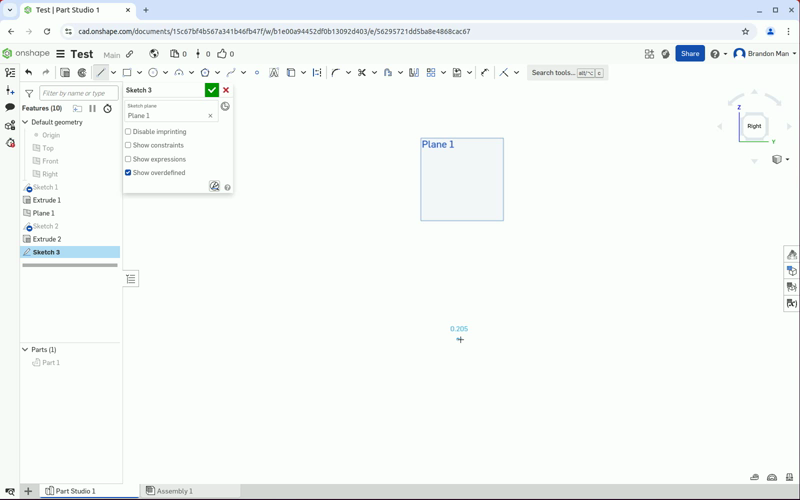
scroll(6)
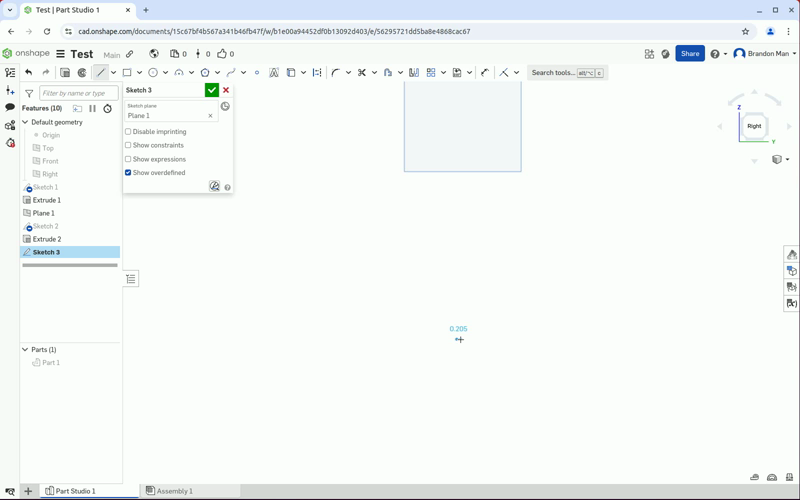
scroll(6)
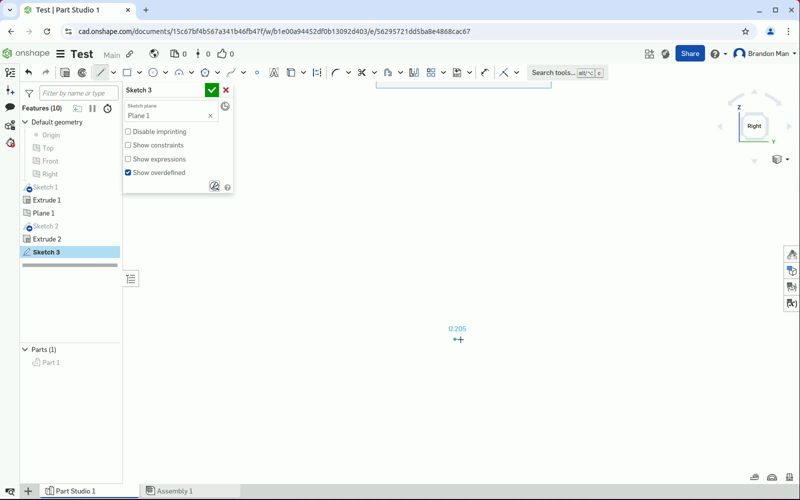
scroll(6)
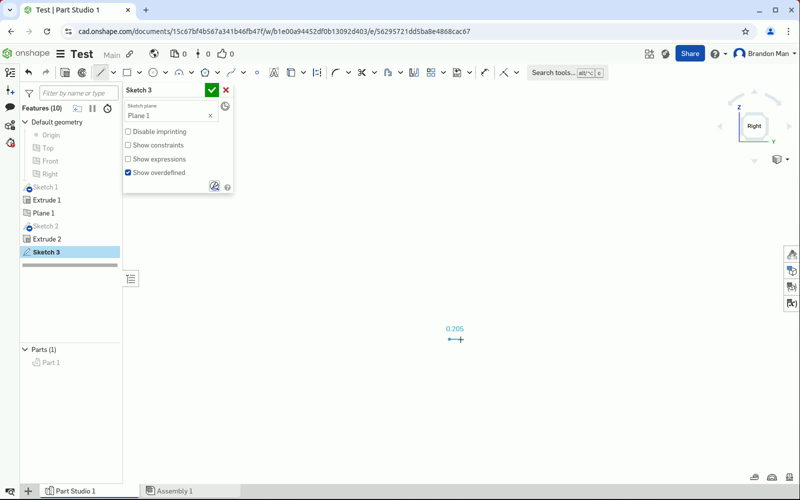
click(460, 339)
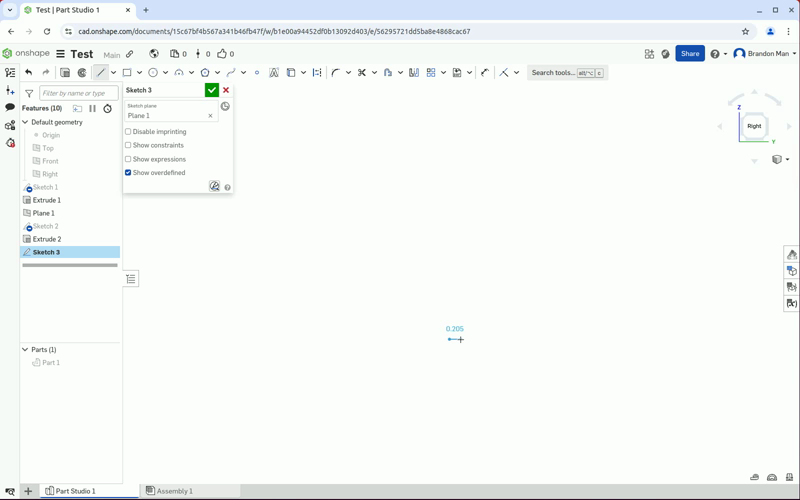
scroll(-6)
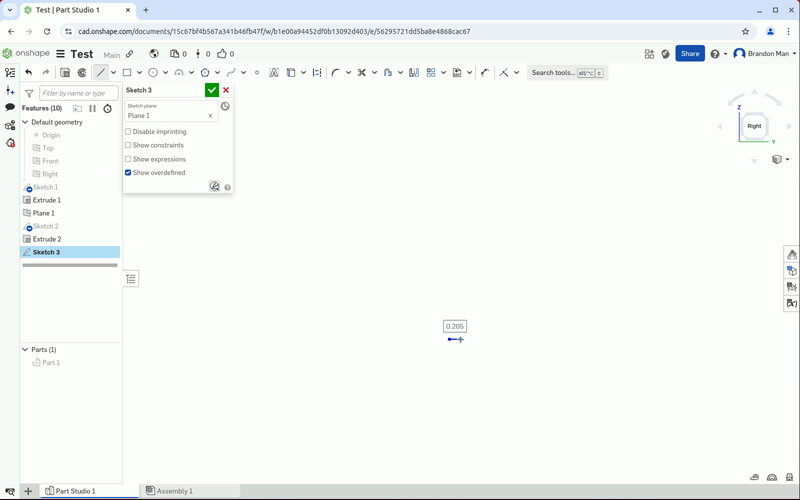
scroll(-6)
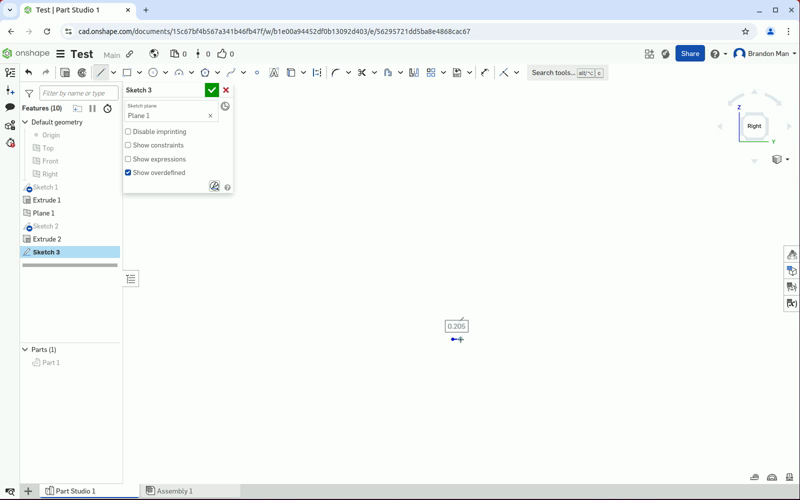
scroll(-6)
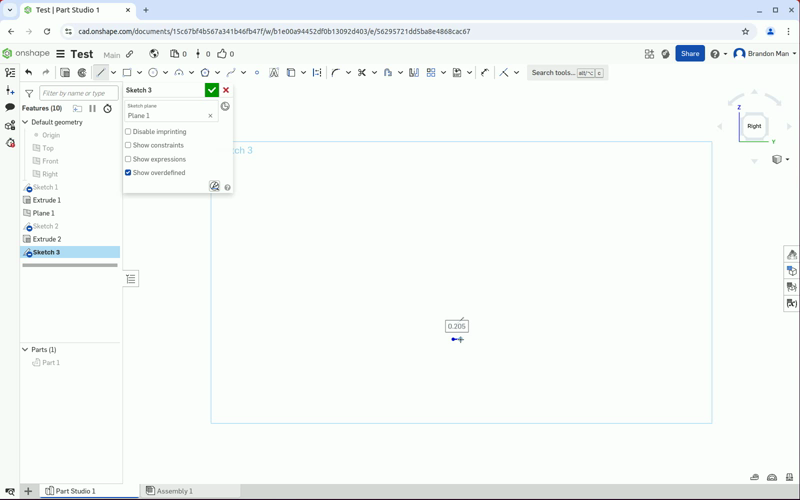
scroll(-6)
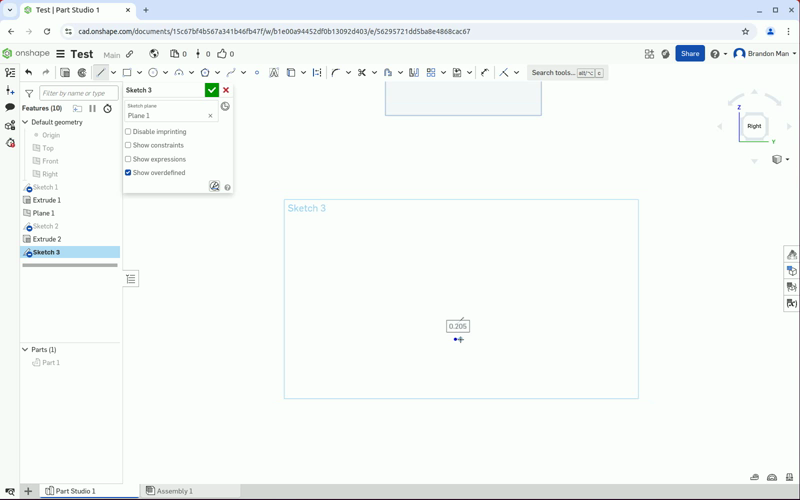
scroll(-6)
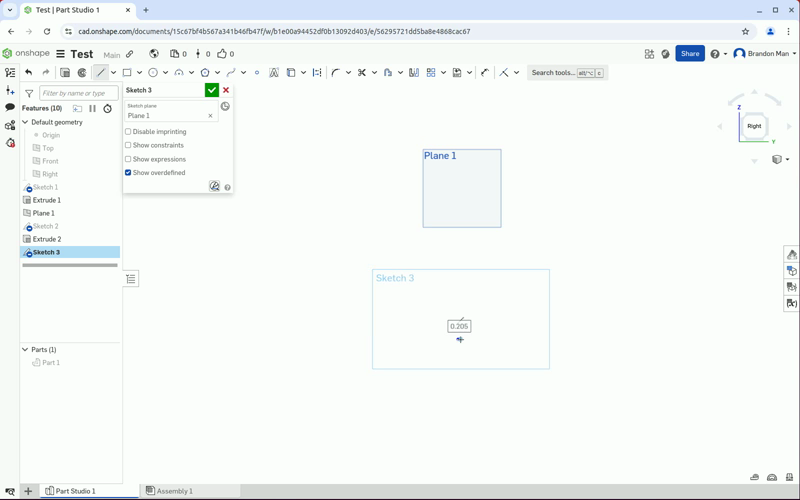
scroll(-6)
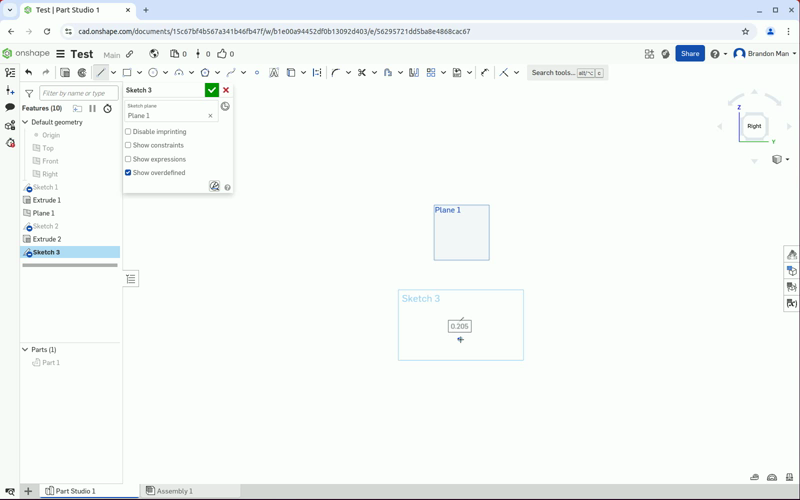
scroll(-6)
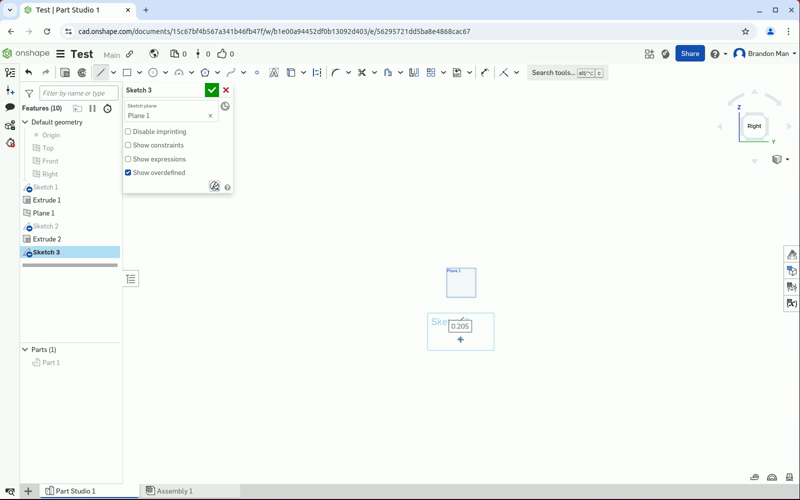
key_up(shift)
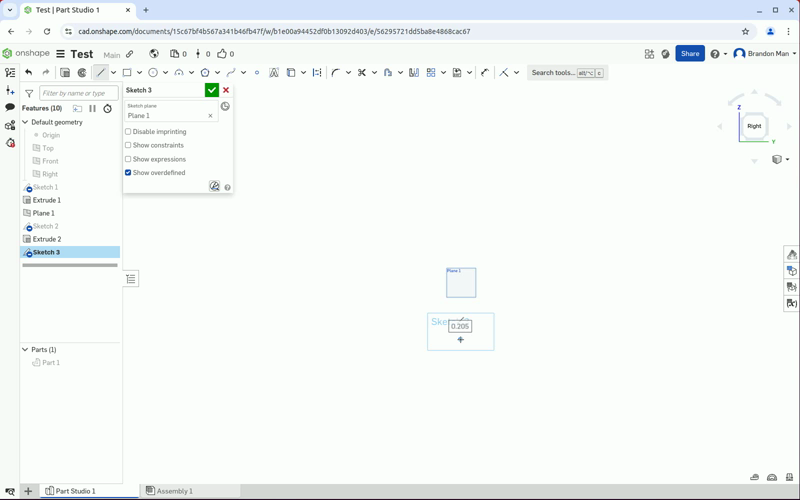
key_down(shift)
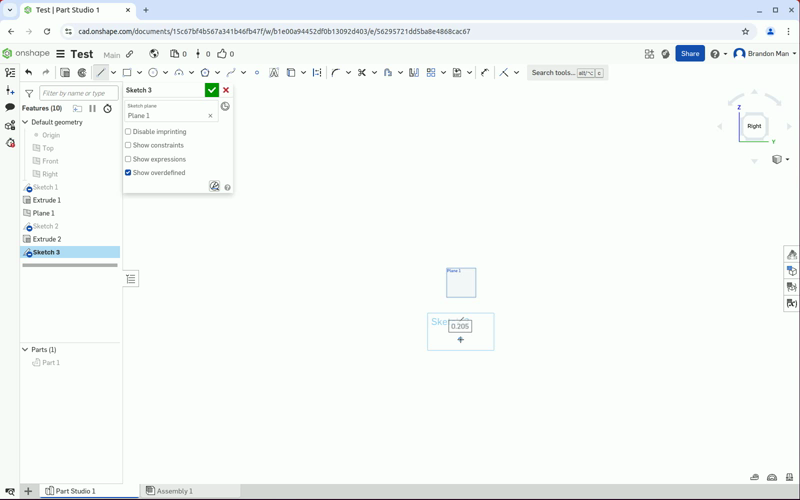
mouse_move(460, 226)
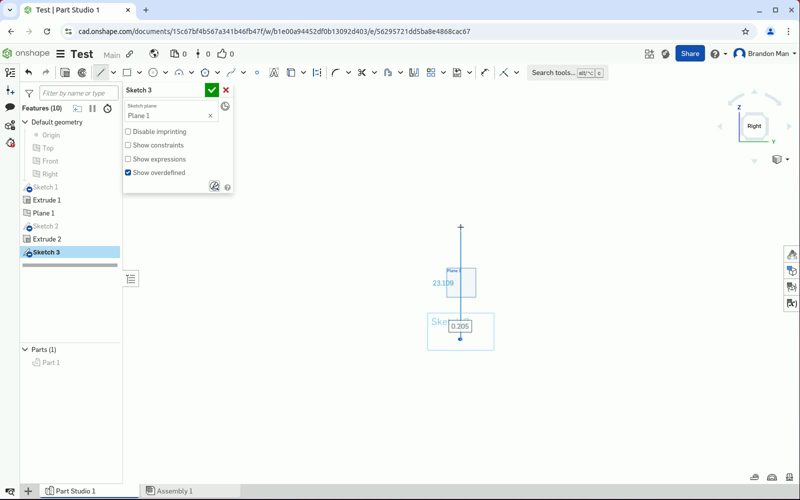
click(460, 226)
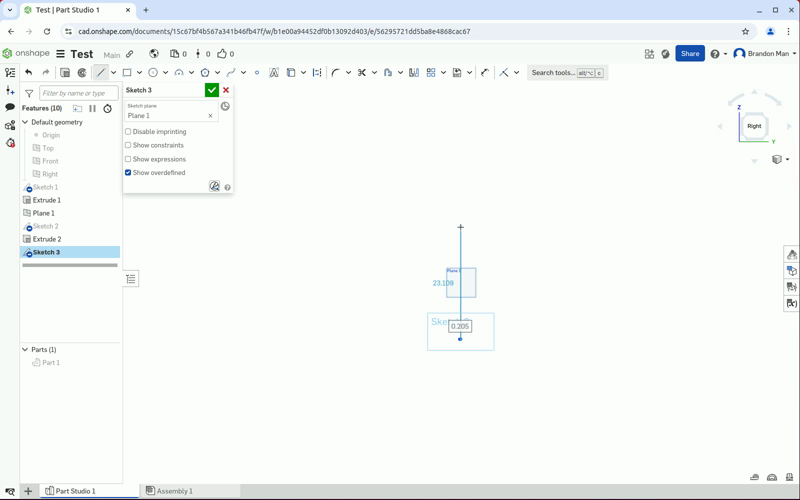
key_up(shift)
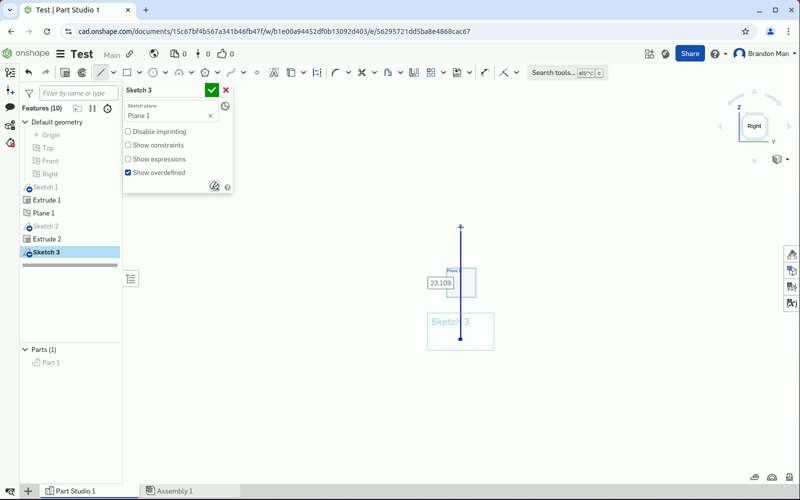
key_down(shift)
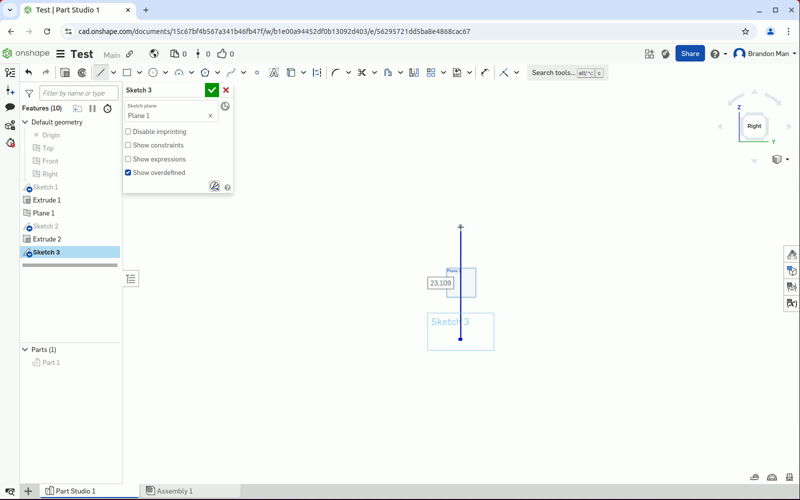
mouse_move(490, 226)
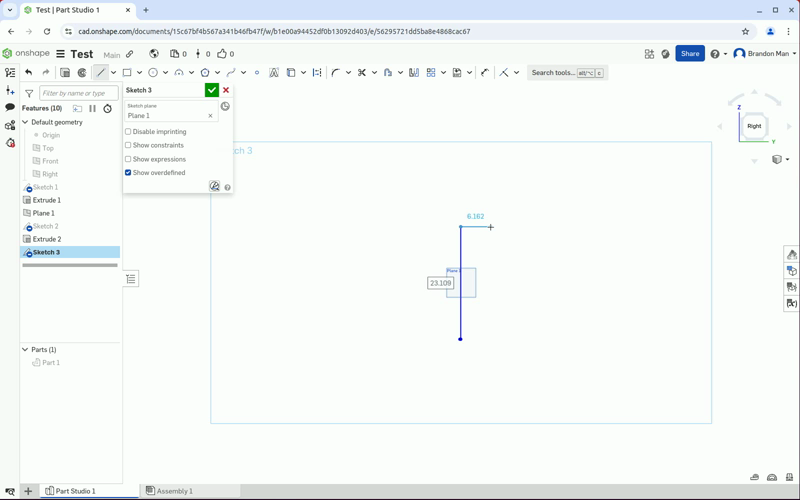
mouse_move(459, 226)
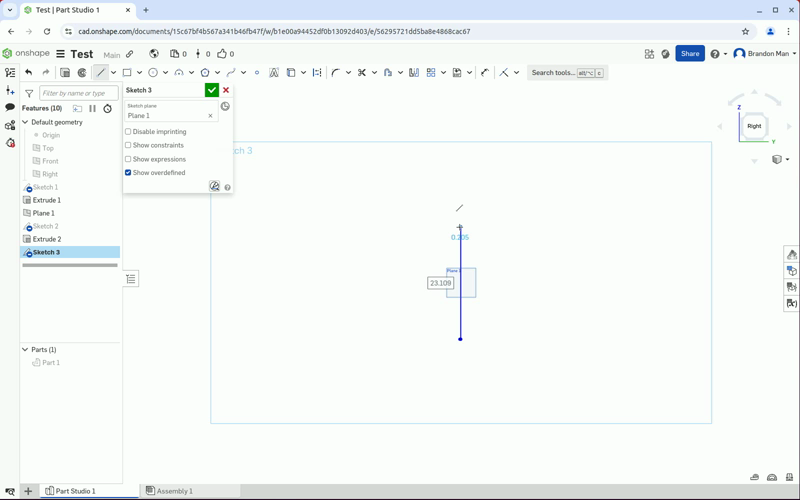
scroll(6)
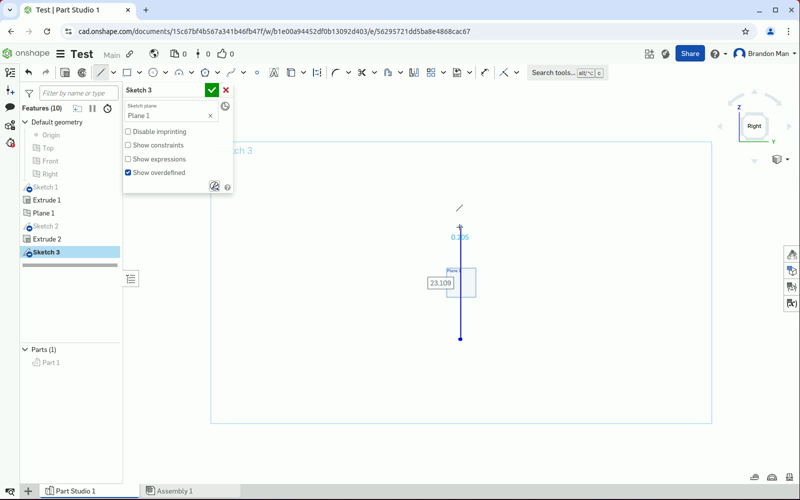
scroll(6)
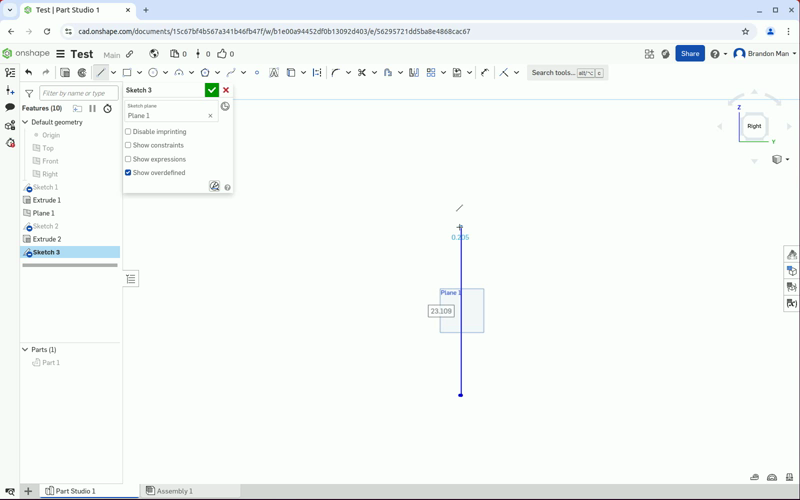
scroll(6)
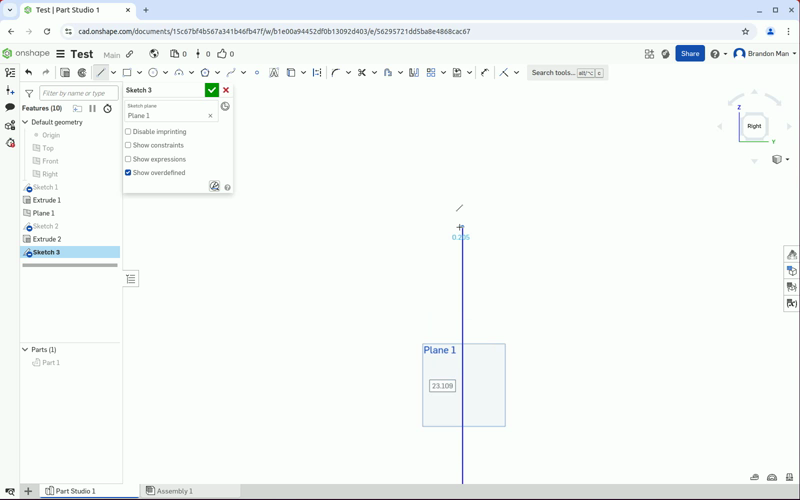
scroll(6)
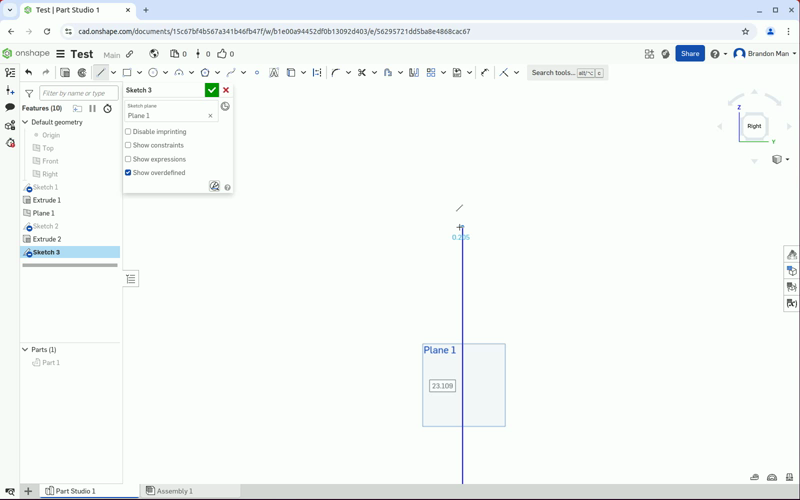
scroll(6)
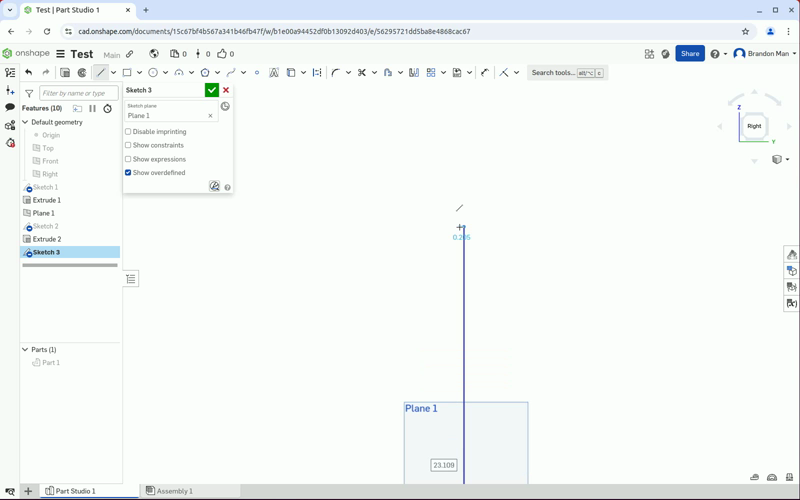
scroll(6)
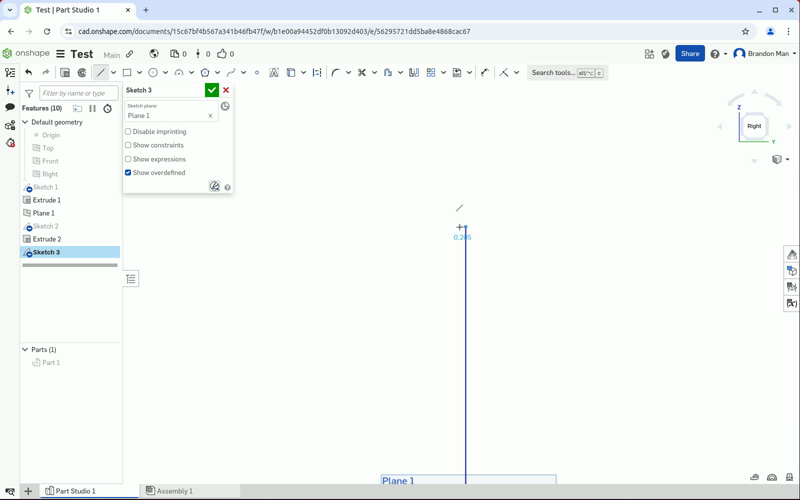
scroll(6)
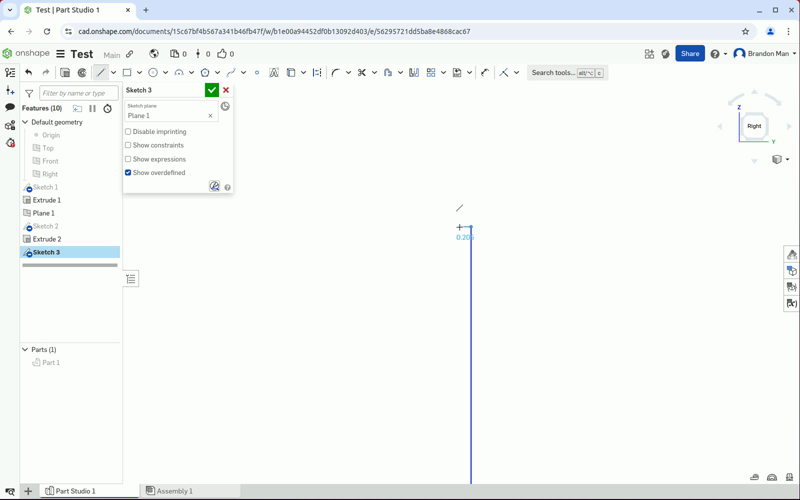
click(459, 226)
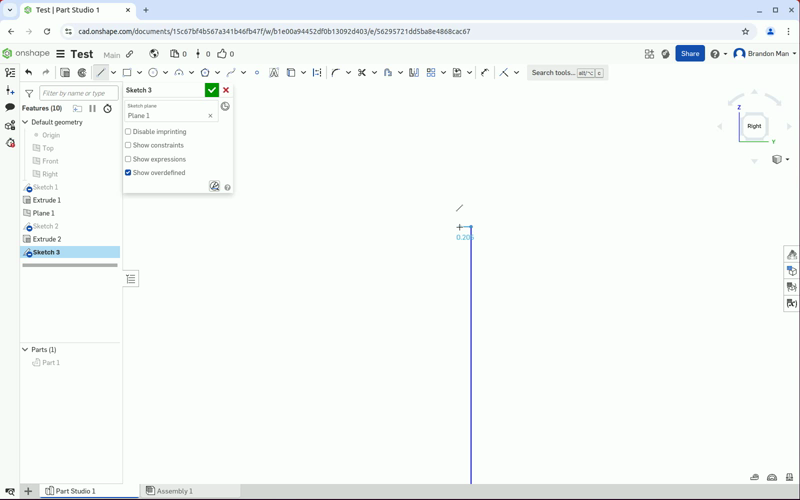
scroll(-6)
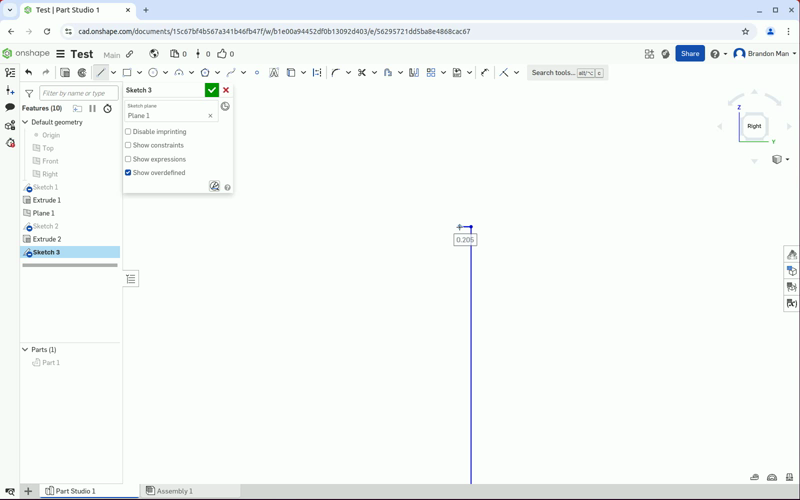
scroll(-6)
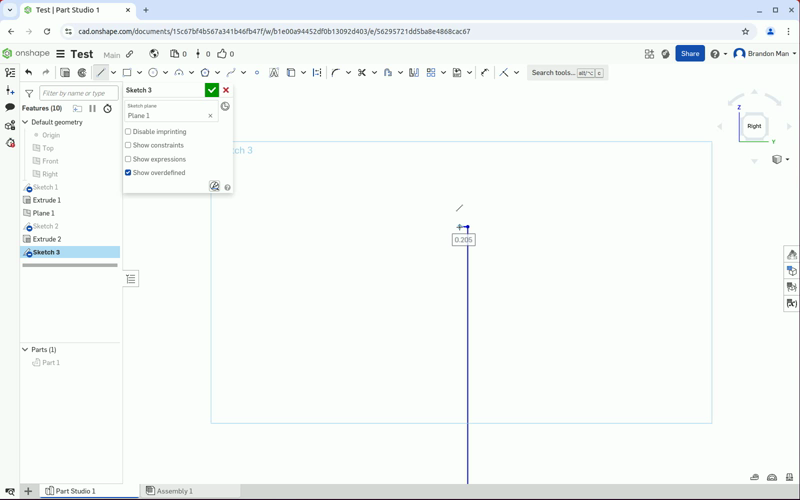
scroll(-6)
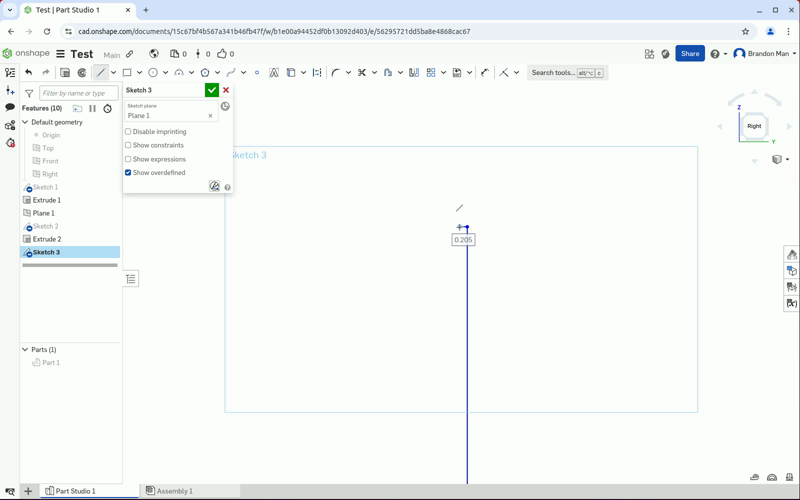
scroll(-6)
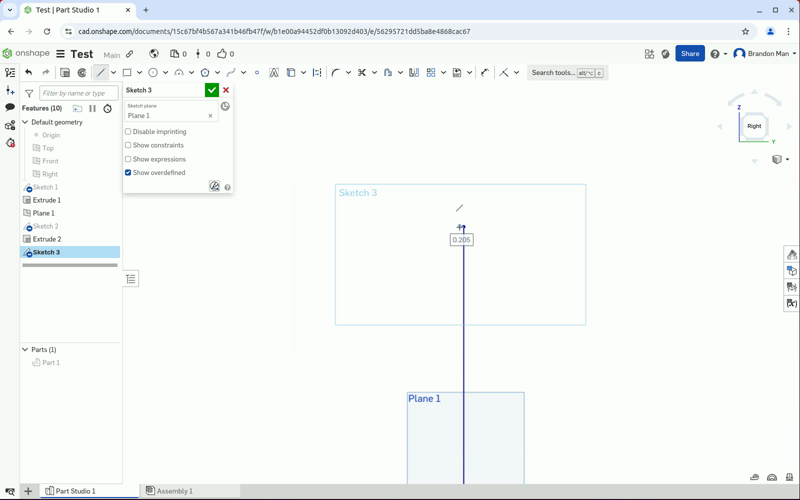
scroll(-6)
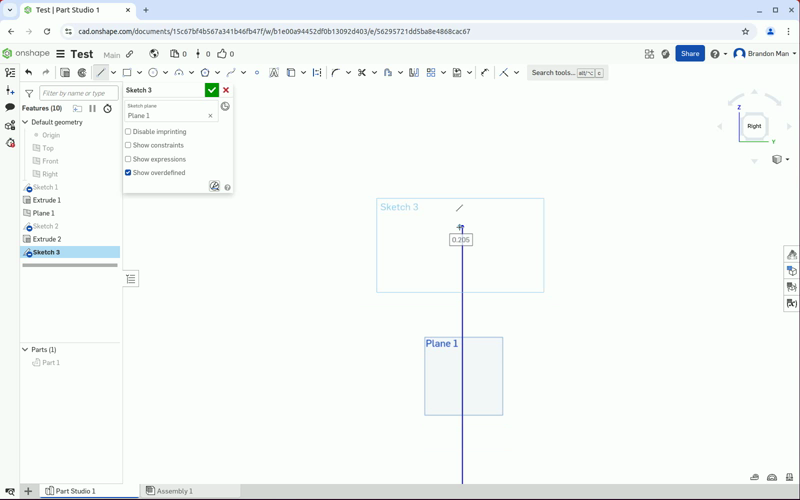
scroll(-6)
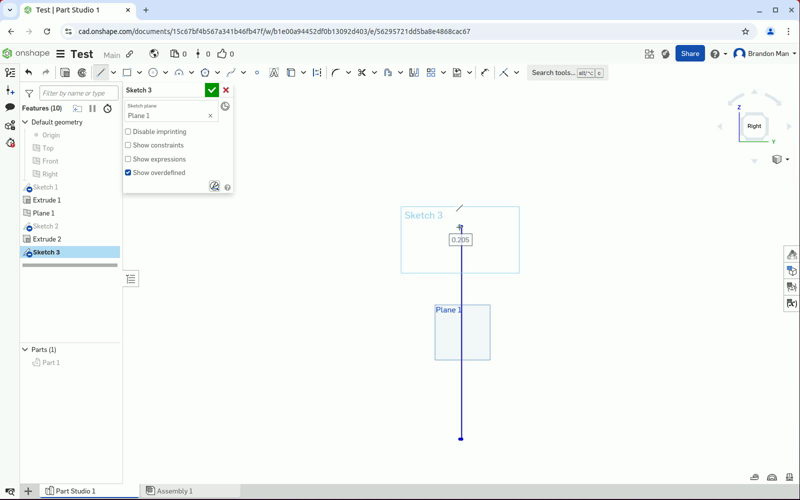
scroll(-6)
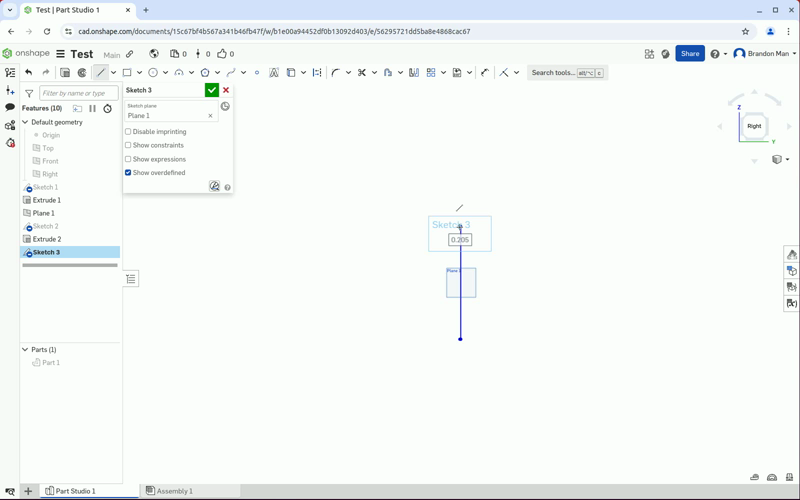
key_up(shift)
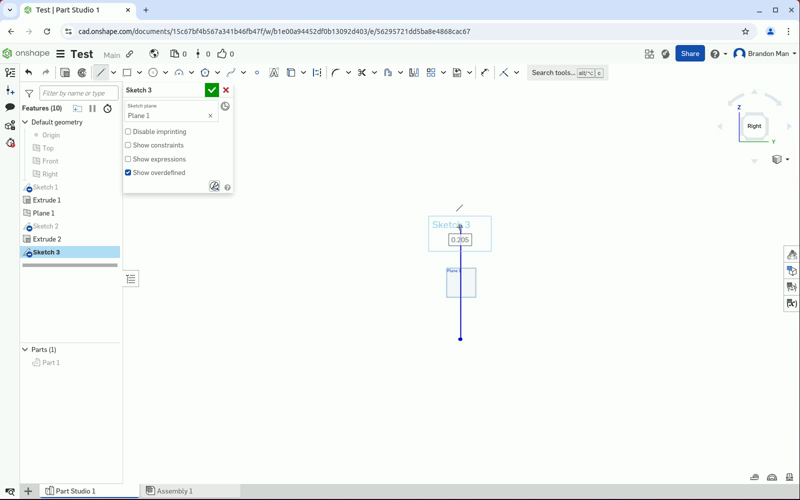
key_down(shift)
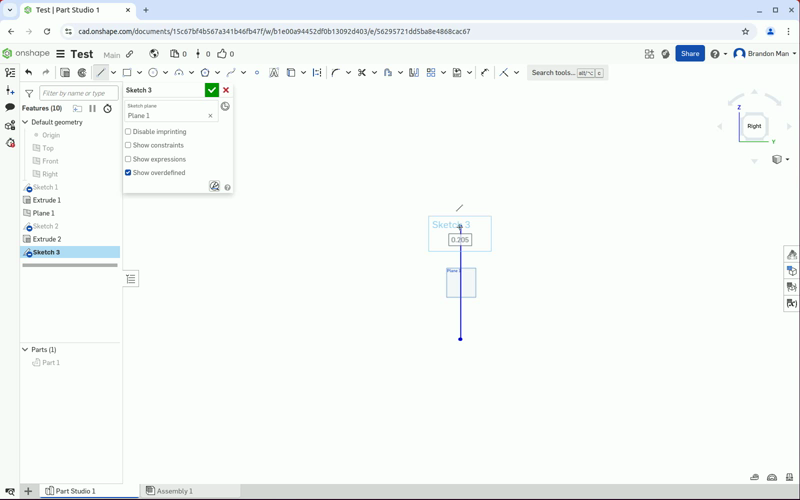
mouse_move(459, 339)
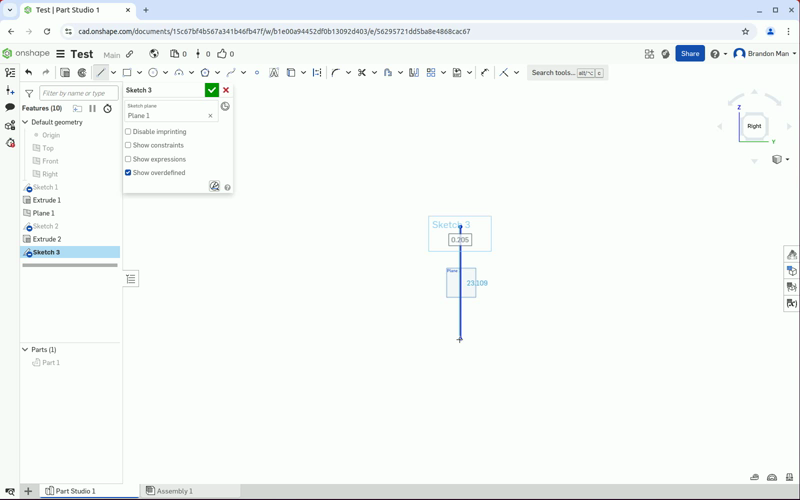
scroll(6)
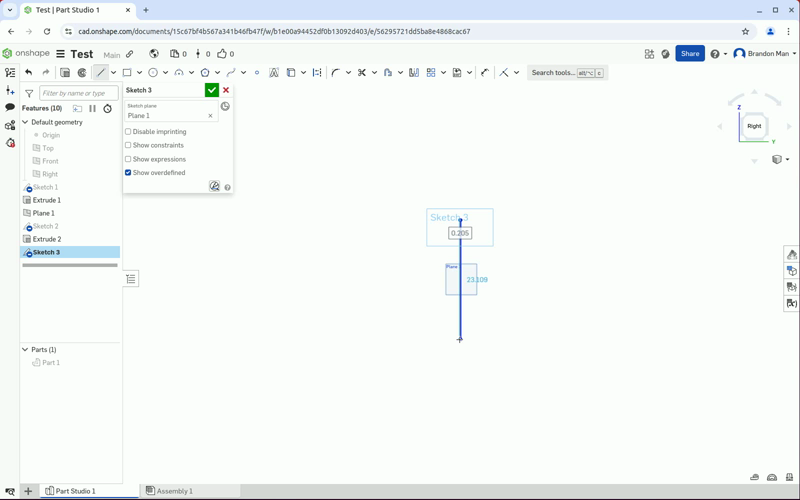
scroll(6)
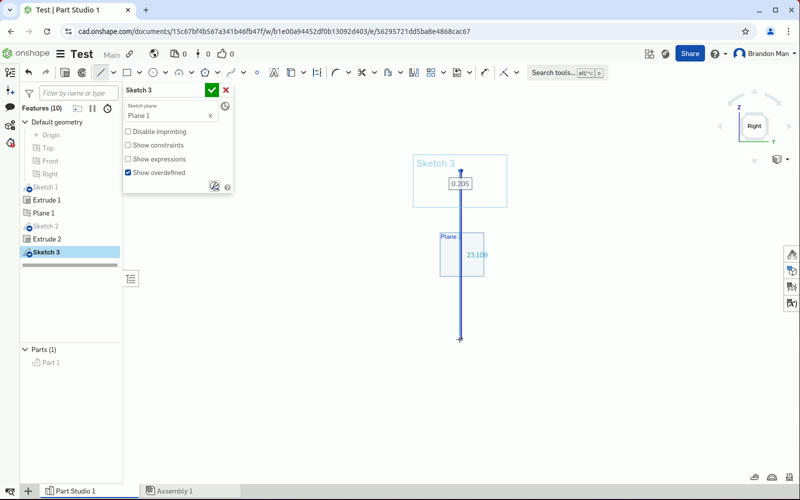
scroll(6)
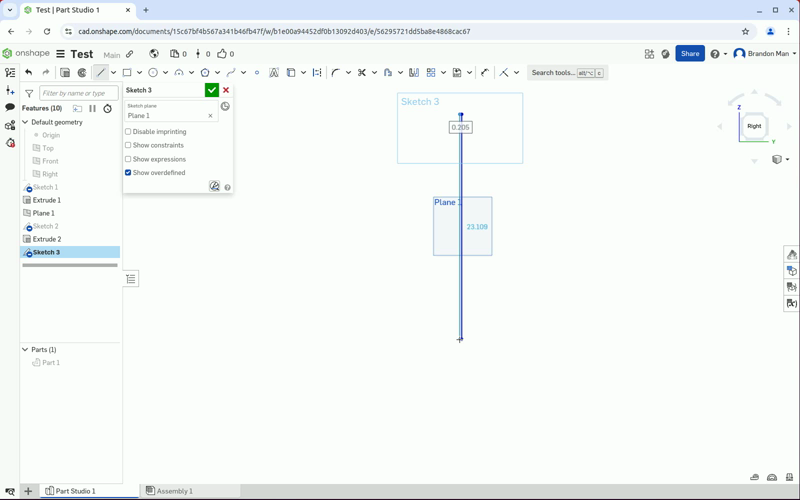
scroll(6)
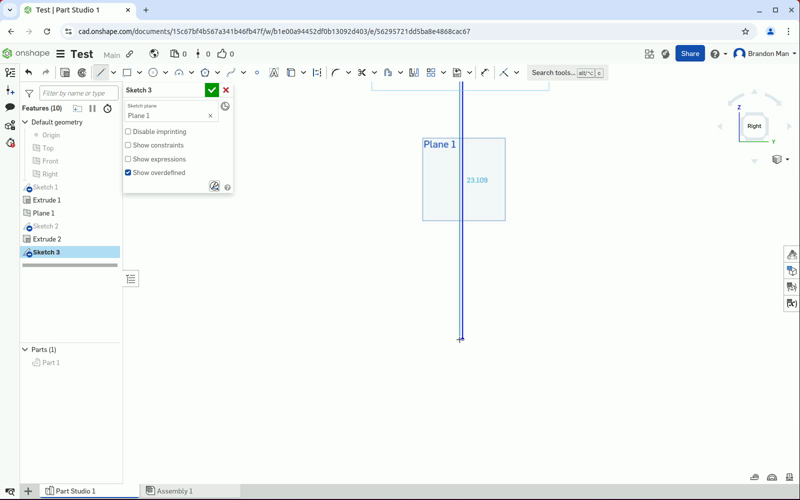
scroll(6)
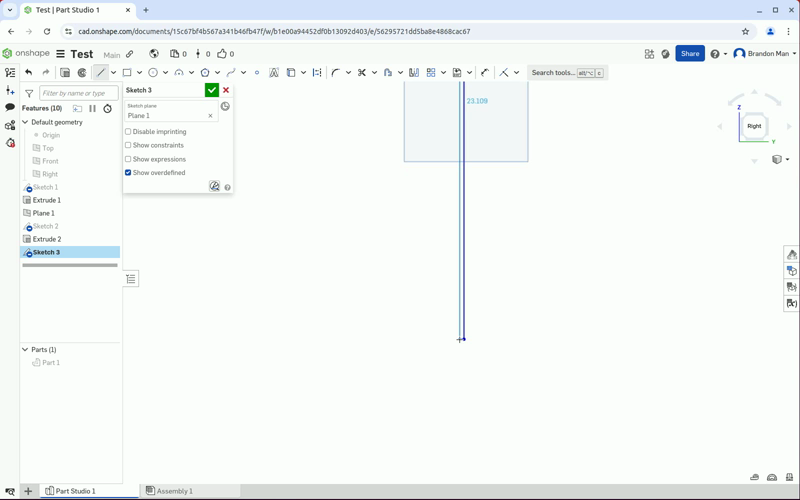
scroll(6)
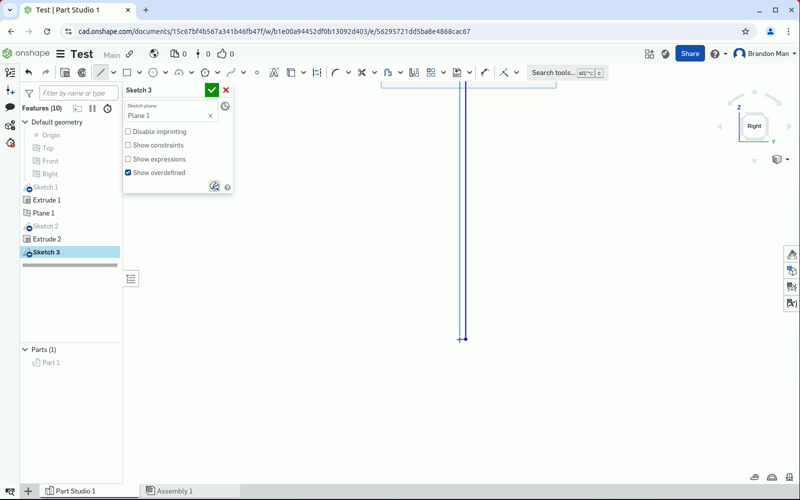
scroll(6)
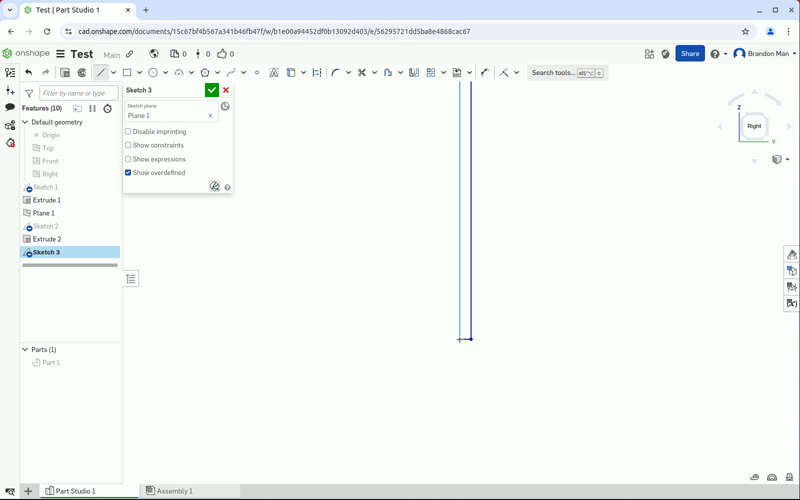
key_up(shift)
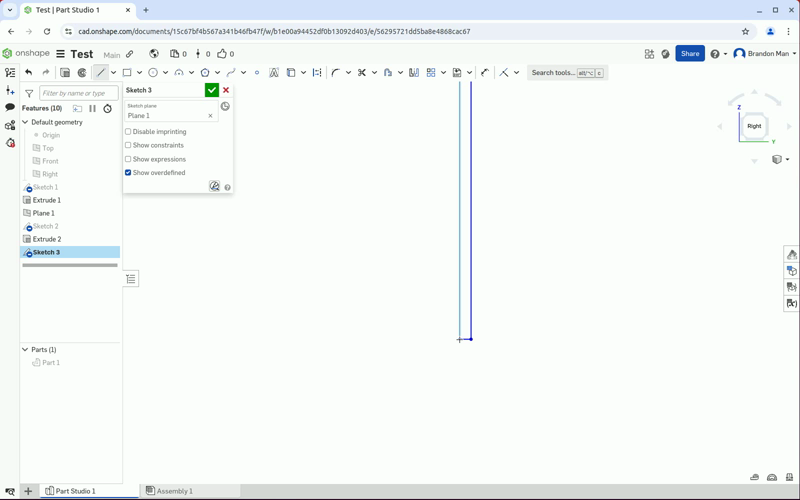
click(459, 339)
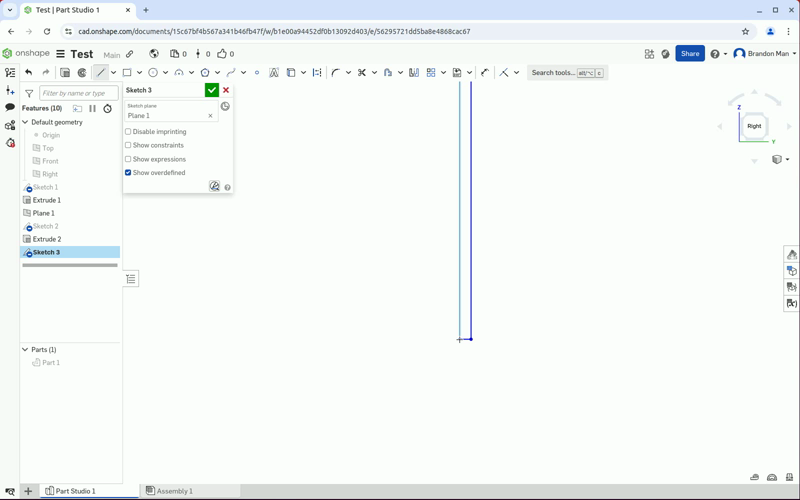
scroll(-6)
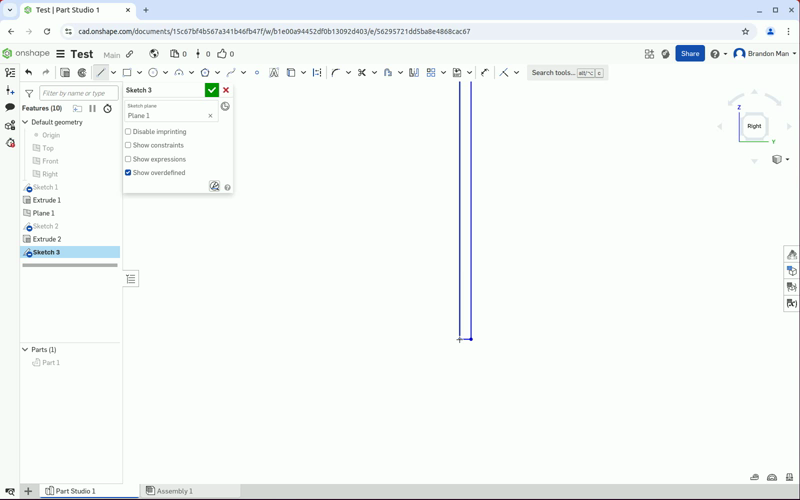
scroll(-6)
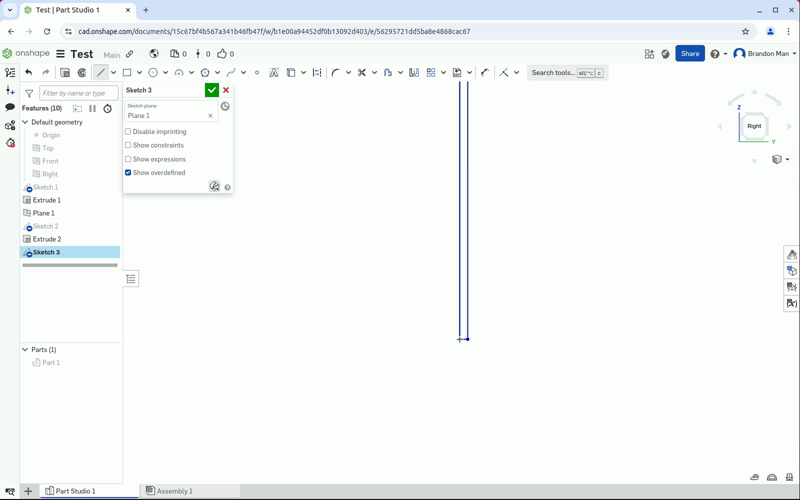
scroll(-6)
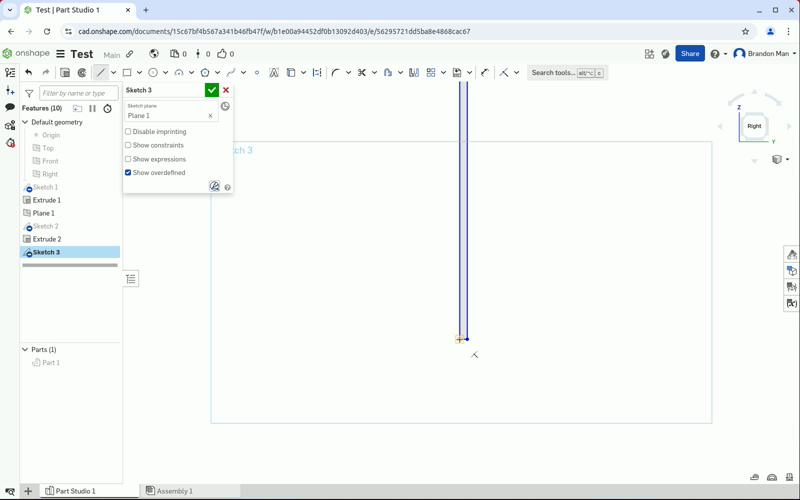
scroll(-6)
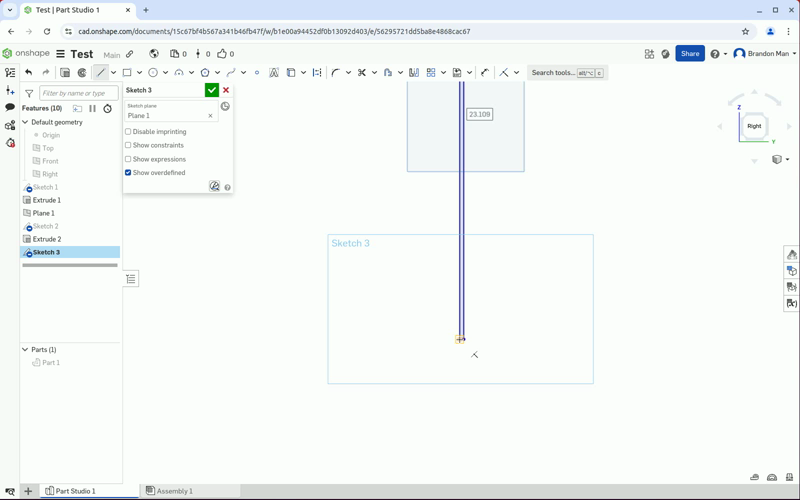
scroll(-6)
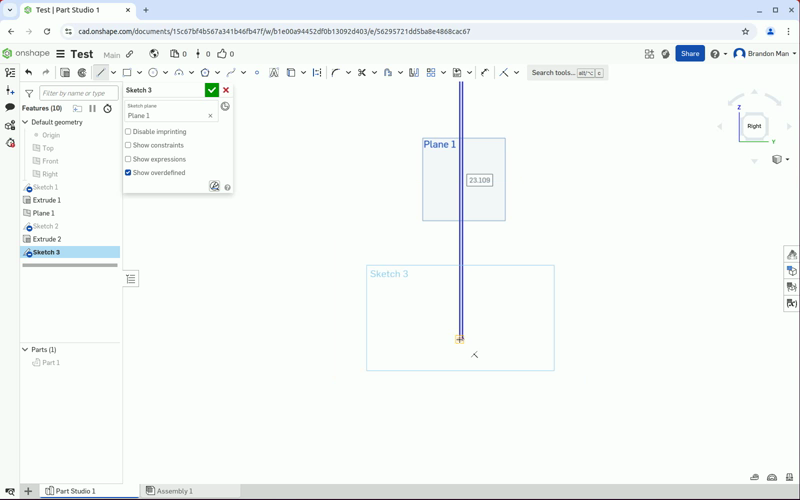
scroll(-6)
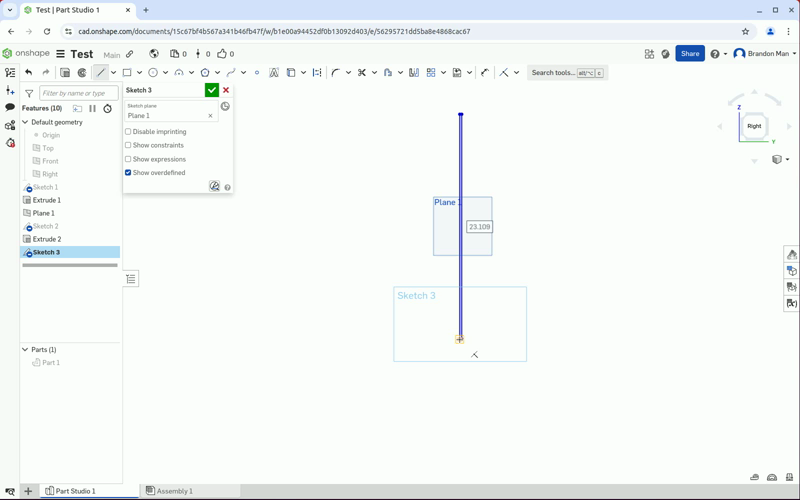
scroll(-6)
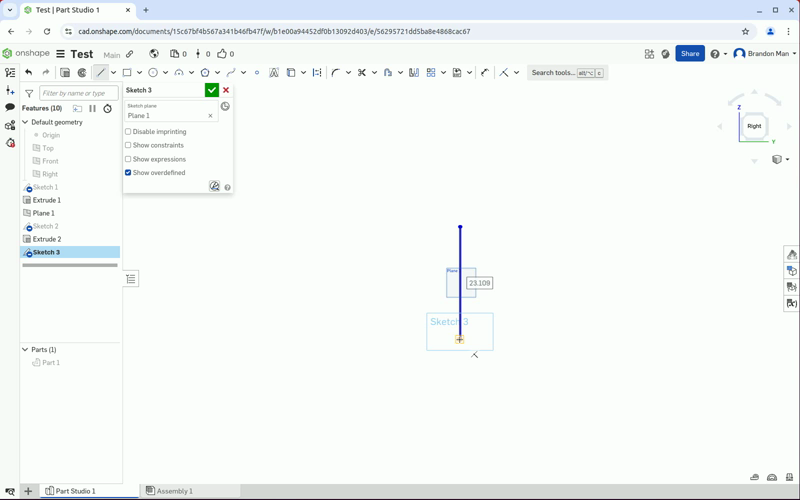
key(esc)
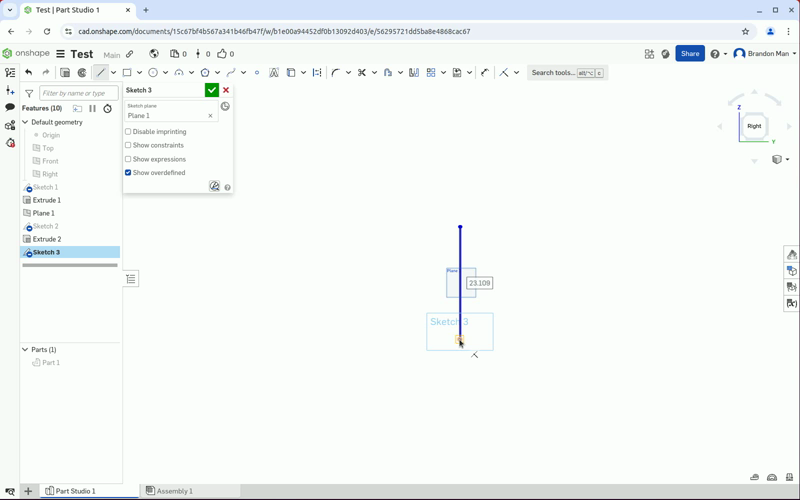
mouse_move(459, 283)
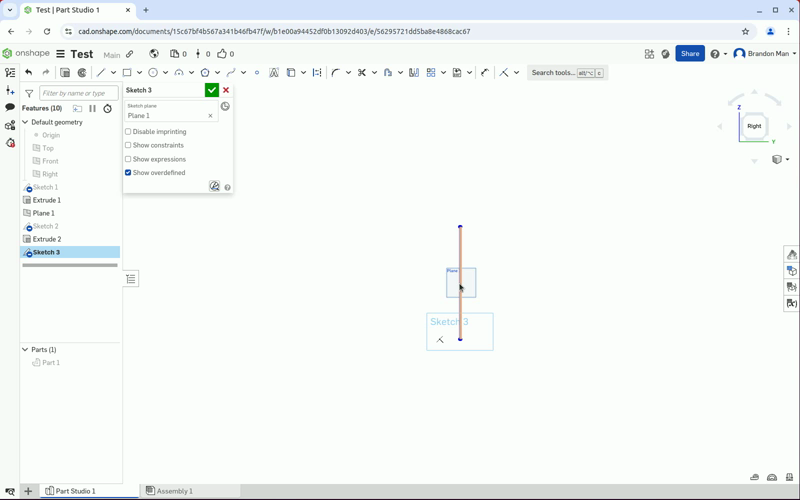
scroll(6)
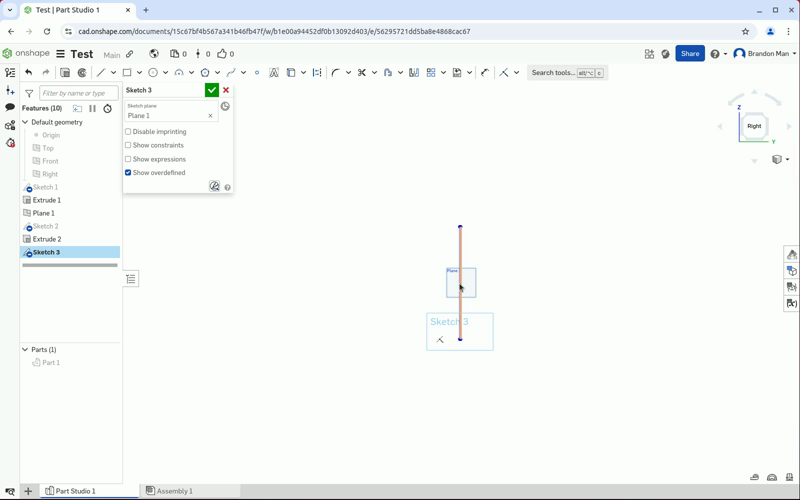
scroll(6)
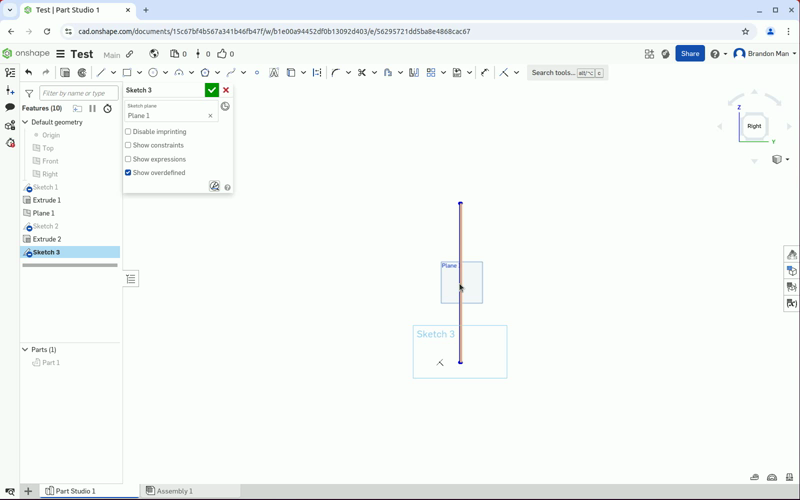
scroll(6)
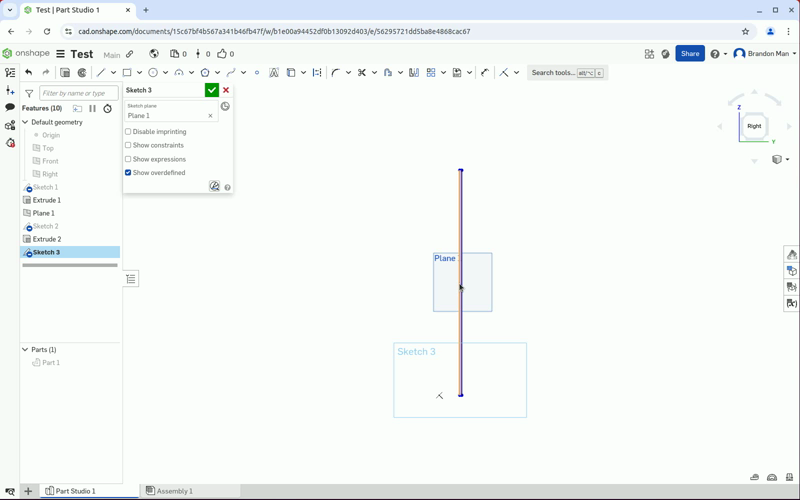
scroll(6)
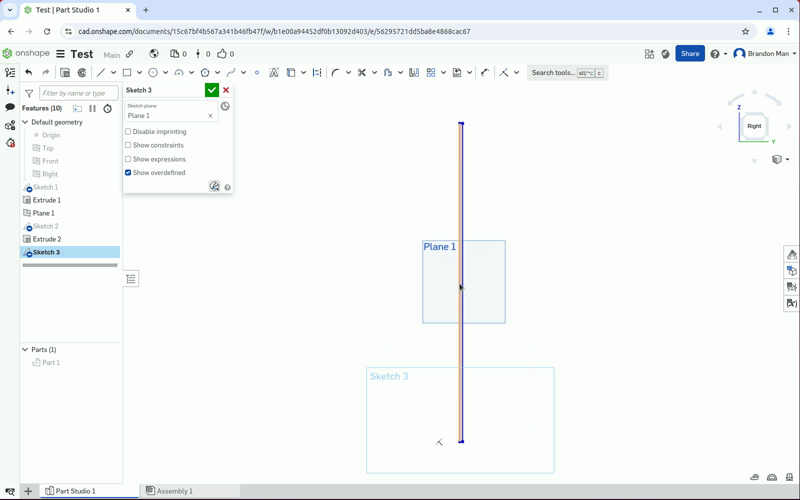
scroll(6)
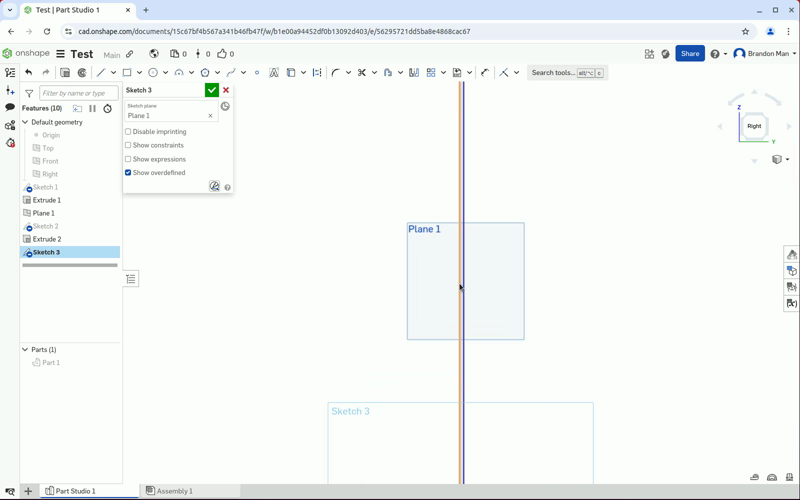
scroll(6)
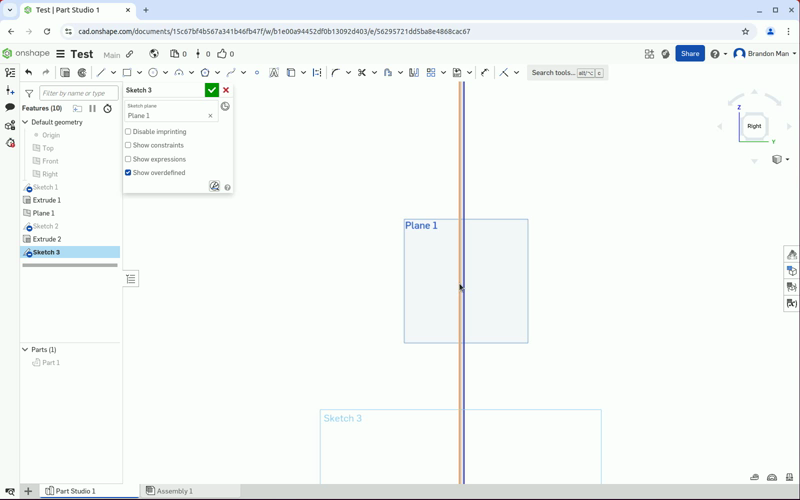
scroll(6)
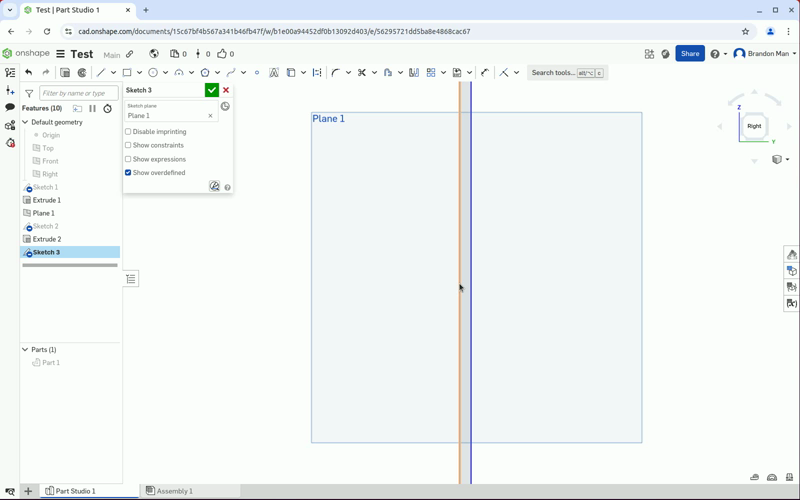
click(459, 283)
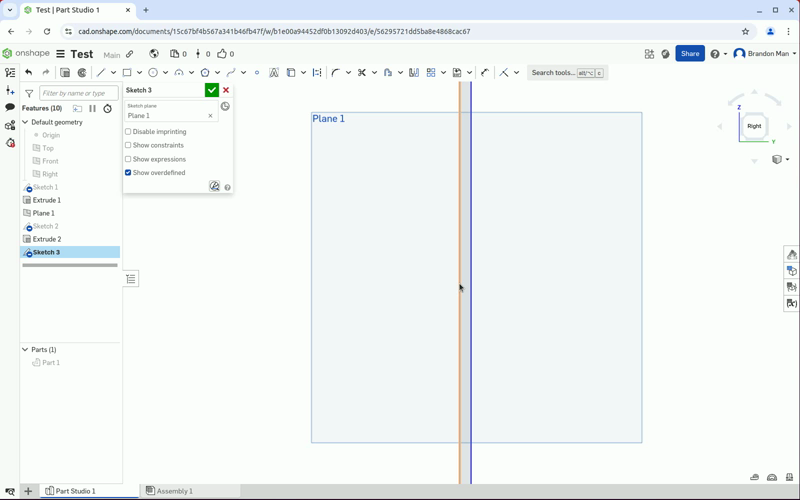
scroll(-6)
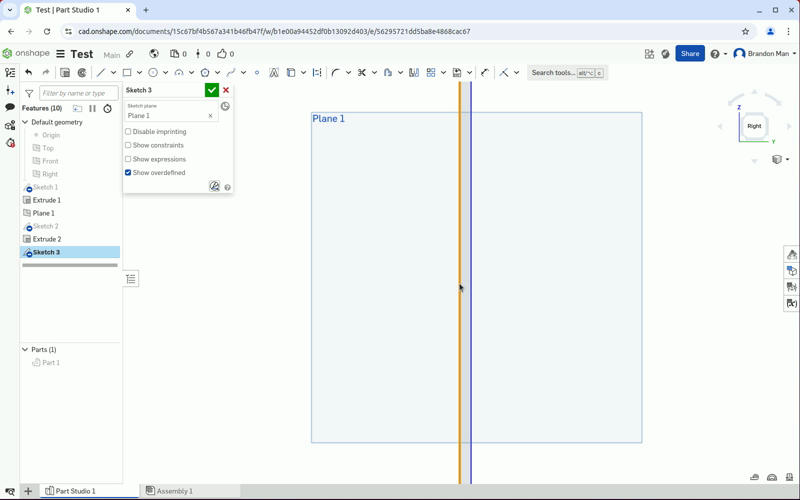
scroll(-6)
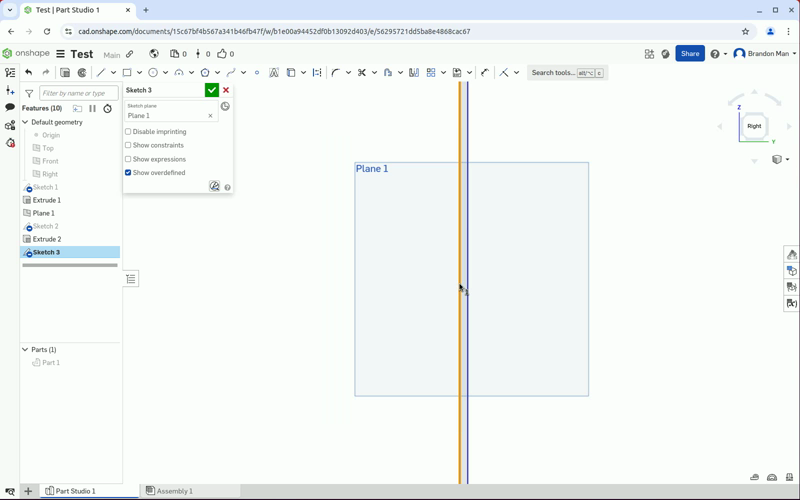
scroll(-6)
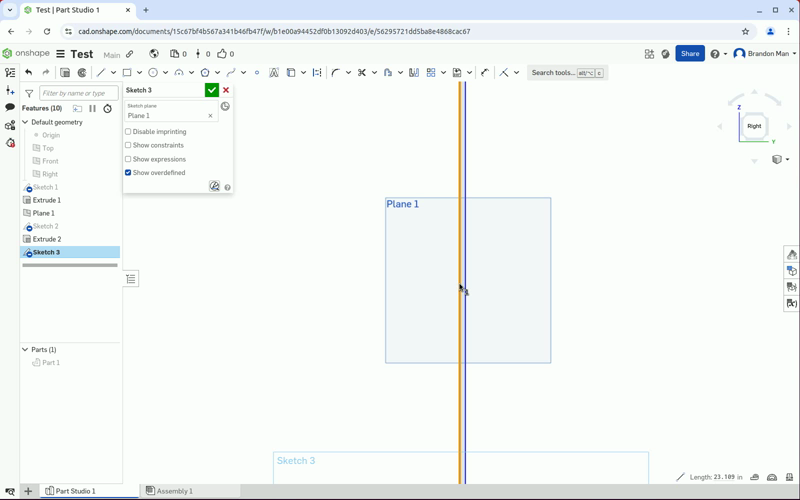
scroll(-6)
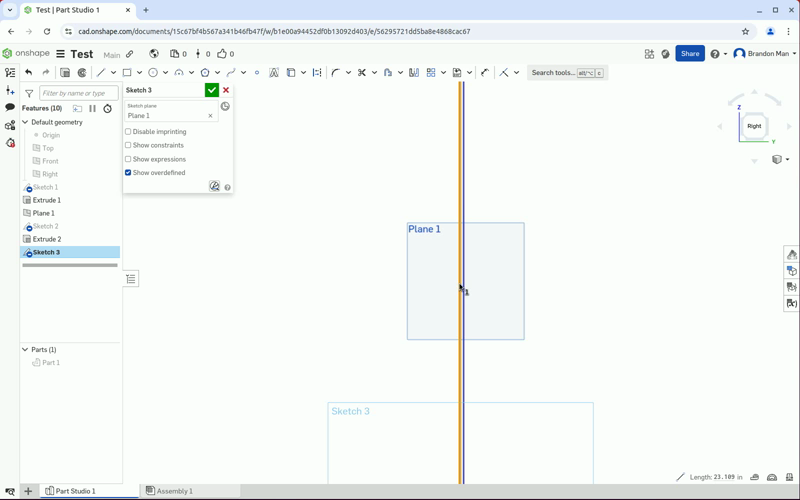
scroll(-6)
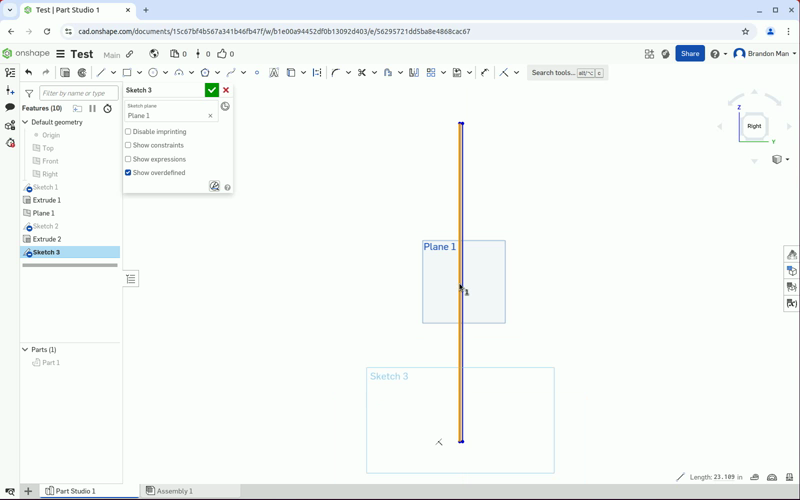
scroll(-6)
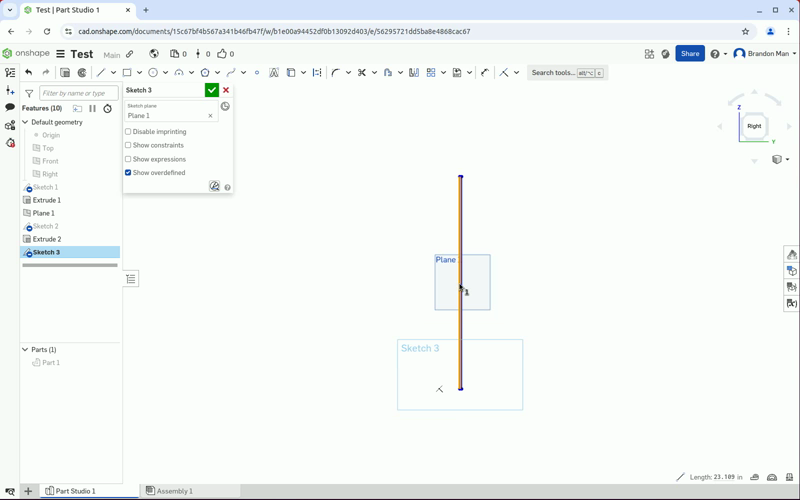
scroll(-6)
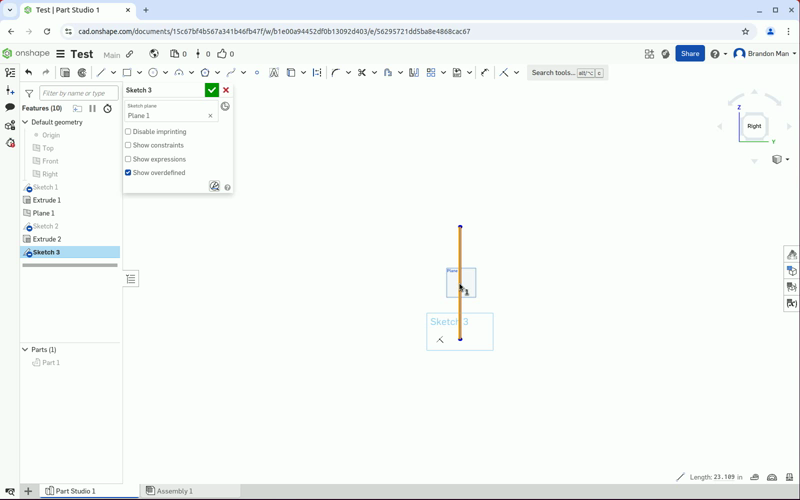
mouse_move(73, 352)
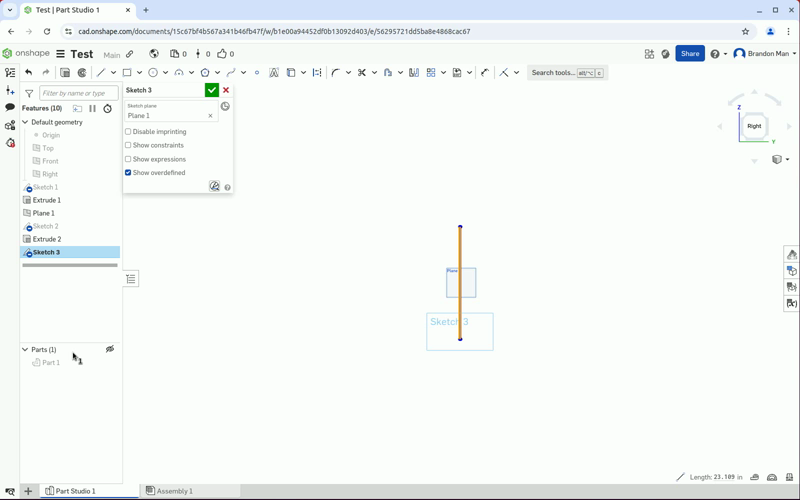
key(shift+y)
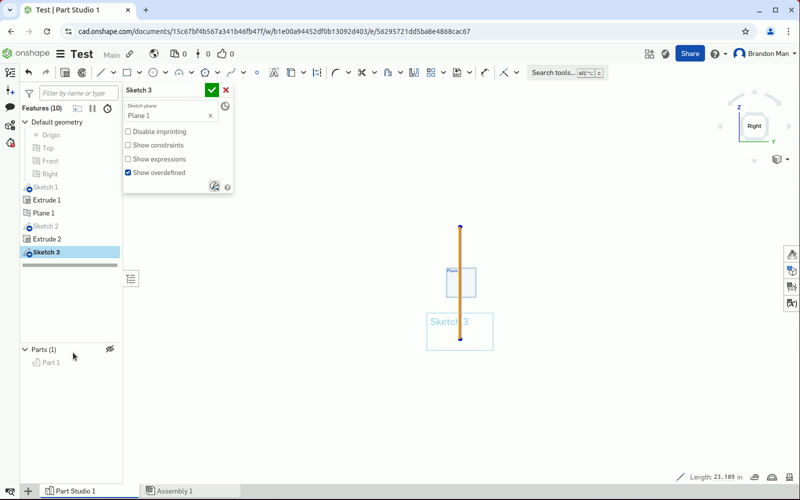
key(shift+e)
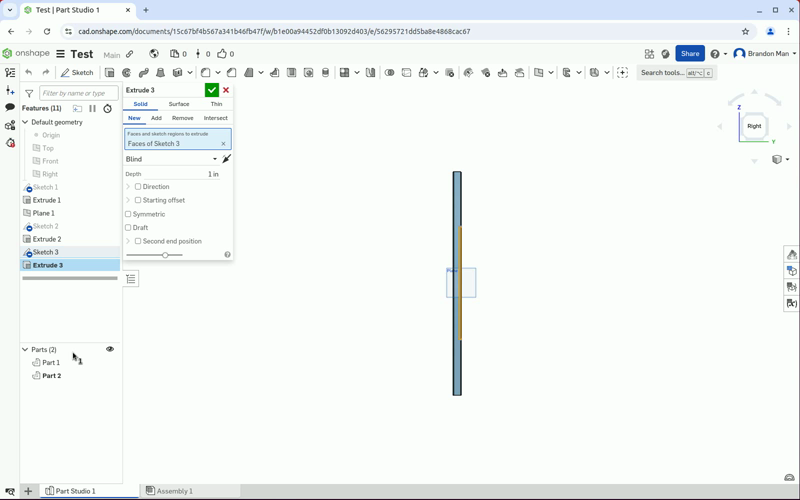
mouse_move(143, 106)
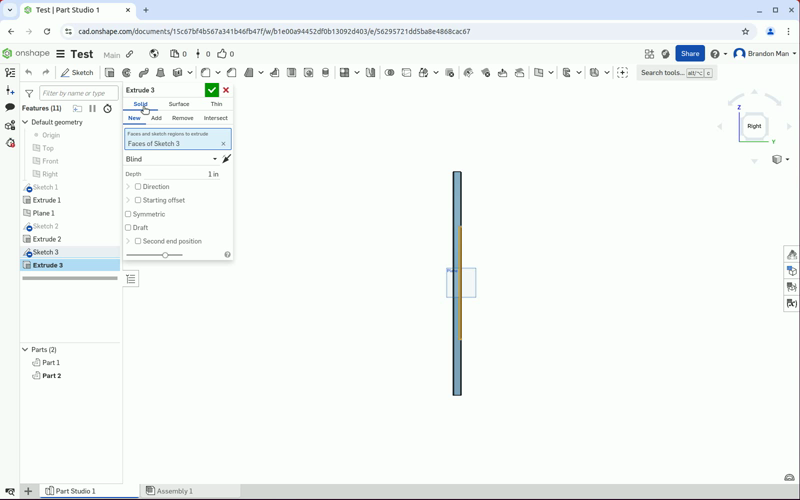
click(143, 106)
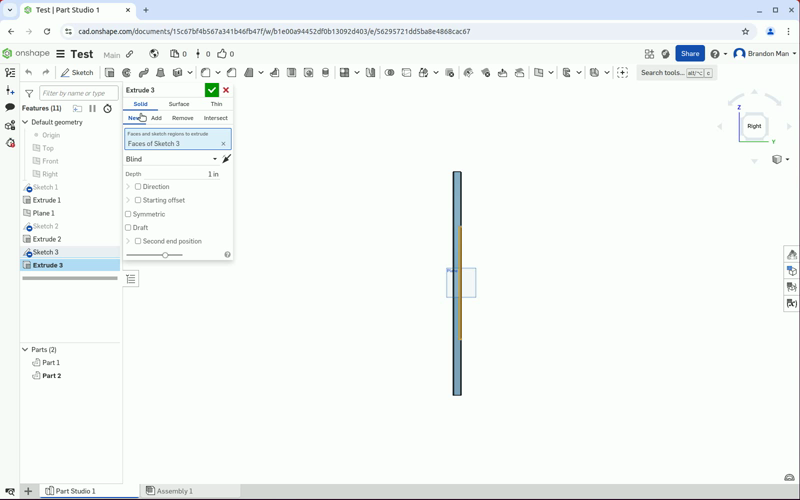
mouse_move(137, 120)
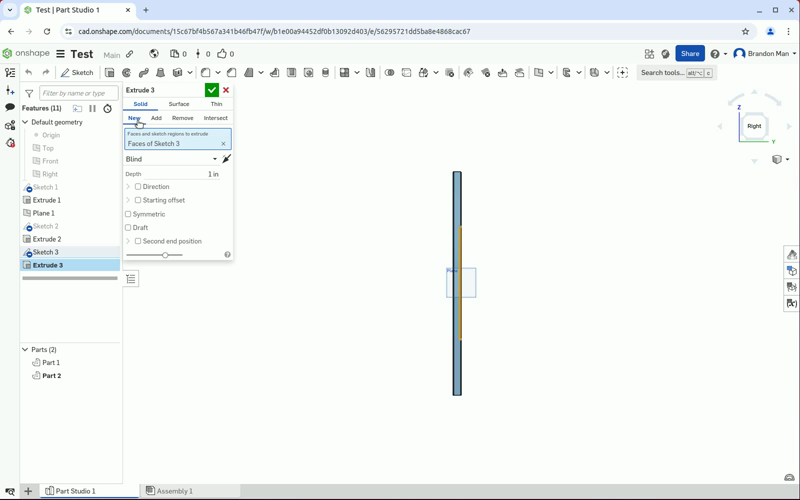
click(137, 120)
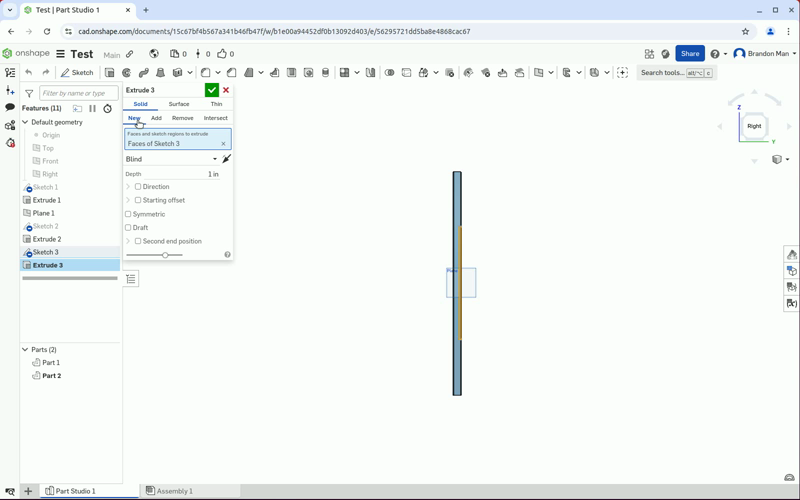
key(tab, 4)
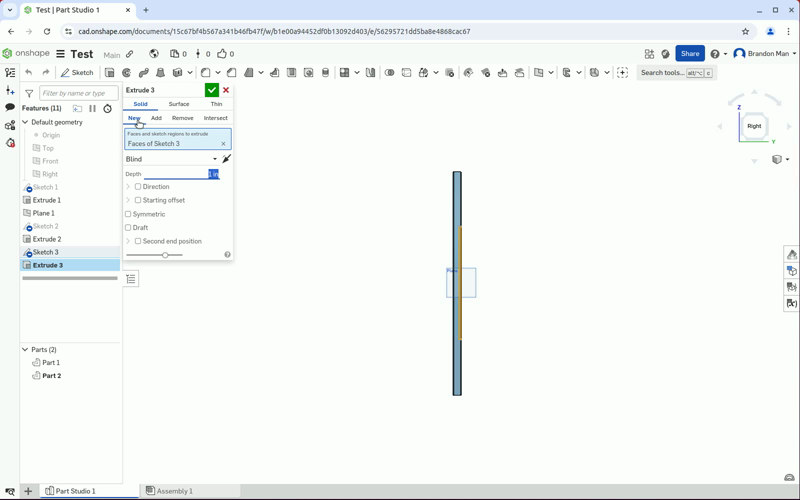
text(12.998)
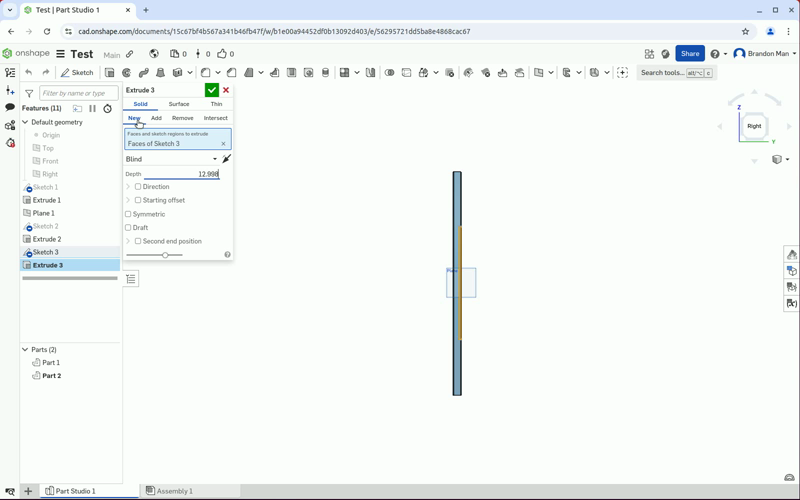
key(enter)
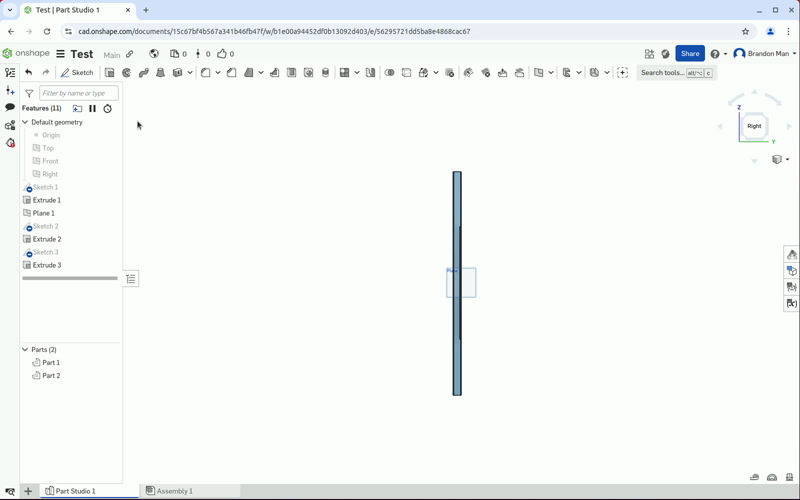
key(shift+h)
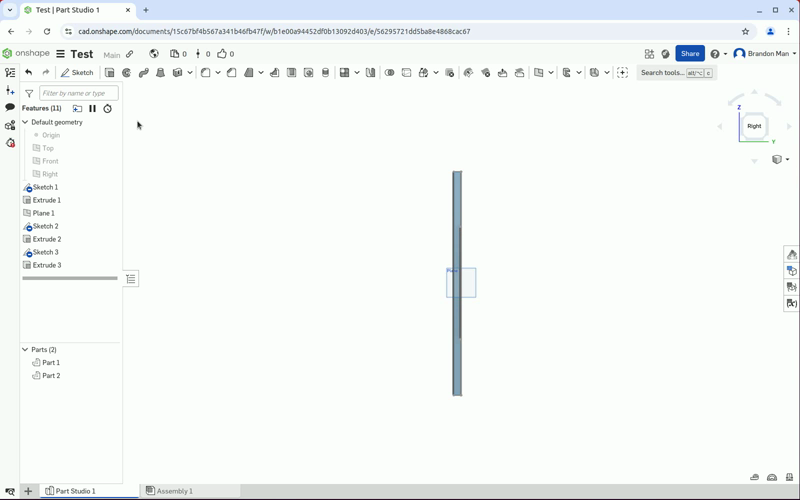
key(shift+h)
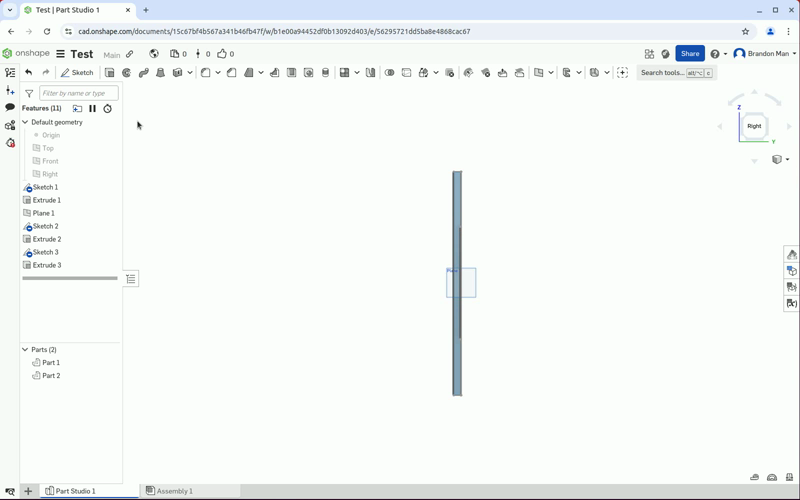
key(shift+7)
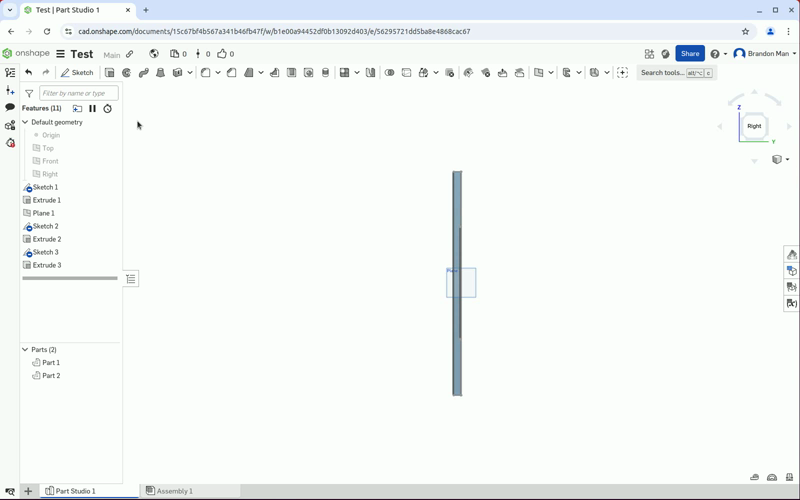
key(right, 2)
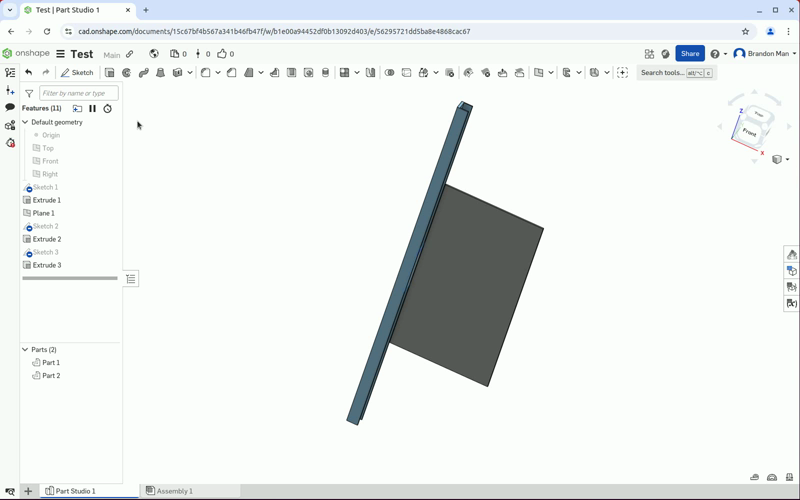
key(down, 2)
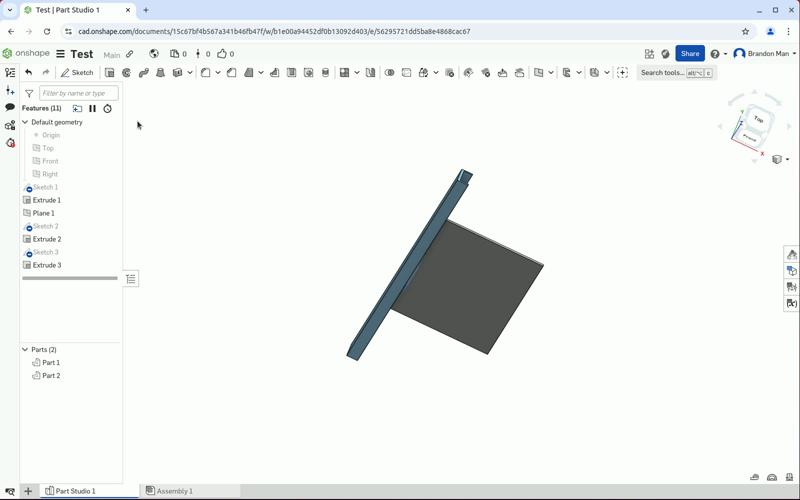
key(up, 2)
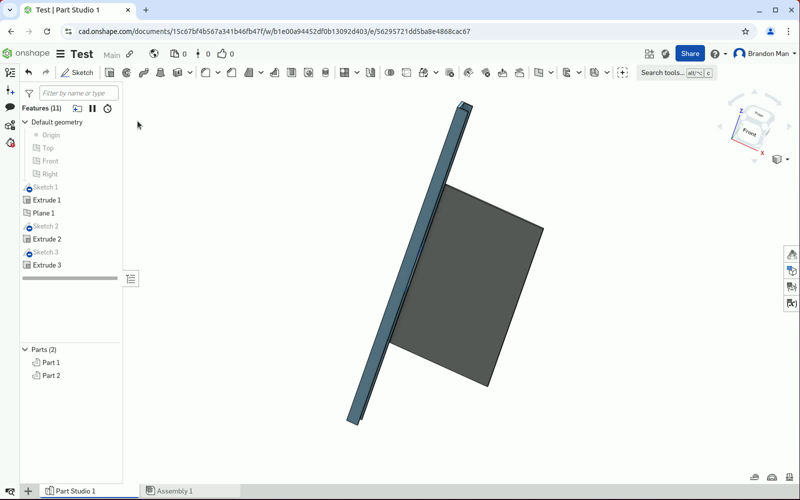
key(left, 2)
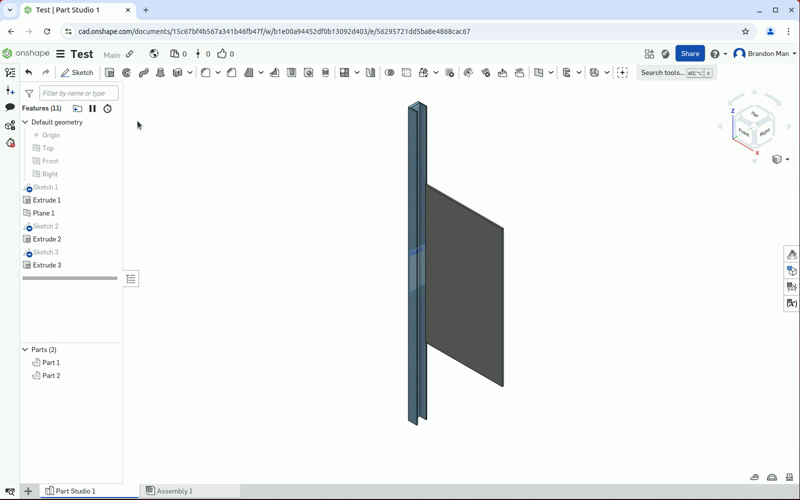
mouse_move(73, 189)
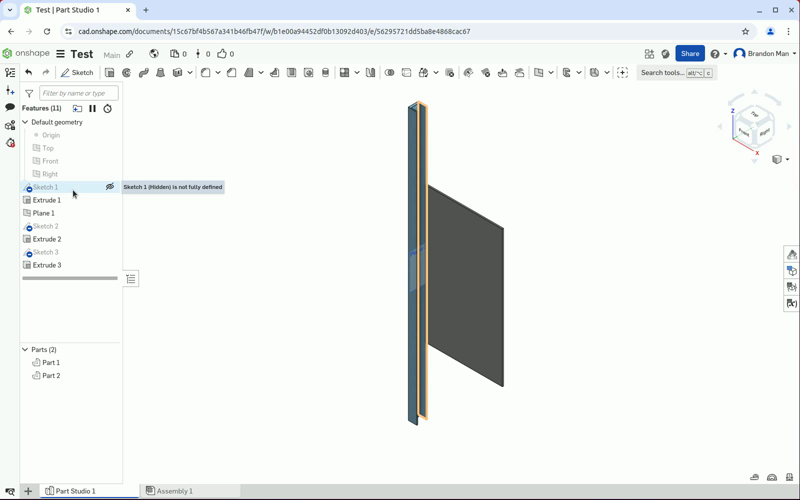
click(73, 189)